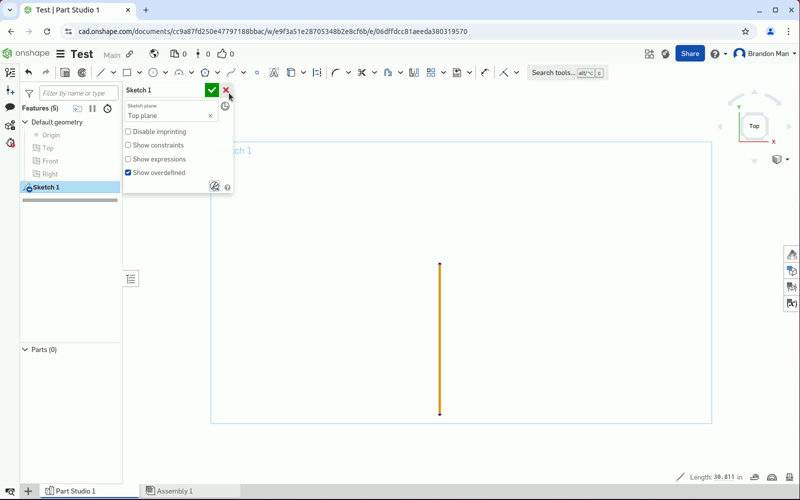
key(shift+h)
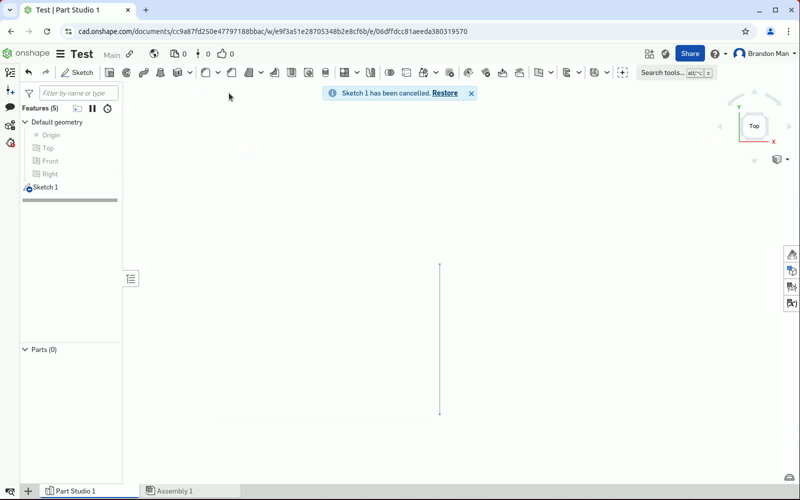
key(shift+s)
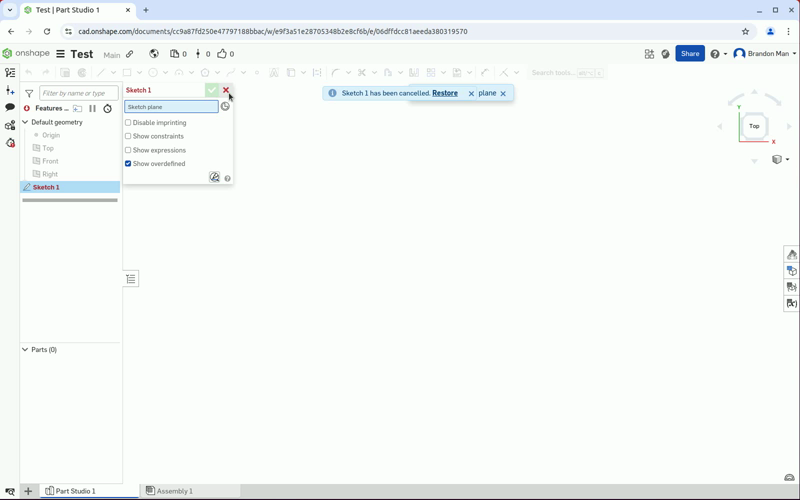
mouse_move(73, 150)
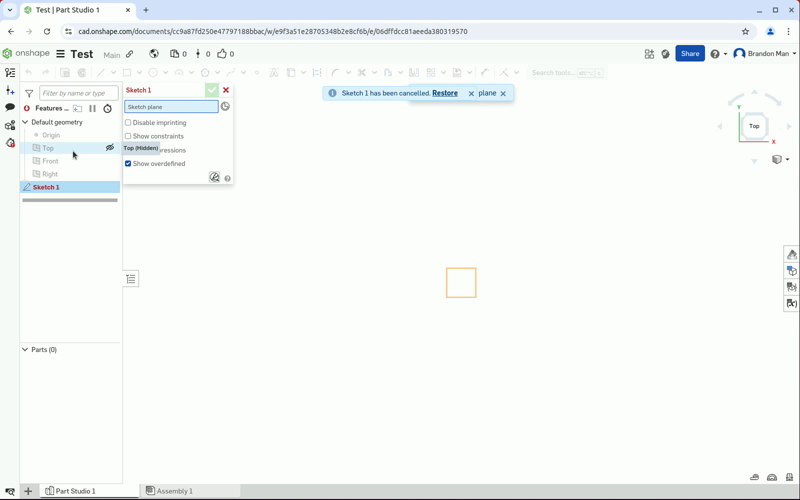
click(73, 150)
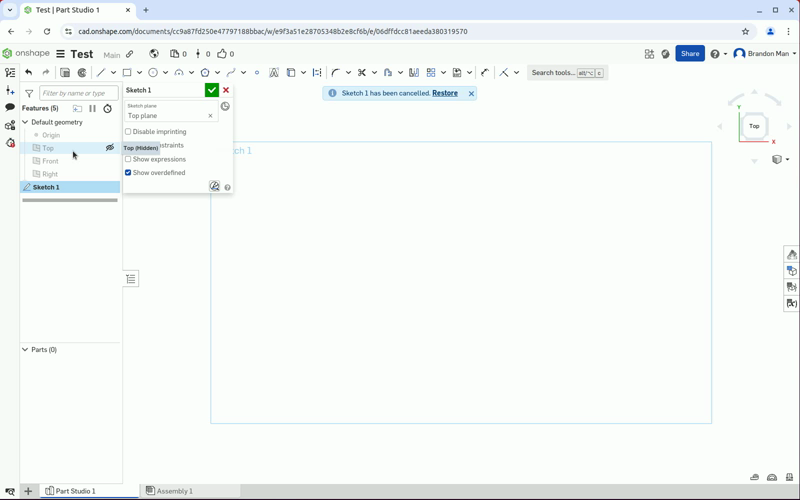
mouse_move(73, 352)
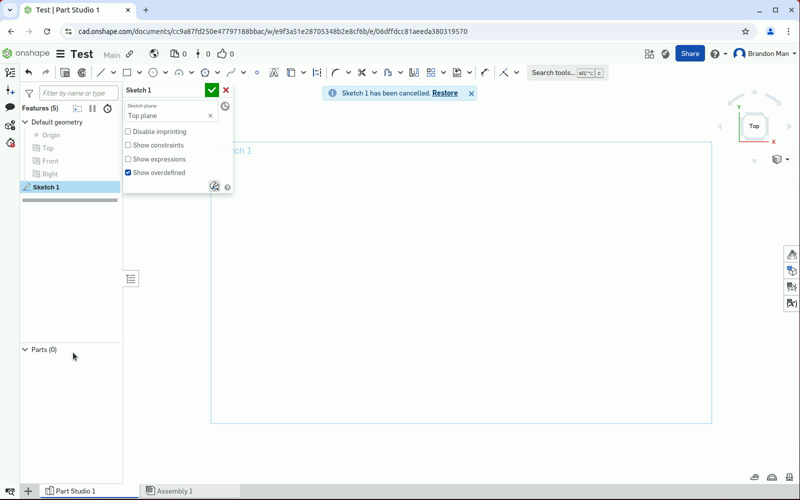
key(y)
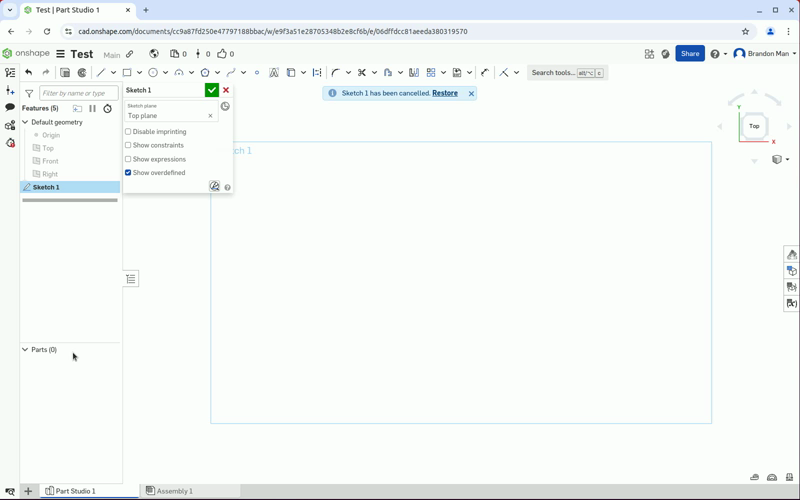
key(l)
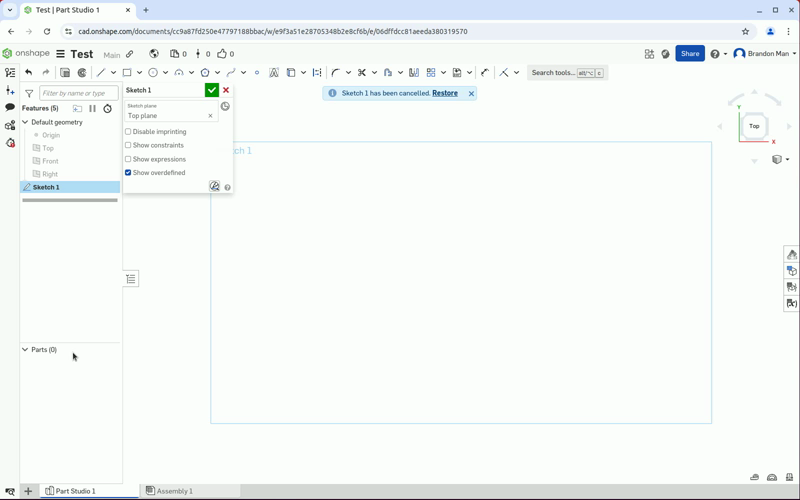
key_down(shift)
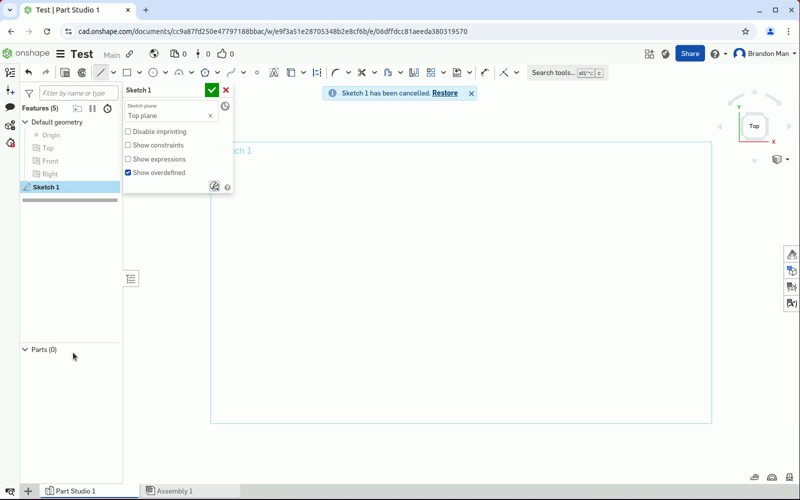
mouse_move(463, 280)
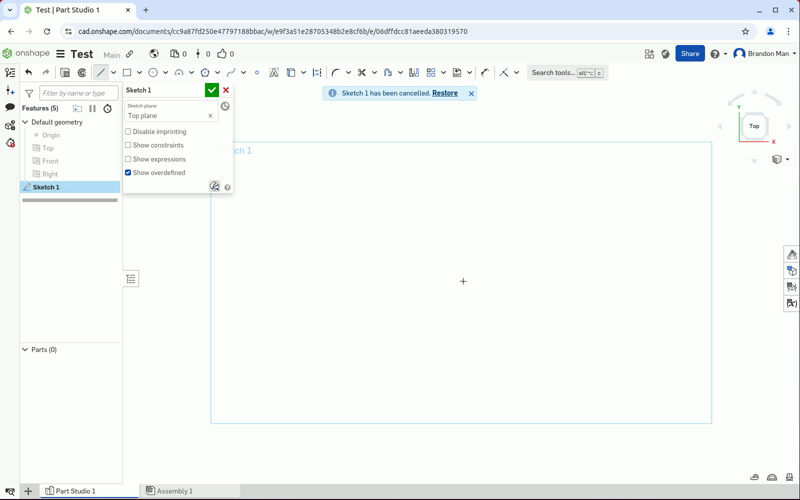
click(463, 280)
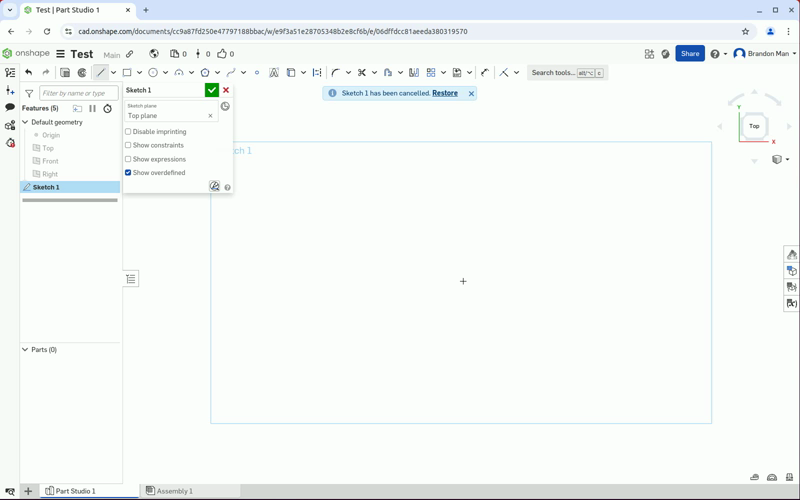
key_up(shift)
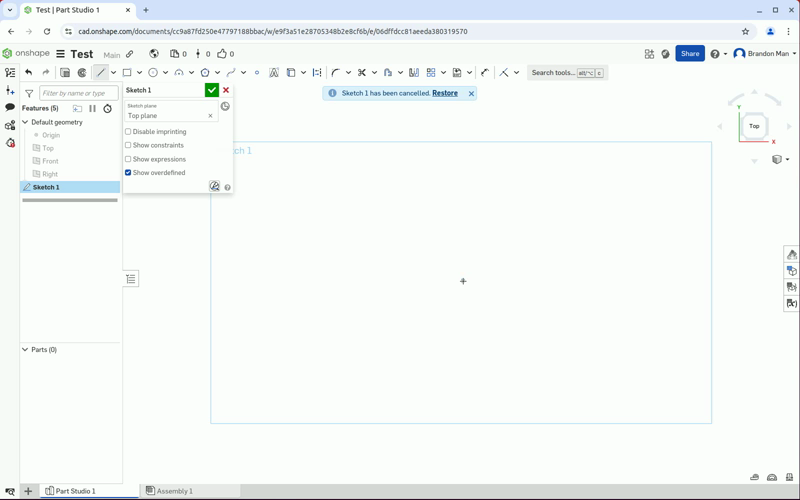
key_down(shift)
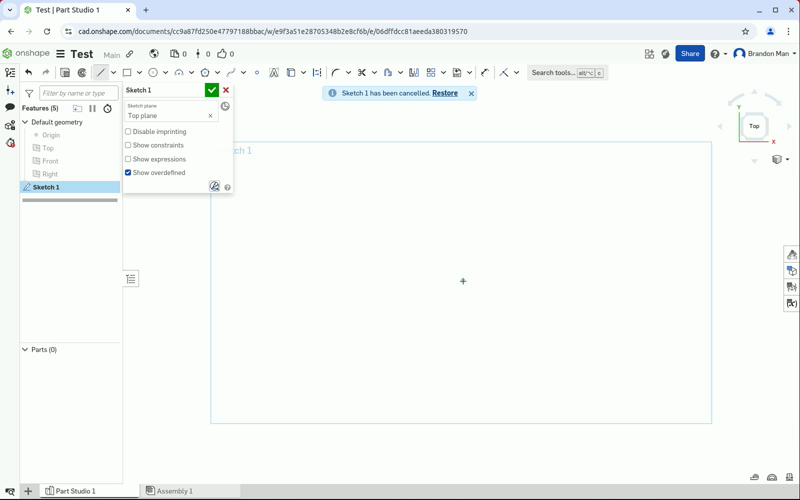
mouse_move(570, 280)
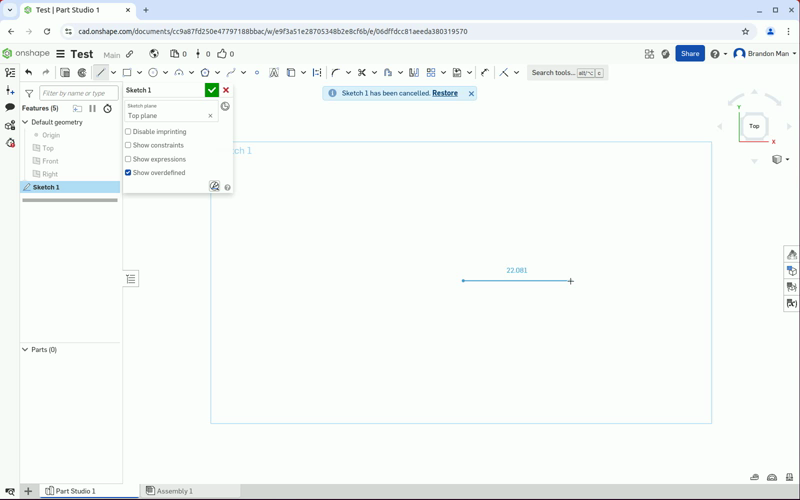
click(570, 280)
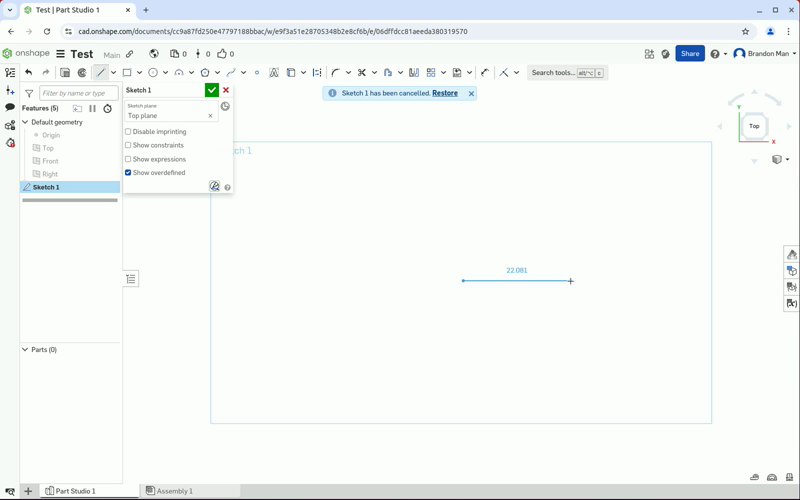
key_up(shift)
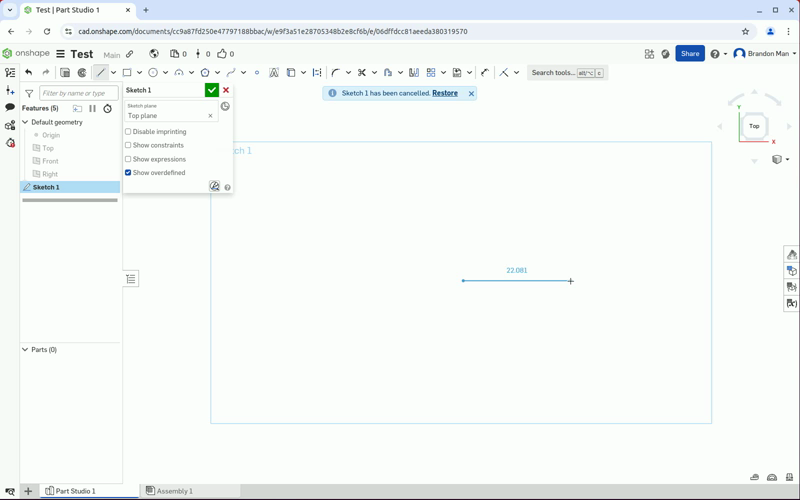
key_down(shift)
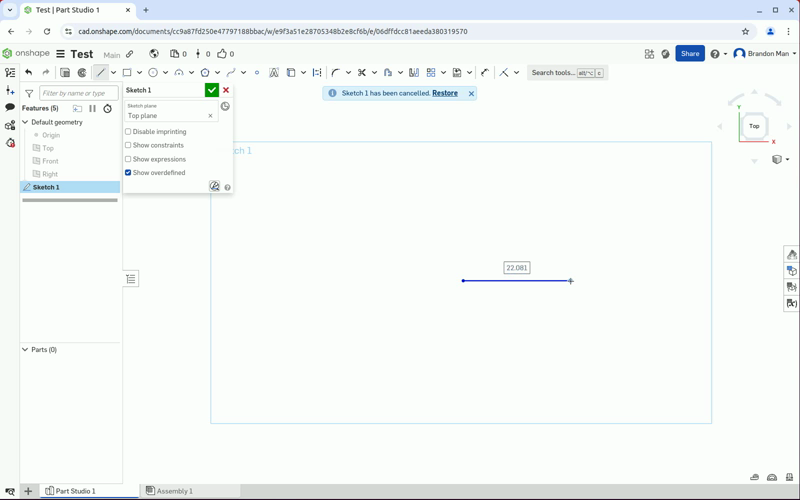
mouse_move(570, 197)
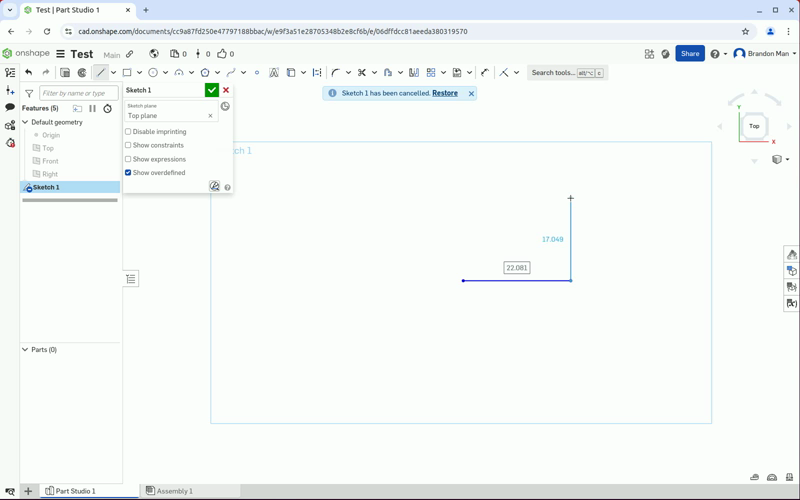
click(570, 197)
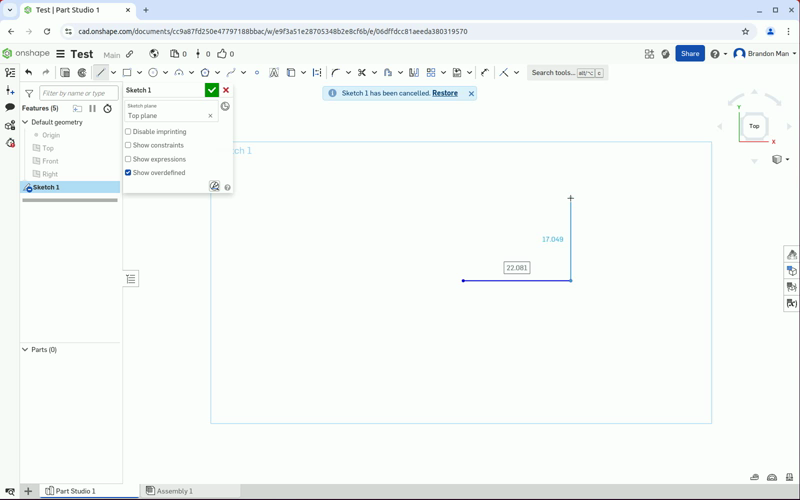
key_up(shift)
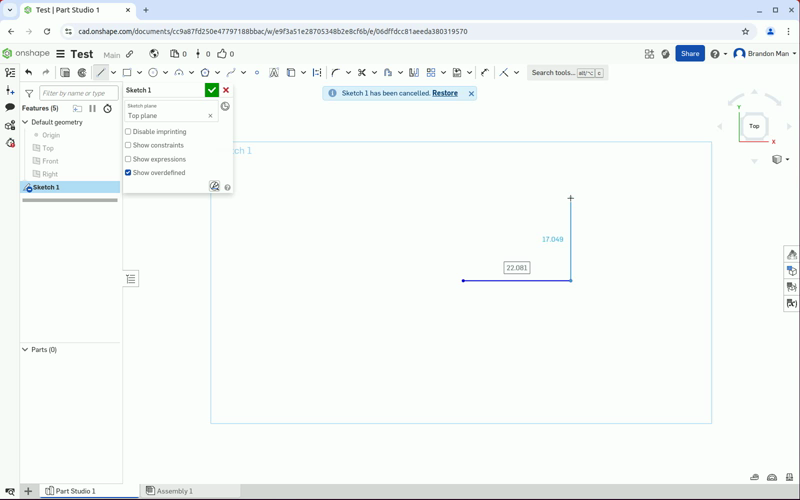
key_down(shift)
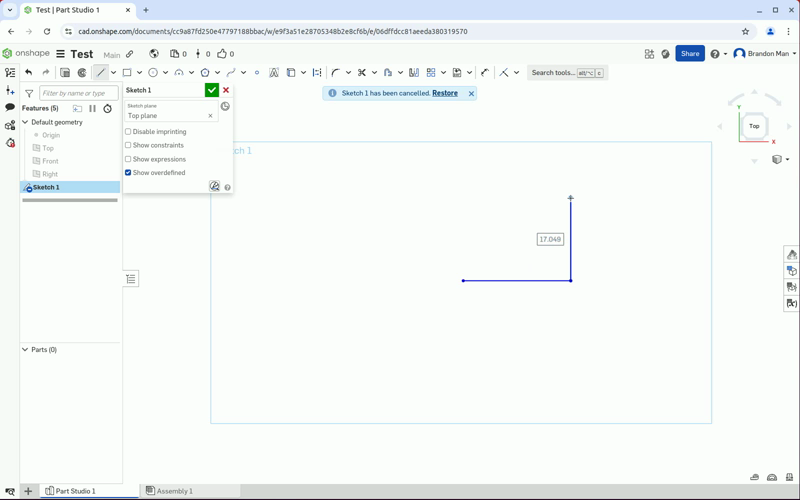
mouse_move(488, 197)
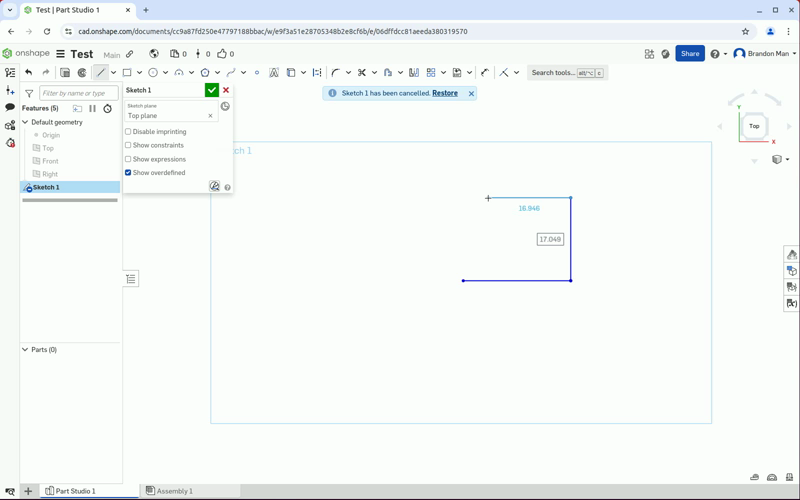
click(488, 197)
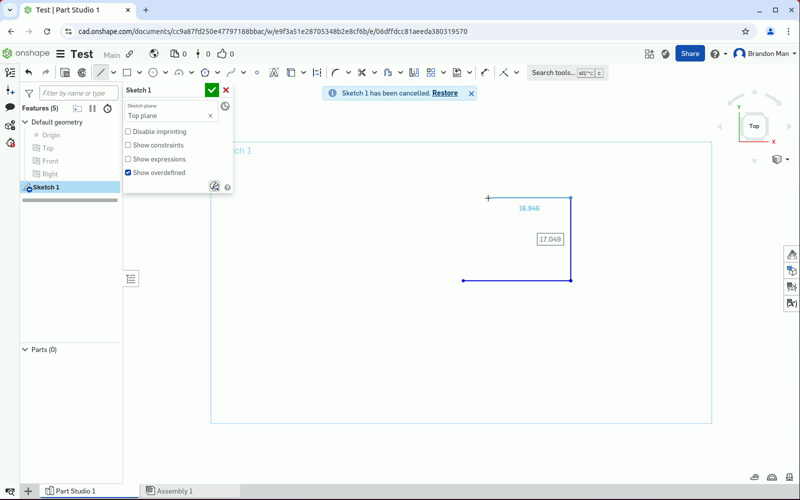
key_up(shift)
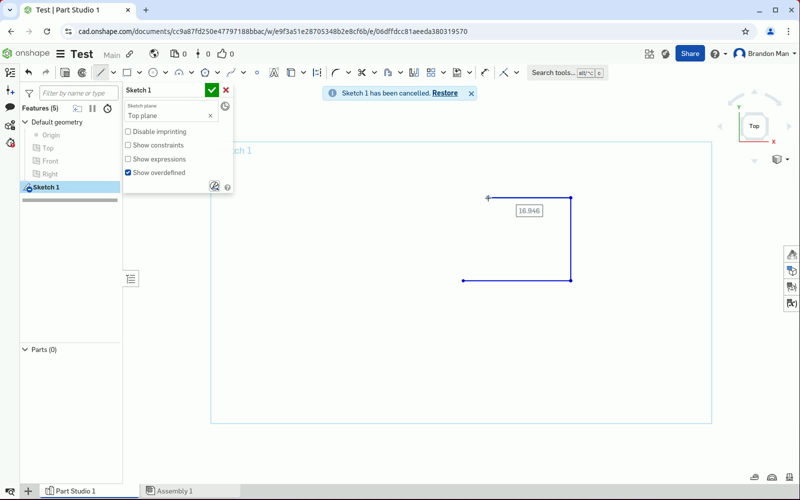
key_down(shift)
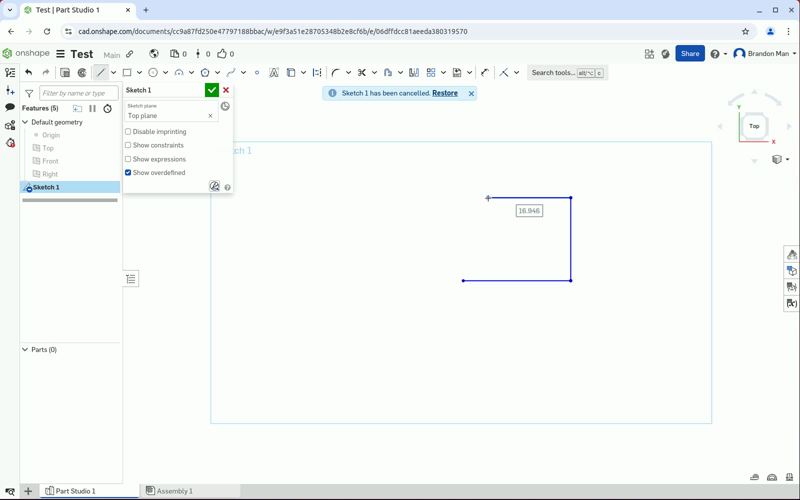
mouse_move(518, 197)
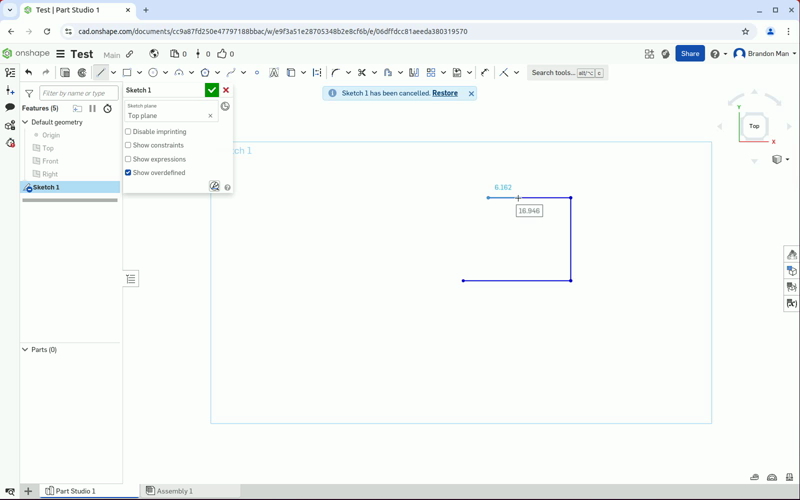
mouse_move(488, 222)
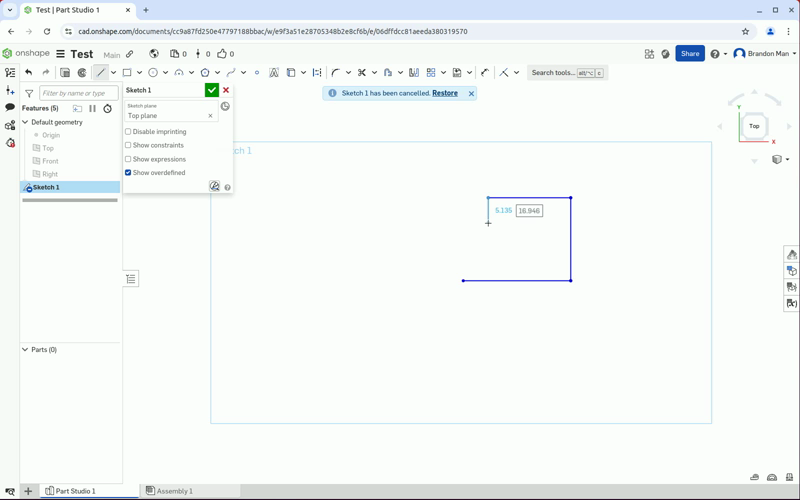
click(488, 222)
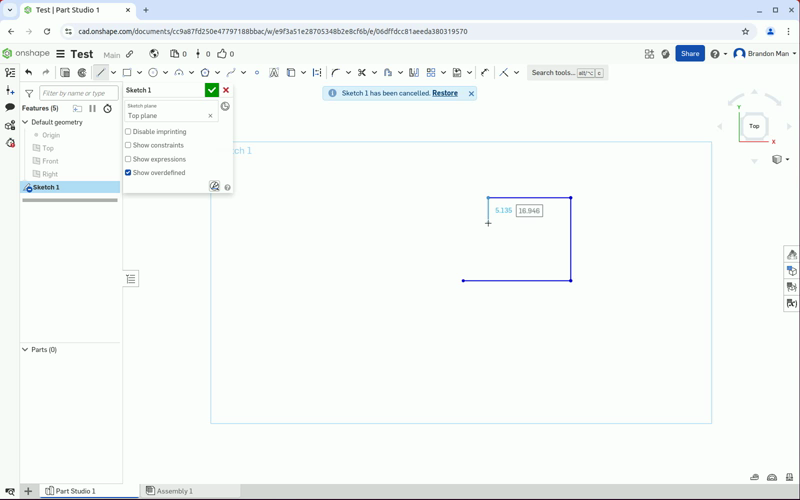
key_up(shift)
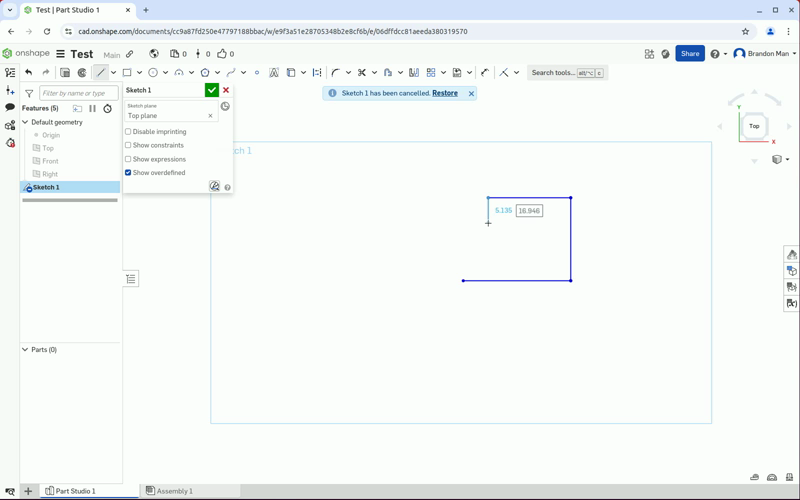
key_down(shift)
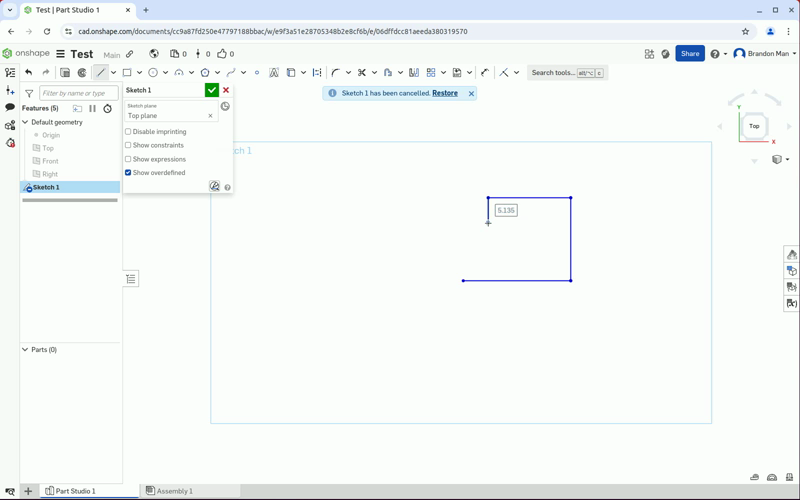
mouse_move(518, 222)
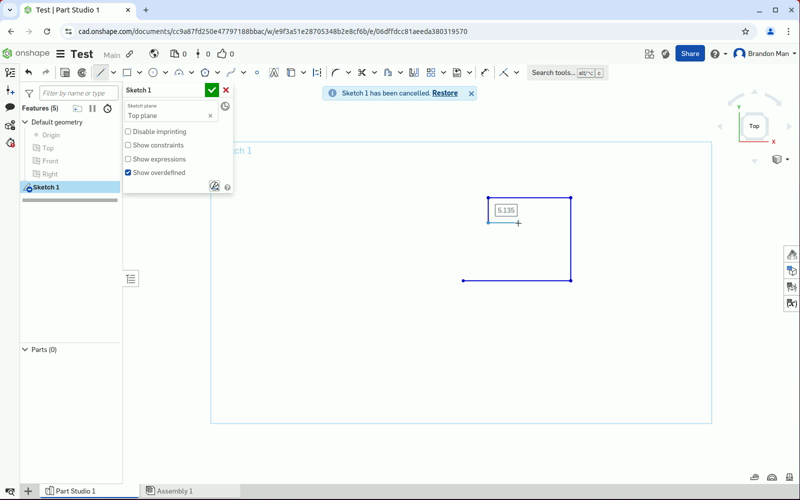
mouse_move(463, 222)
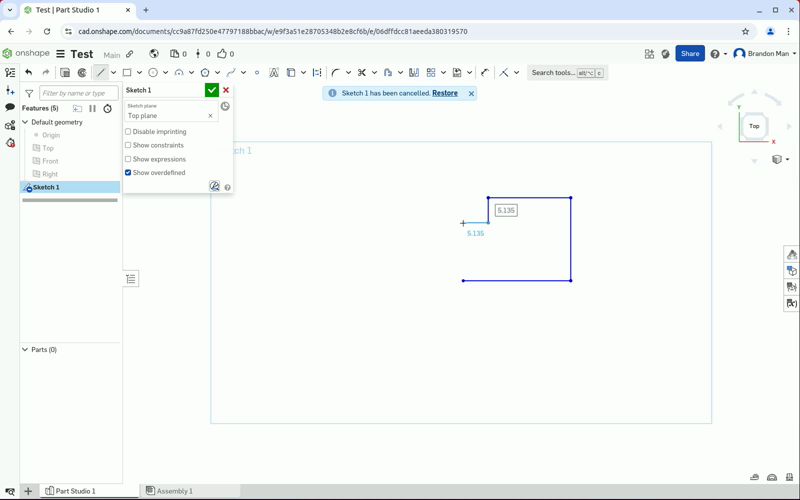
click(463, 222)
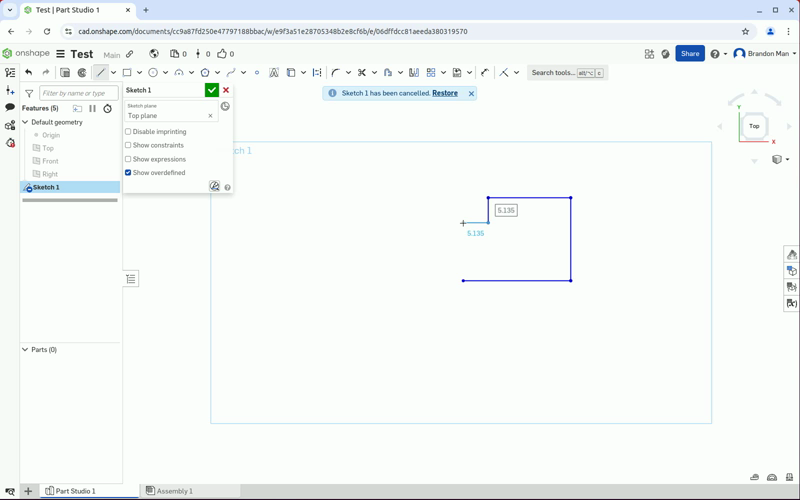
key_up(shift)
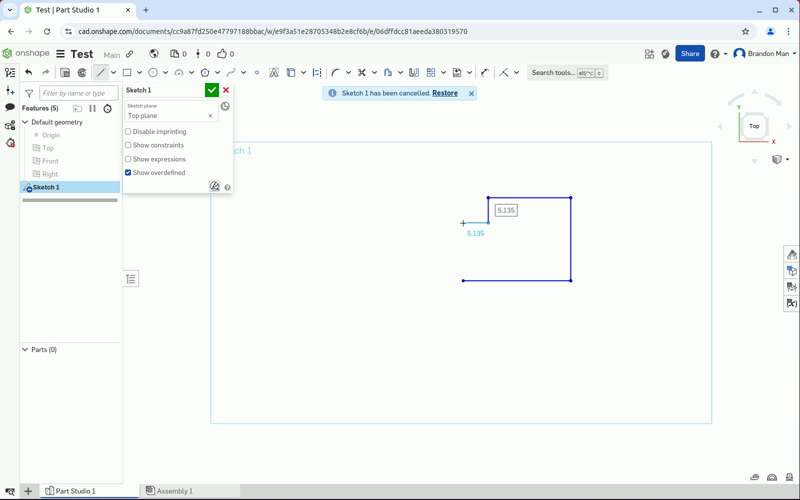
mouse_move(493, 222)
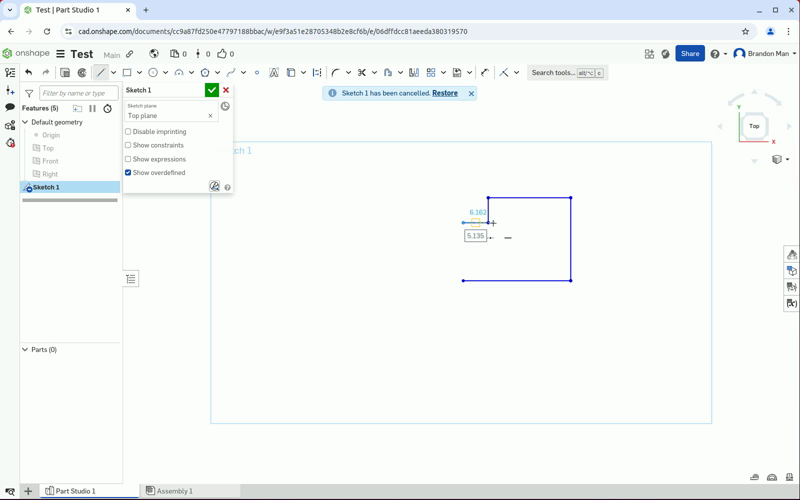
key_down(shift)
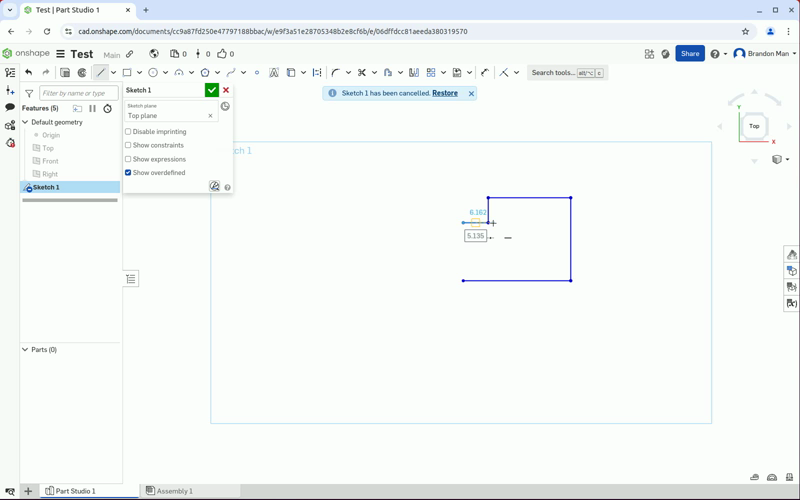
mouse_move(463, 280)
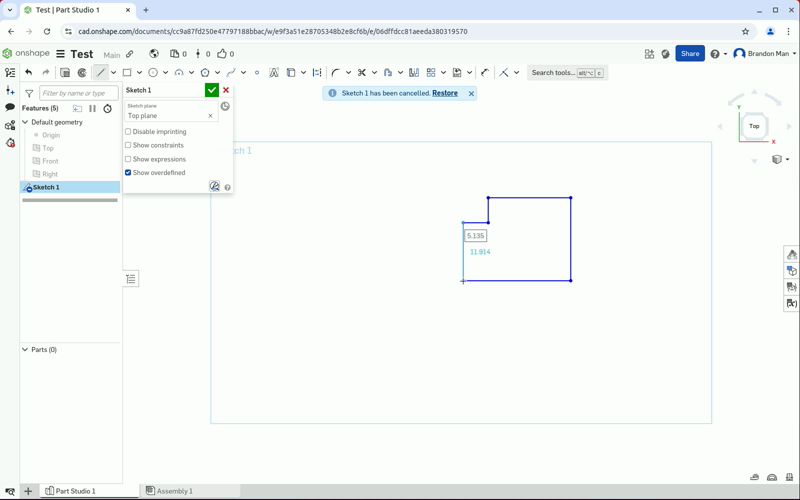
key_up(shift)
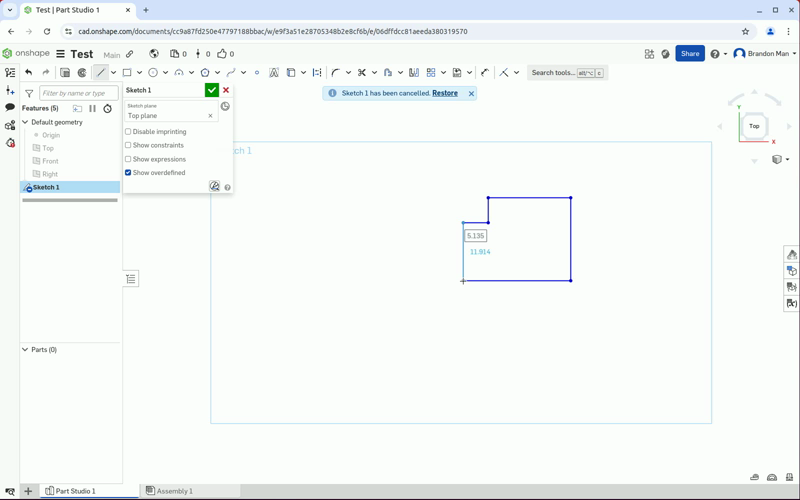
click(463, 280)
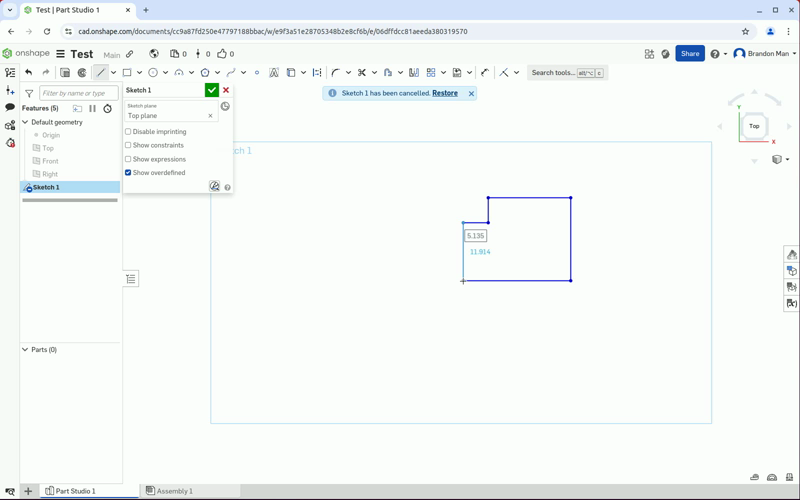
key(esc)
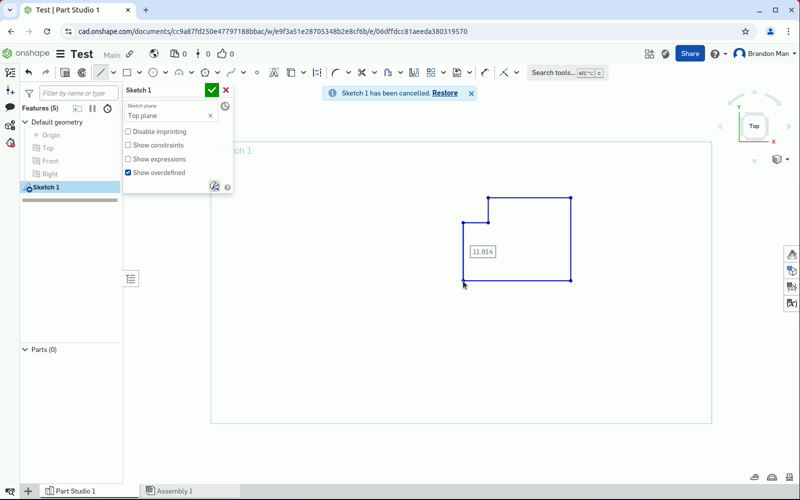
key(c)
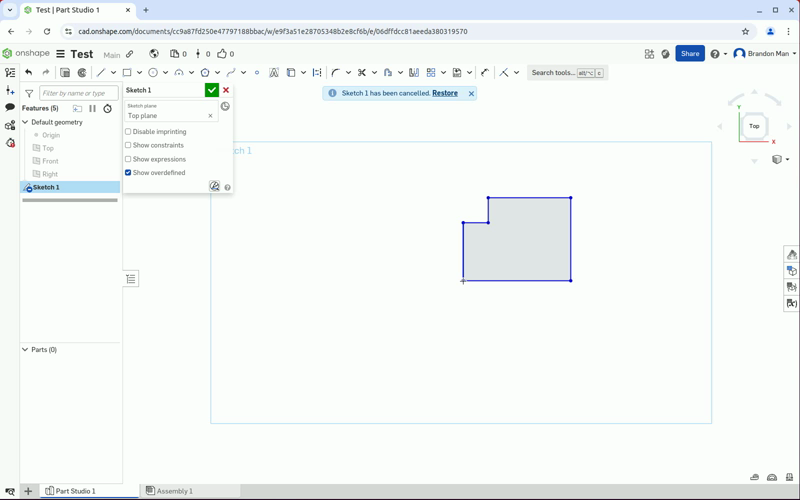
key_down(shift)
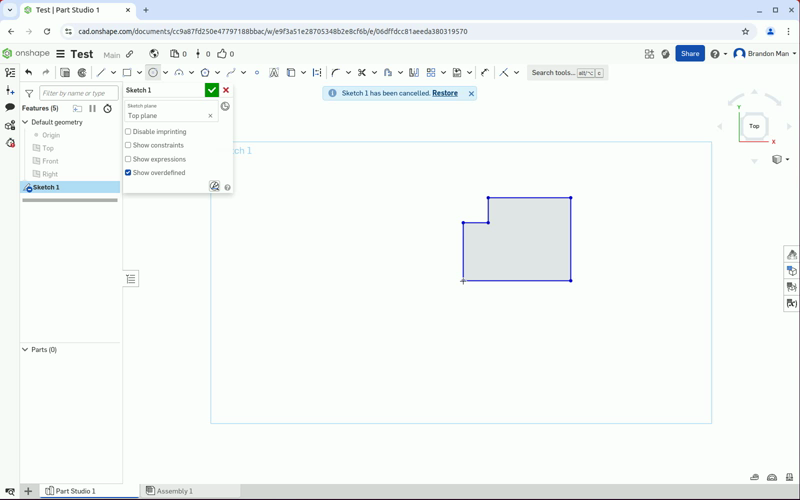
mouse_move(475, 239)
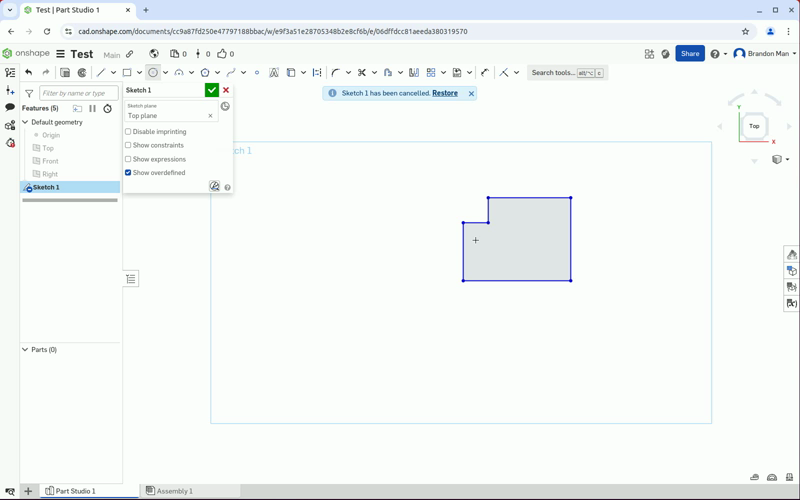
click(475, 239)
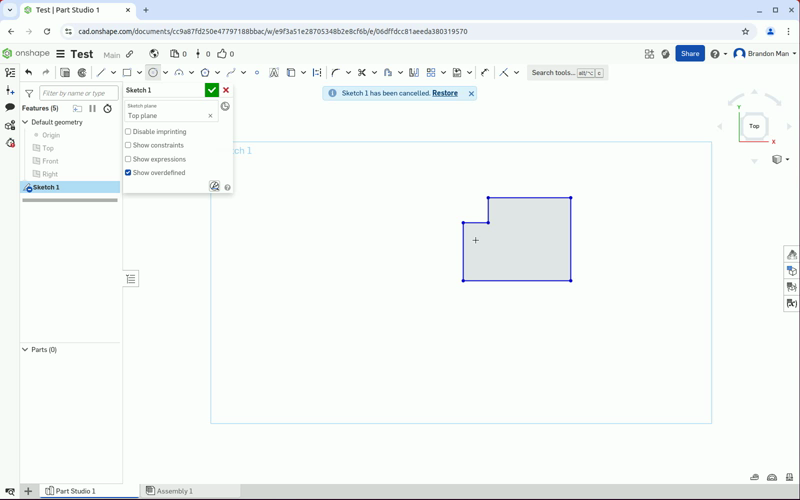
key_up(shift)
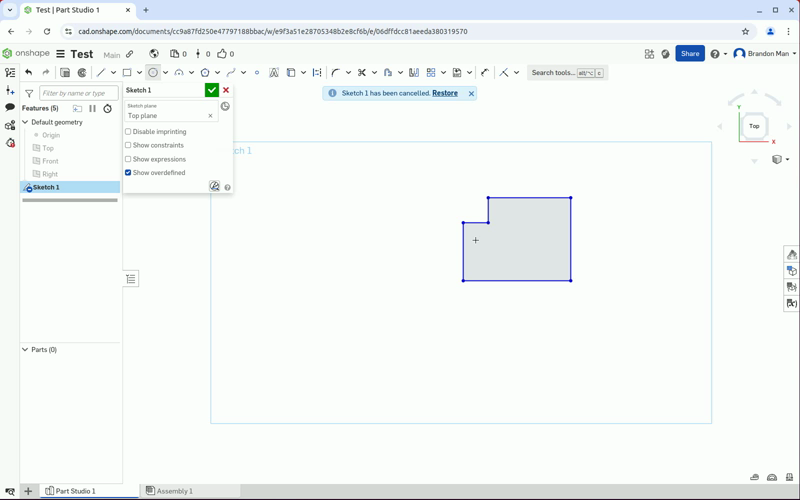
mouse_move(480, 239)
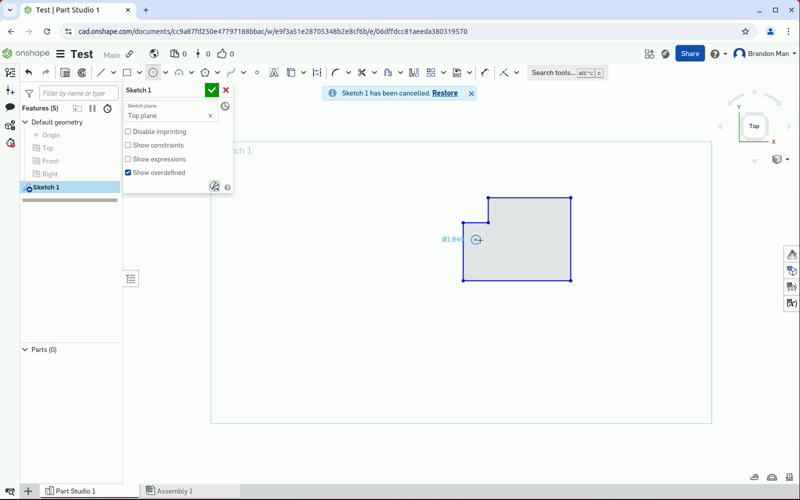
click(480, 239)
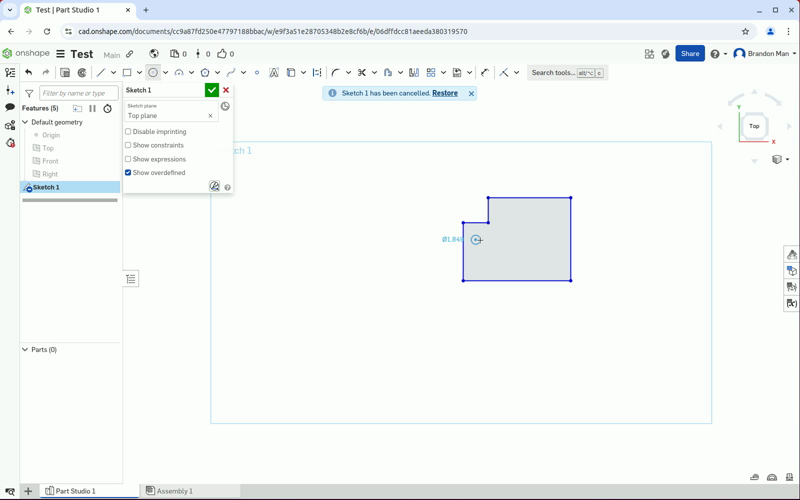
key(esc)
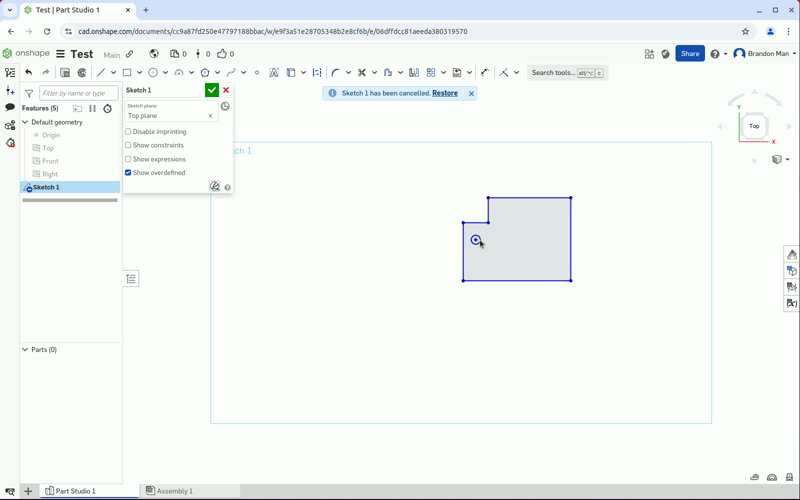
key(c)
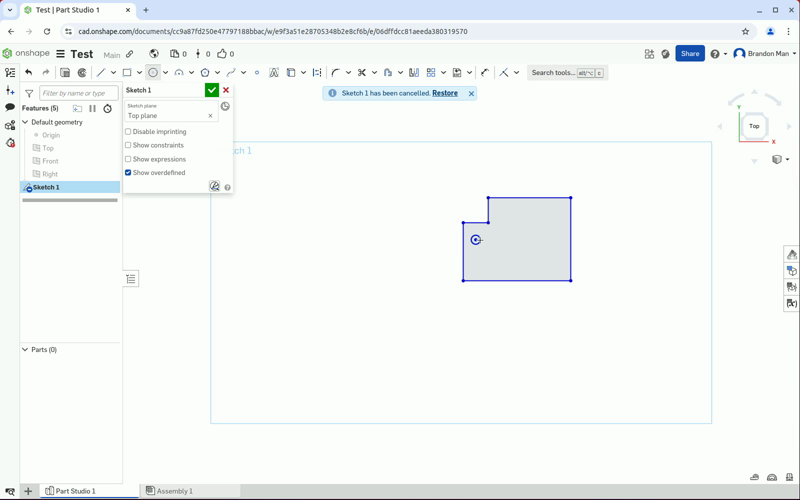
key_down(shift)
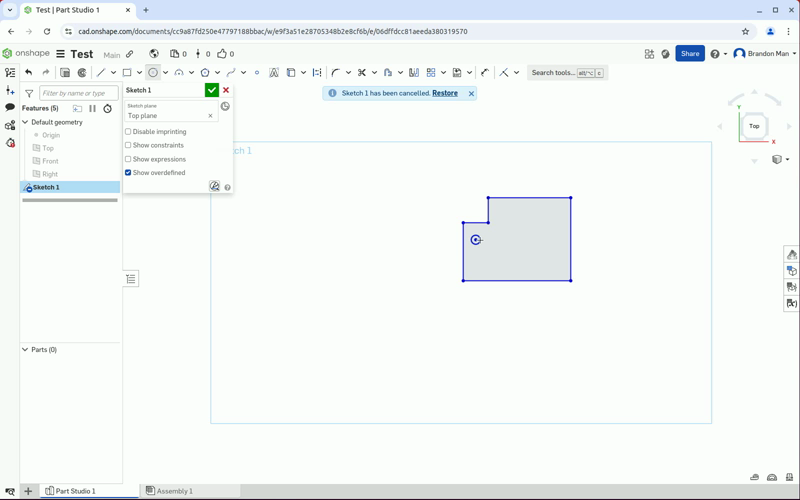
mouse_move(558, 239)
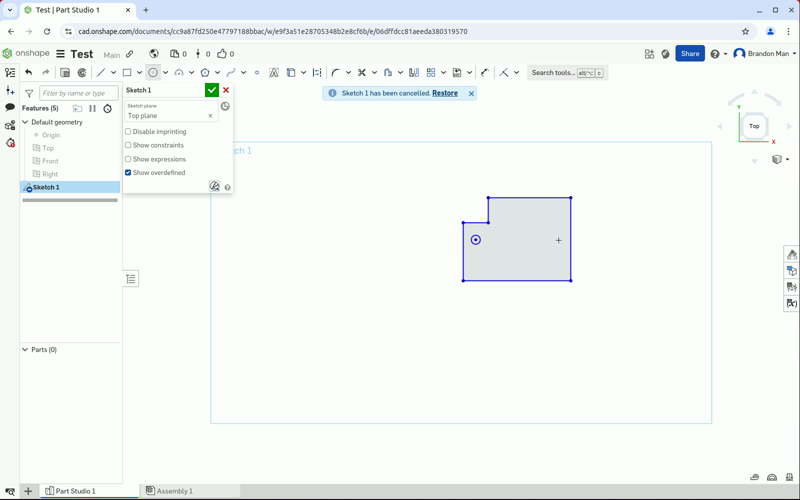
click(558, 239)
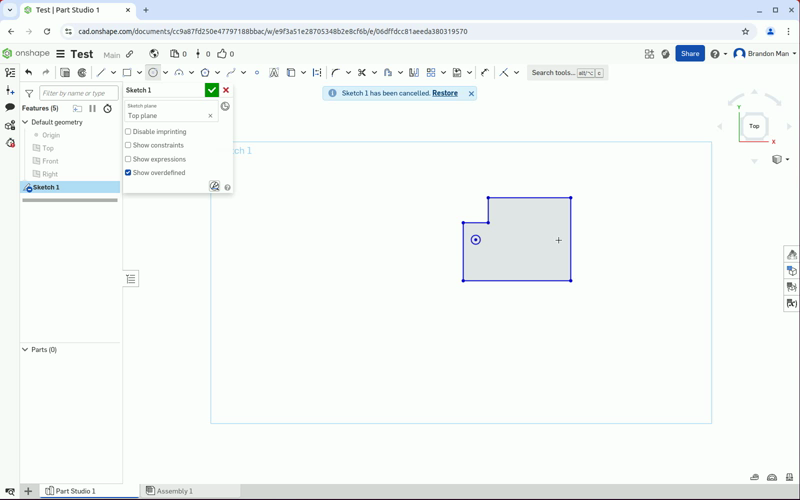
key_up(shift)
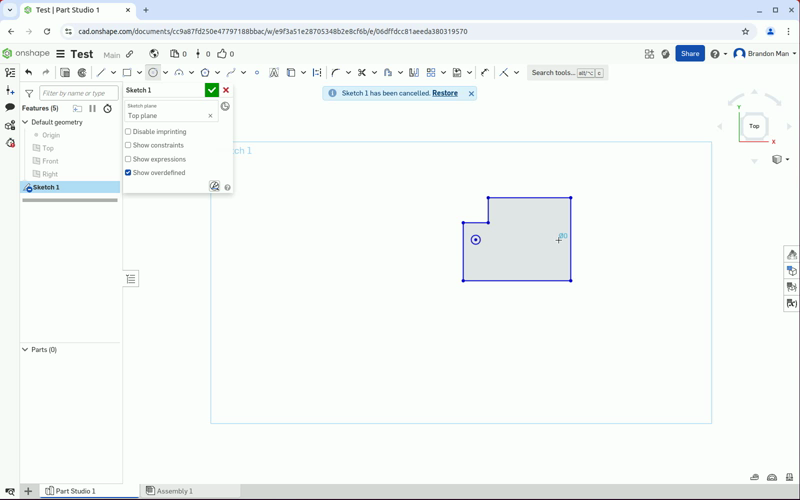
mouse_move(563, 239)
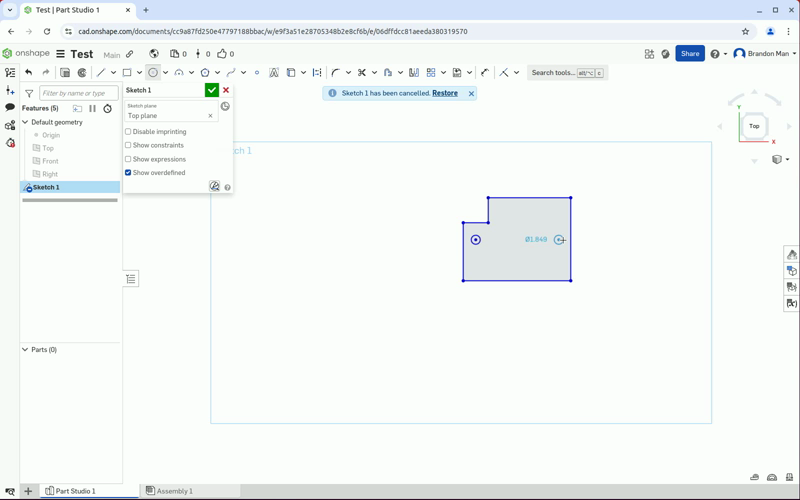
click(563, 239)
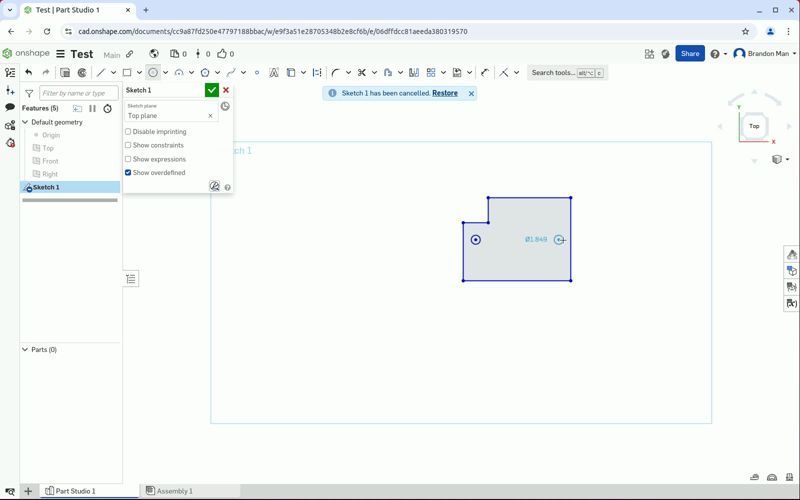
key(esc)
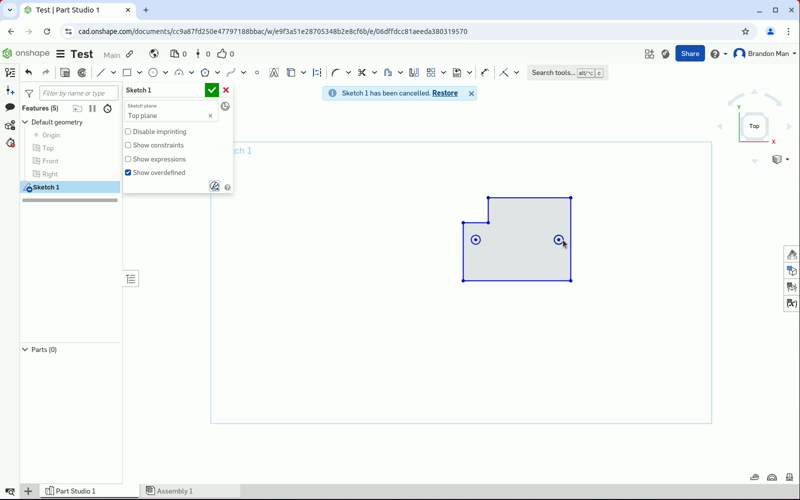
mouse_move(563, 261)
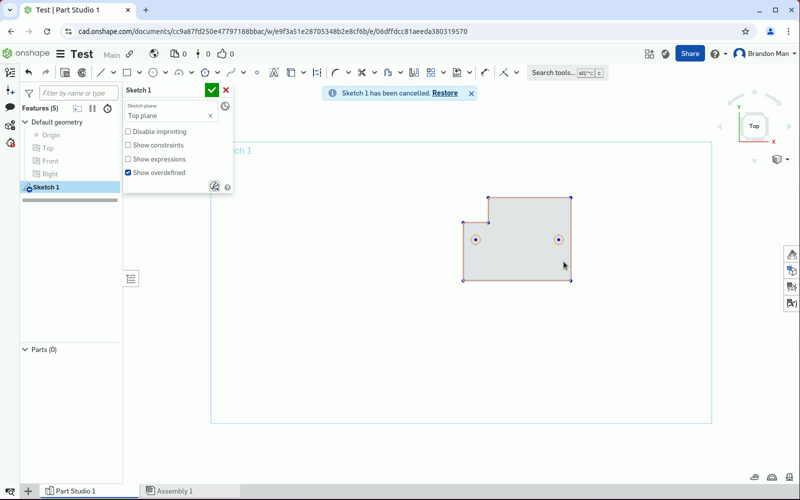
click(563, 261)
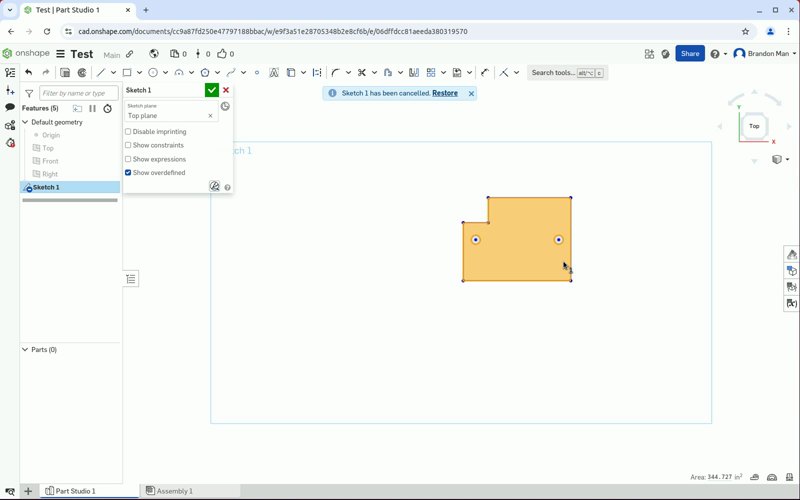
mouse_move(73, 352)
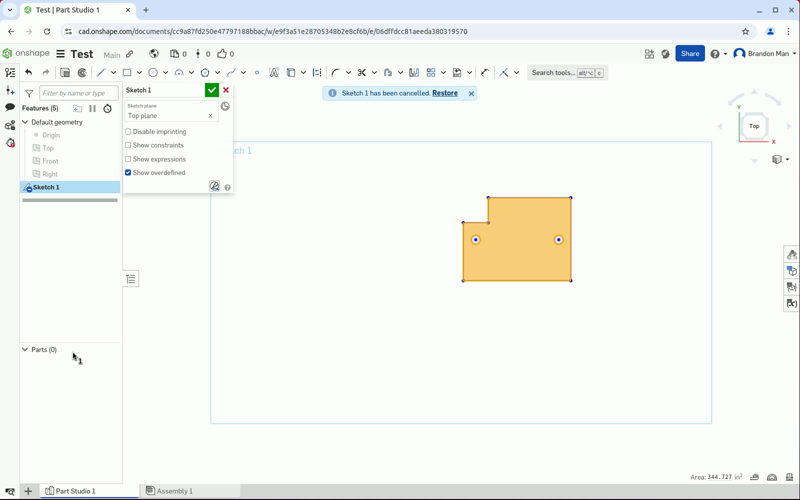
key(shift+y)
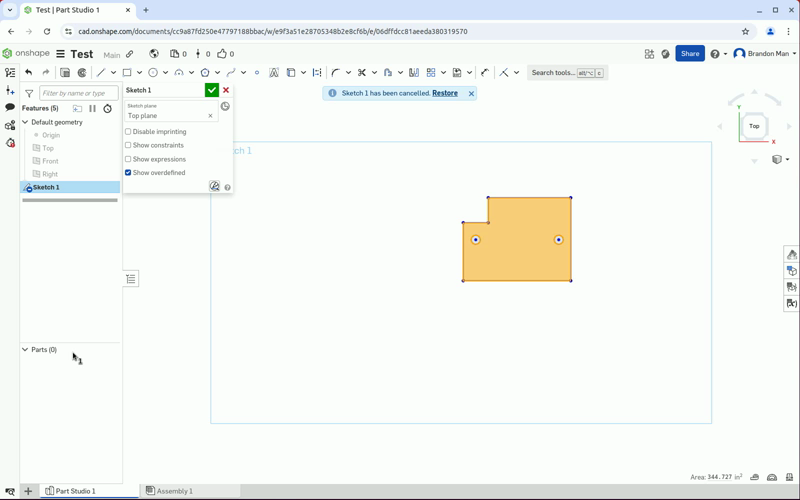
key(shift+e)
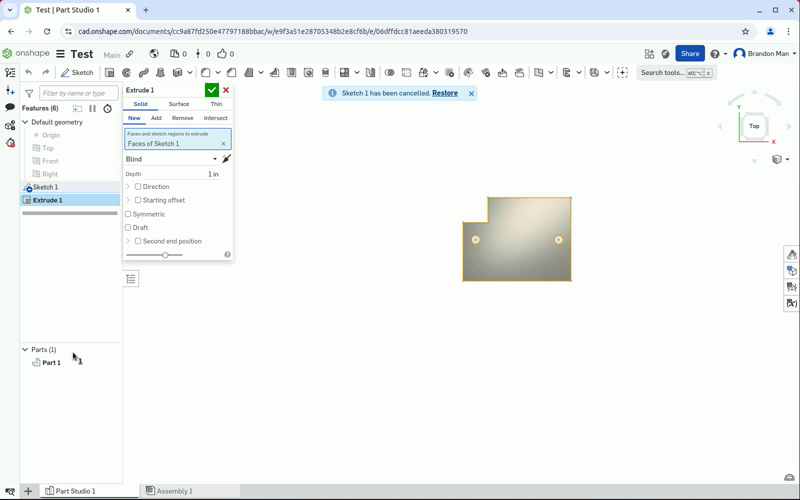
mouse_move(143, 106)
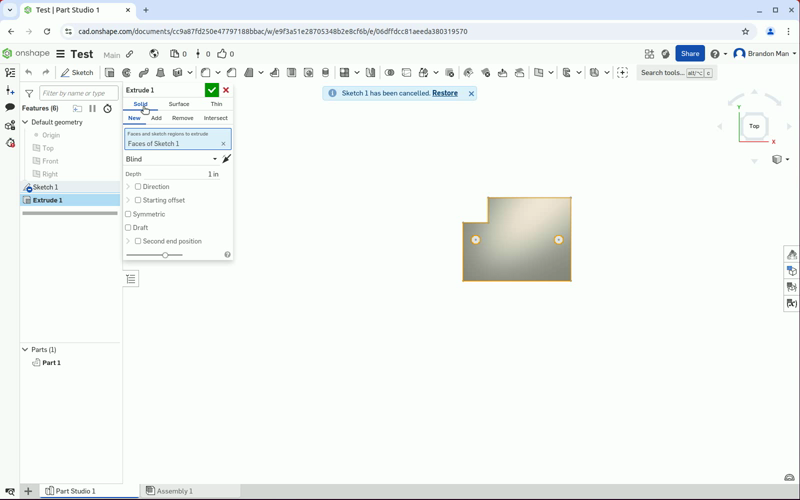
click(143, 106)
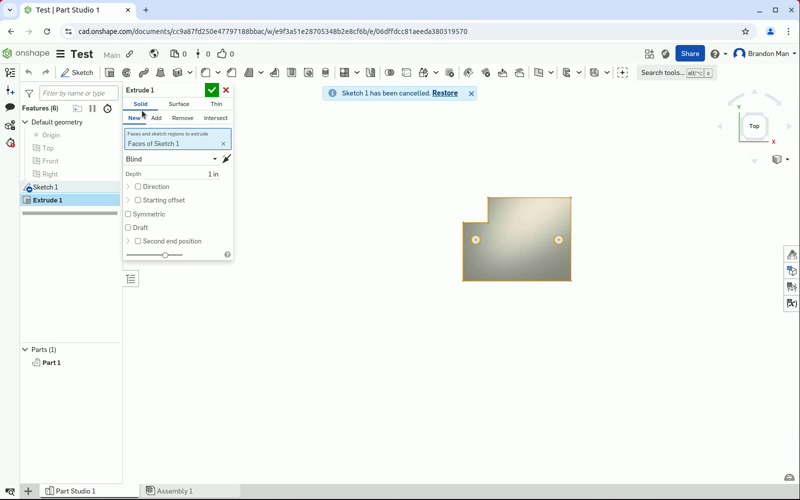
mouse_move(137, 120)
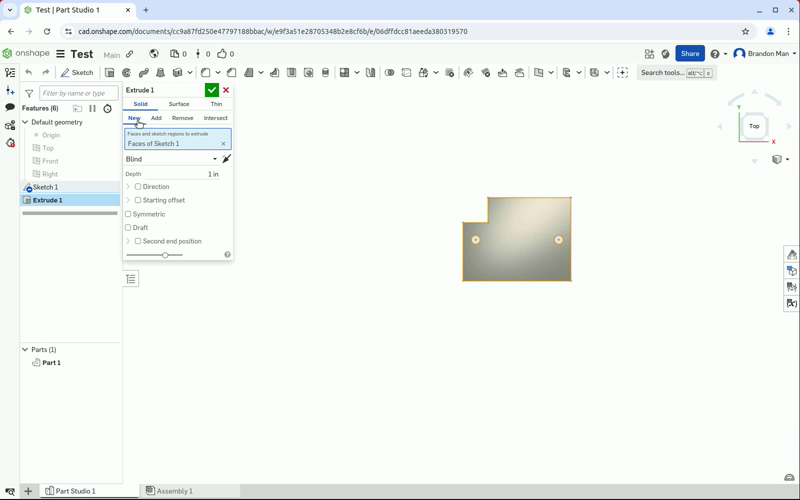
click(137, 120)
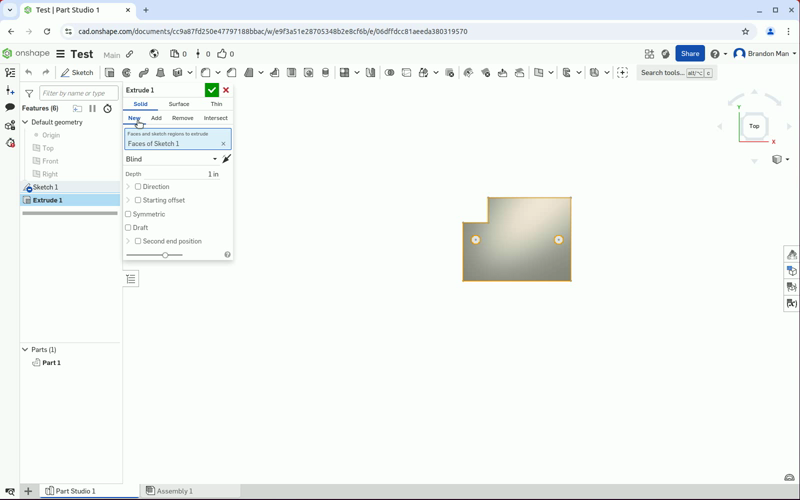
key(tab, 4)
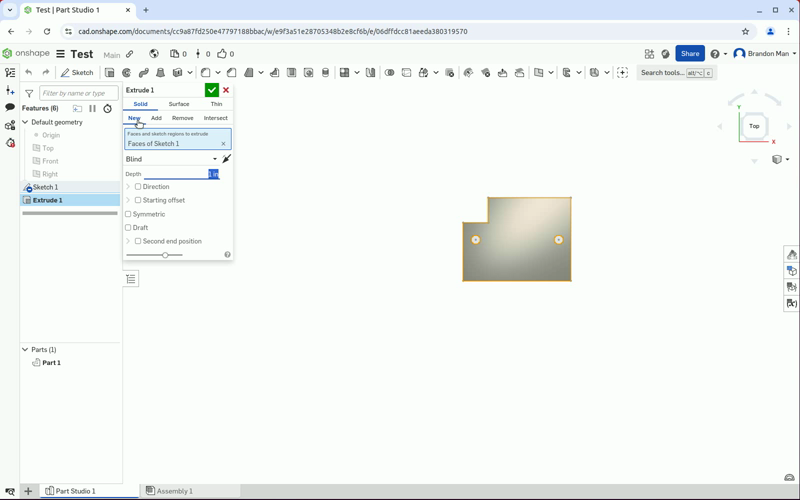
text(0.241)
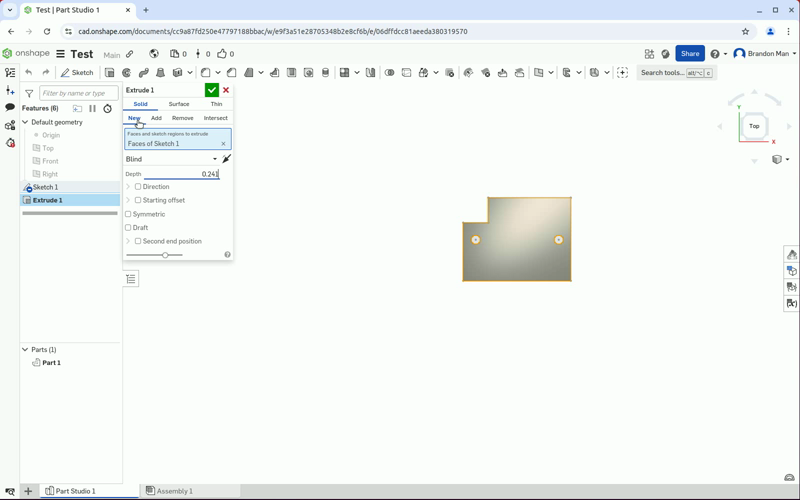
key(enter)
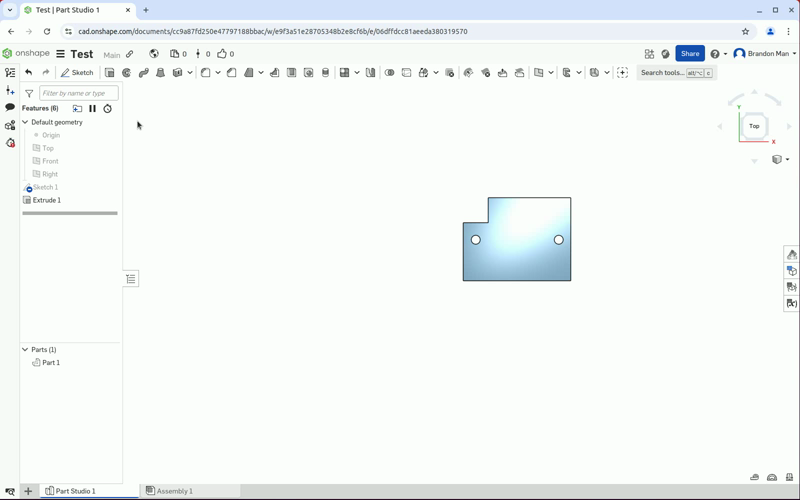
key(shift+h)
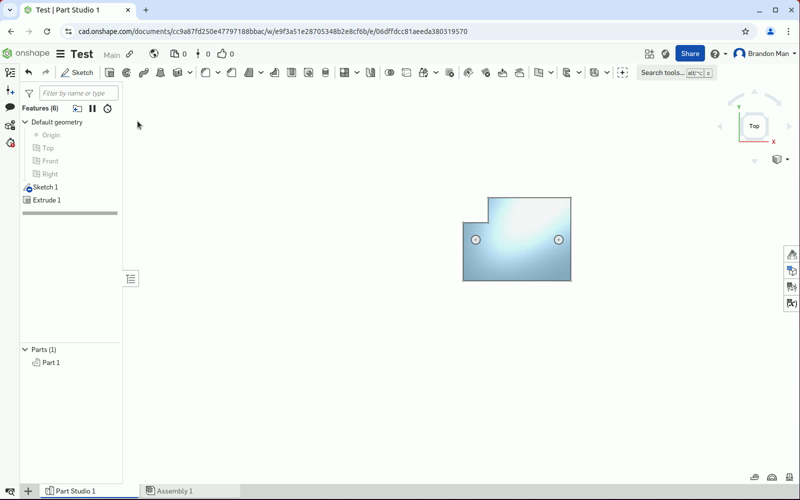
key(shift+h)
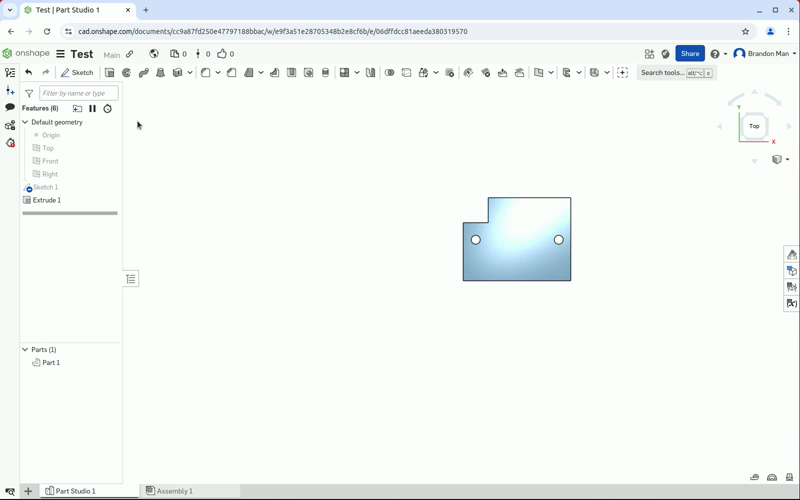
mouse_move(73, 189)
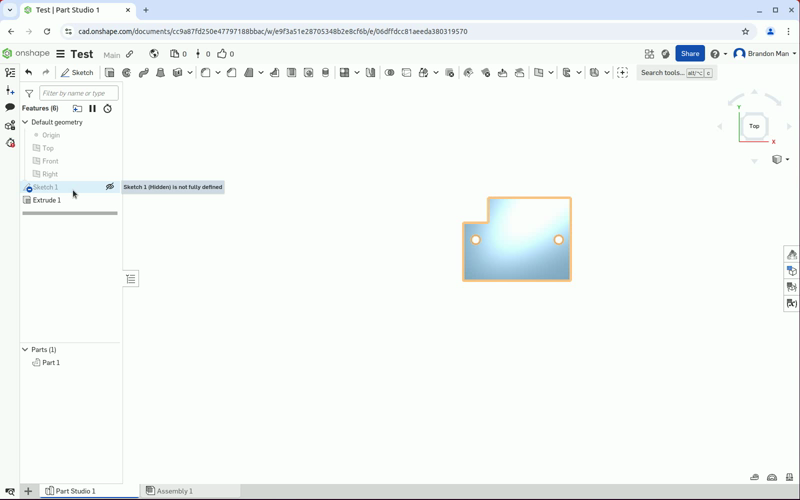
click(73, 189)
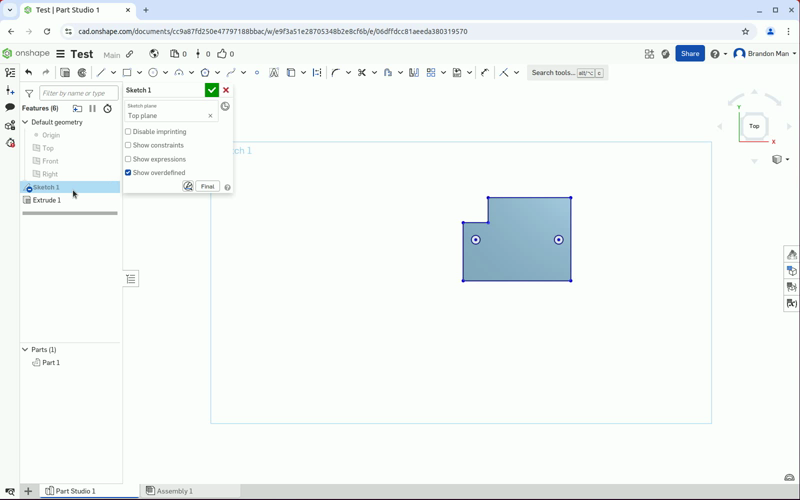
mouse_move(229, 92)
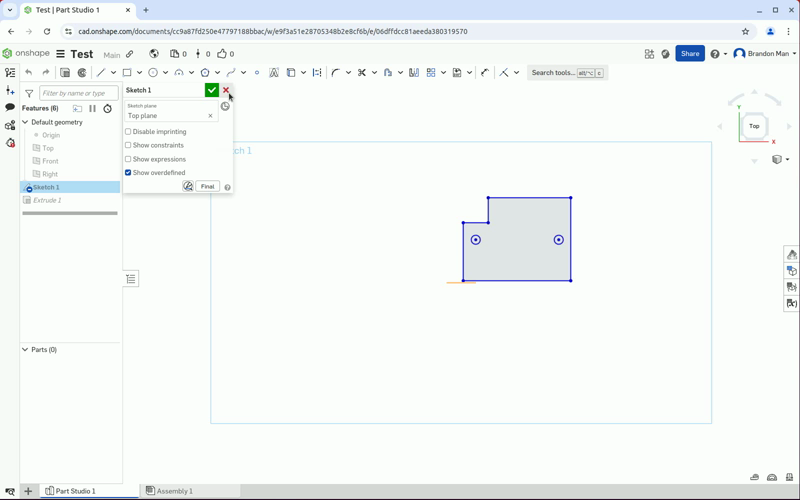
click(229, 92)
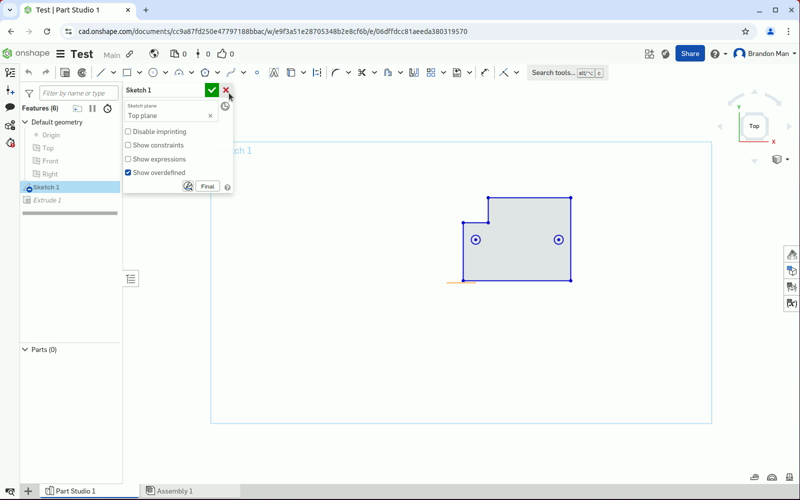
key(shift+s)
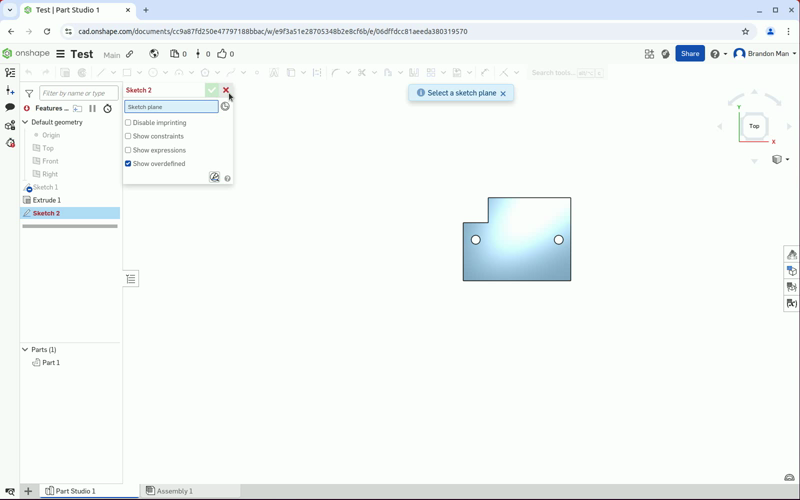
mouse_move(73, 150)
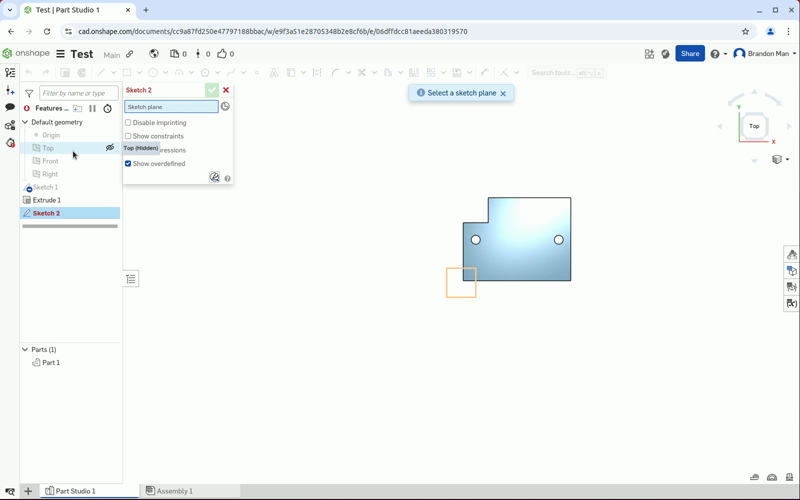
click(73, 150)
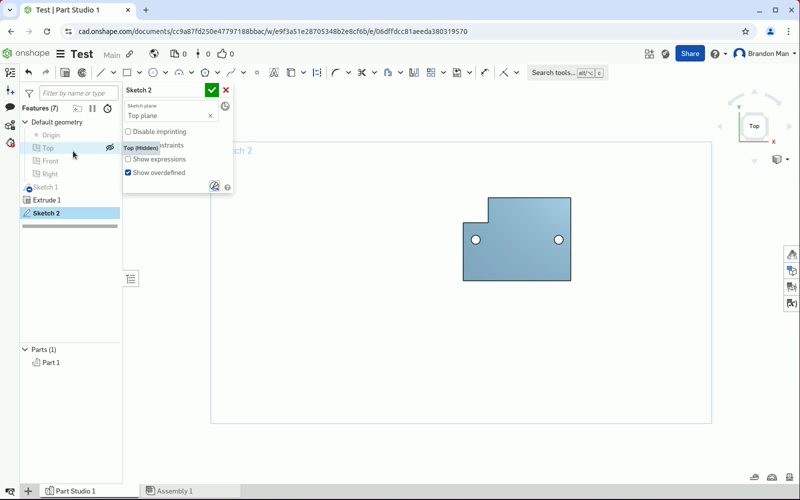
mouse_move(73, 352)
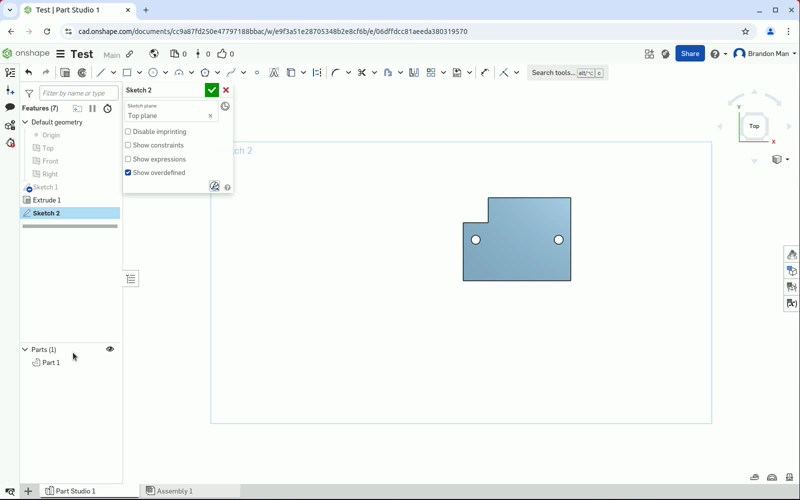
key(y)
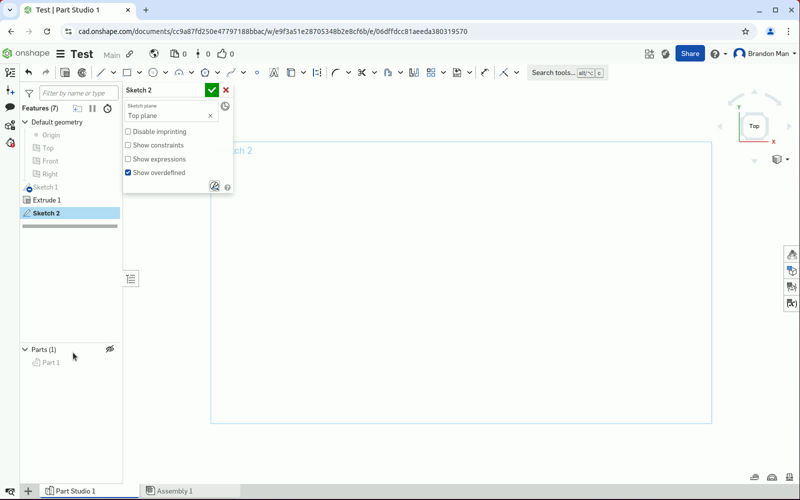
key(l)
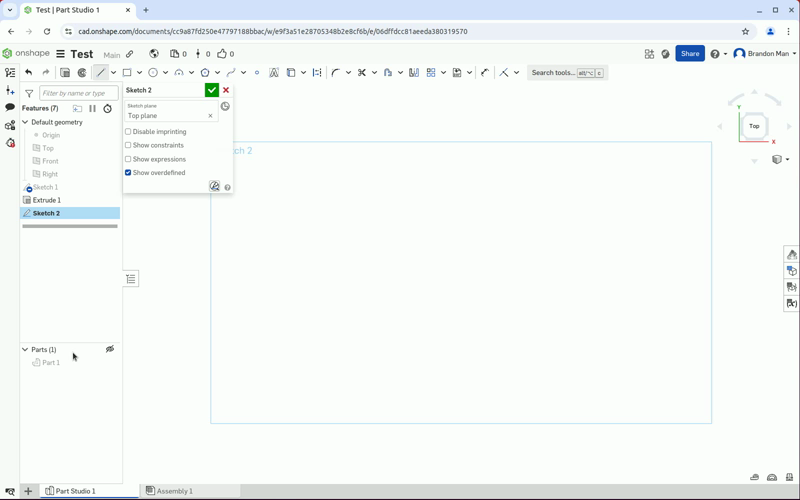
key_down(shift)
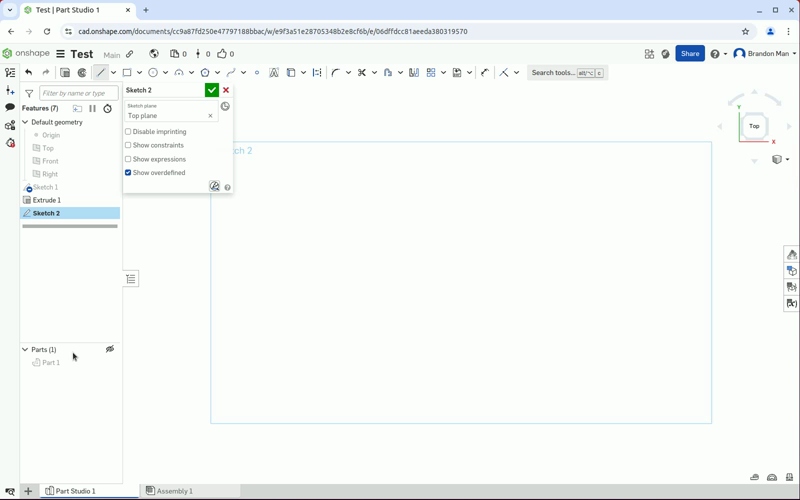
mouse_move(460, 282)
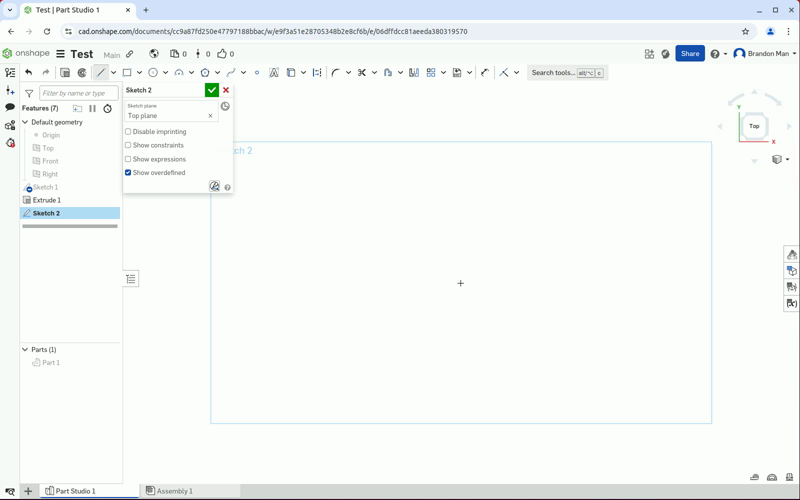
click(460, 282)
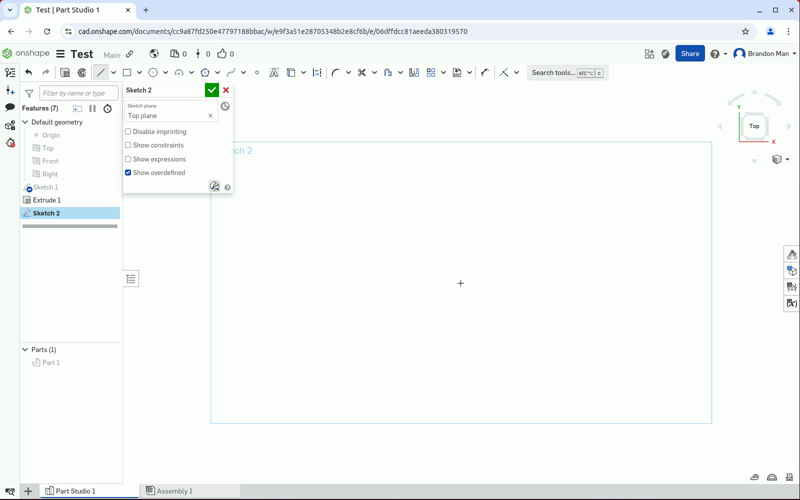
key_up(shift)
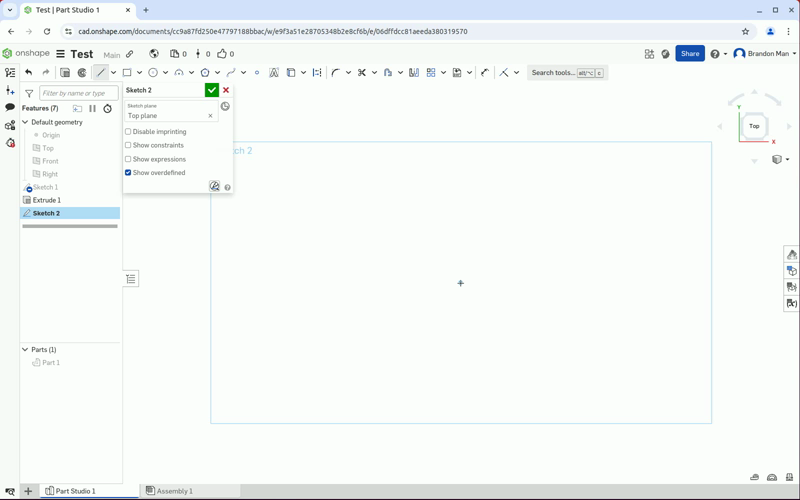
key_down(shift)
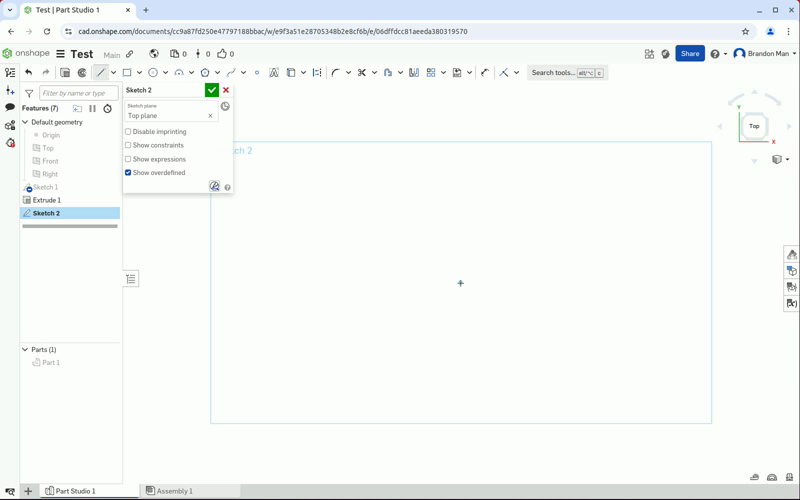
mouse_move(573, 282)
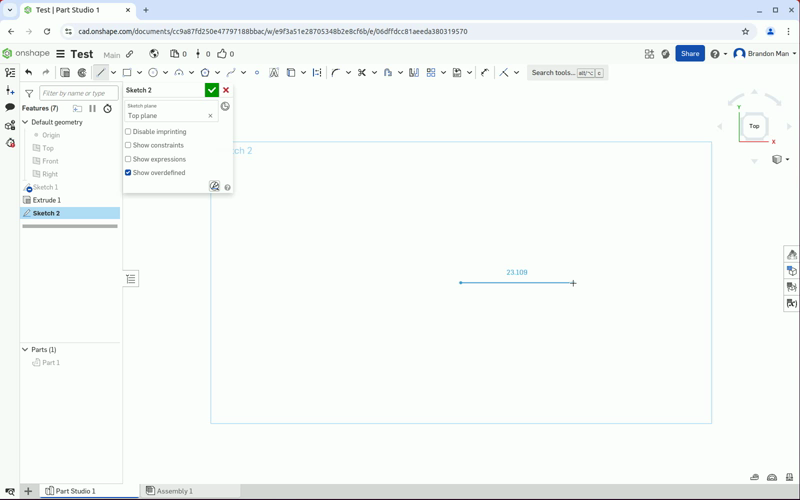
click(573, 282)
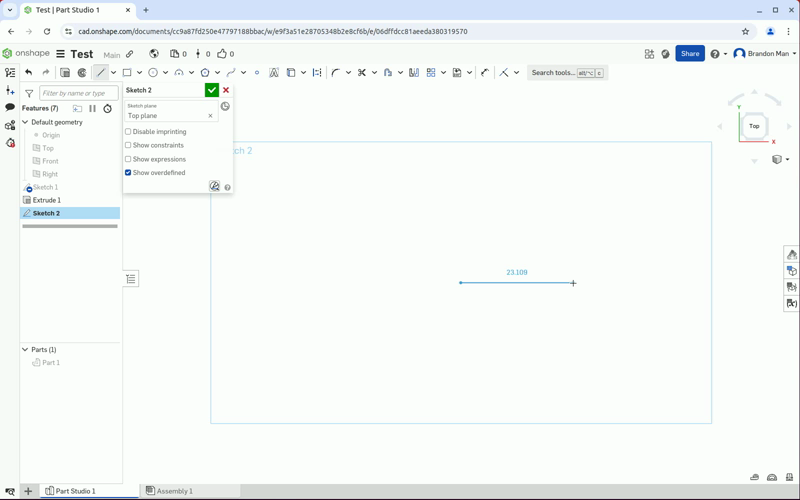
key_up(shift)
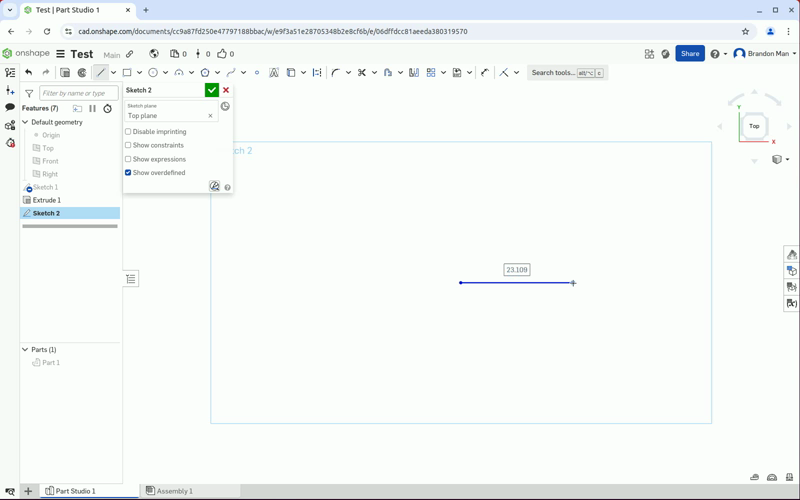
key_down(shift)
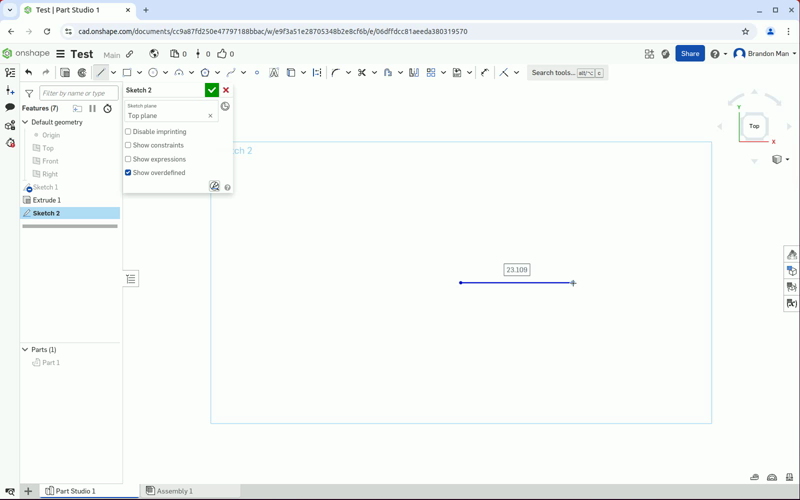
mouse_move(573, 195)
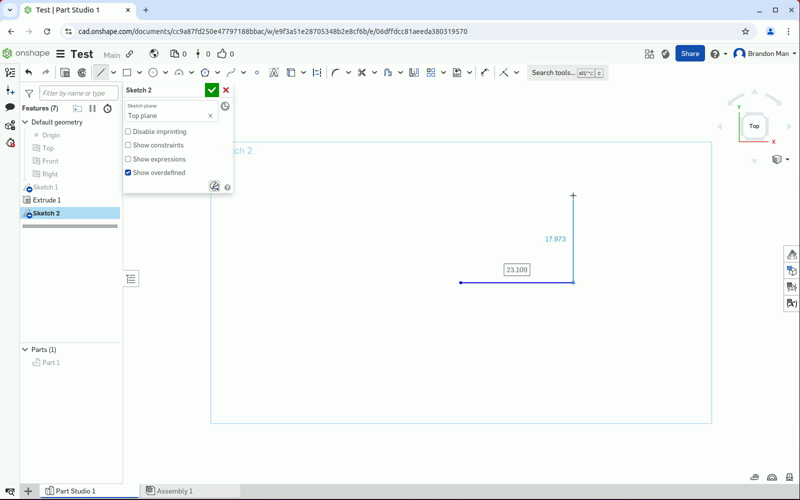
click(573, 195)
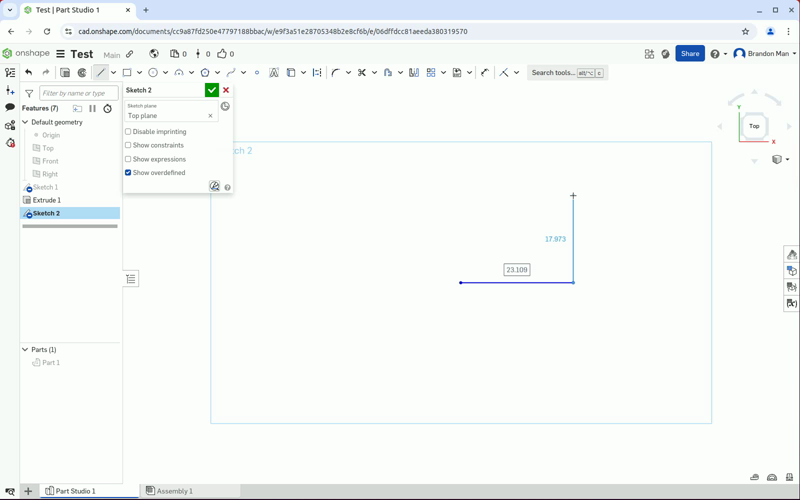
key_up(shift)
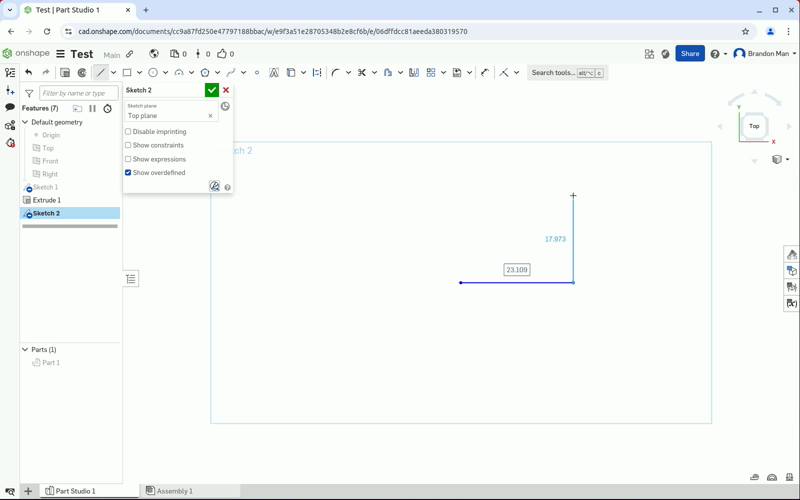
key_down(shift)
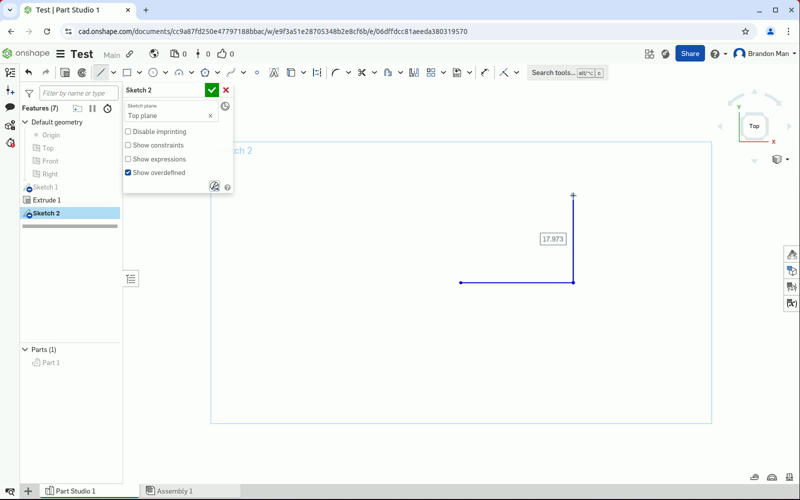
mouse_move(485, 195)
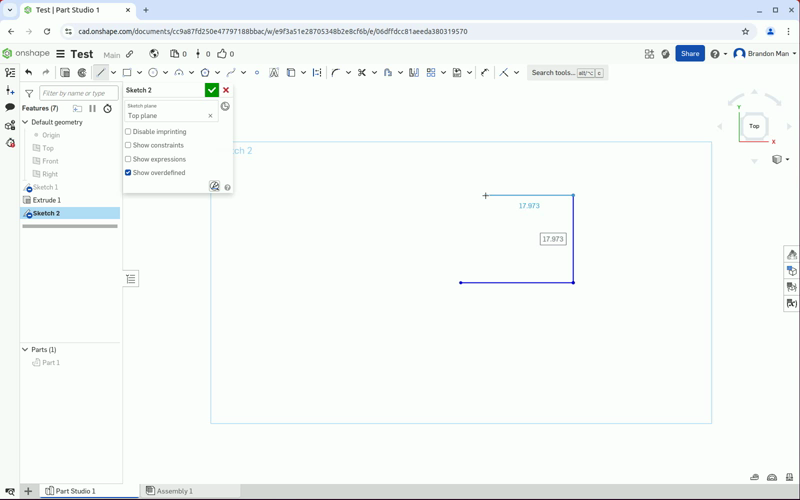
click(485, 195)
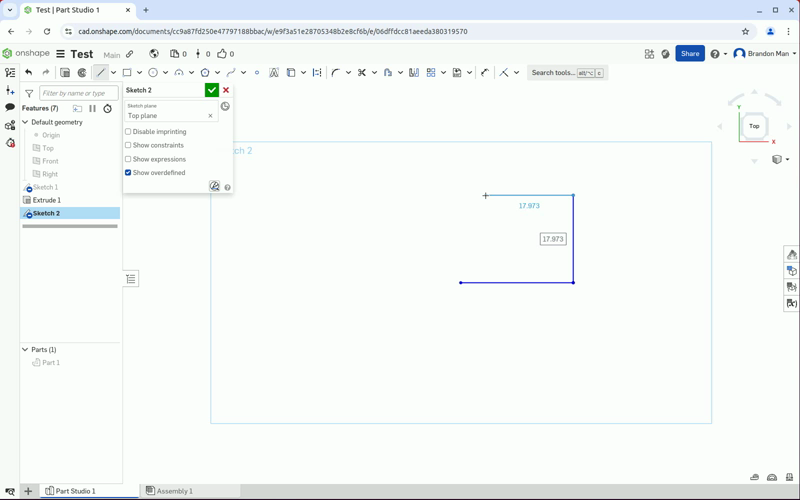
key_up(shift)
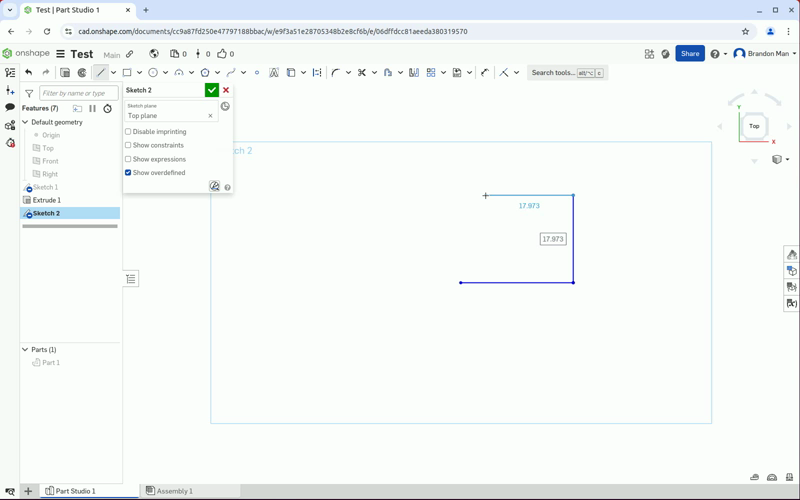
key_down(shift)
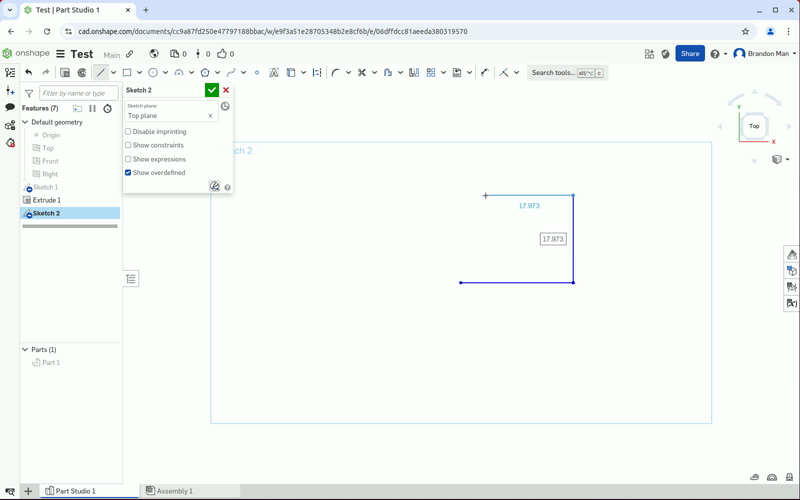
mouse_move(515, 195)
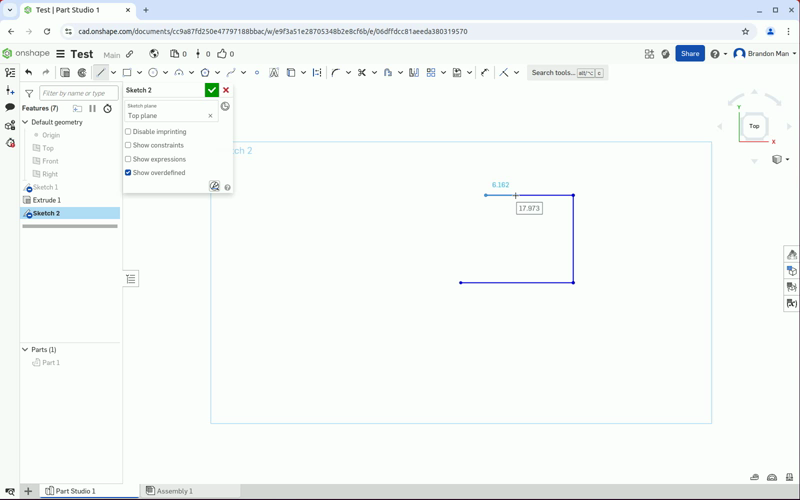
mouse_move(485, 220)
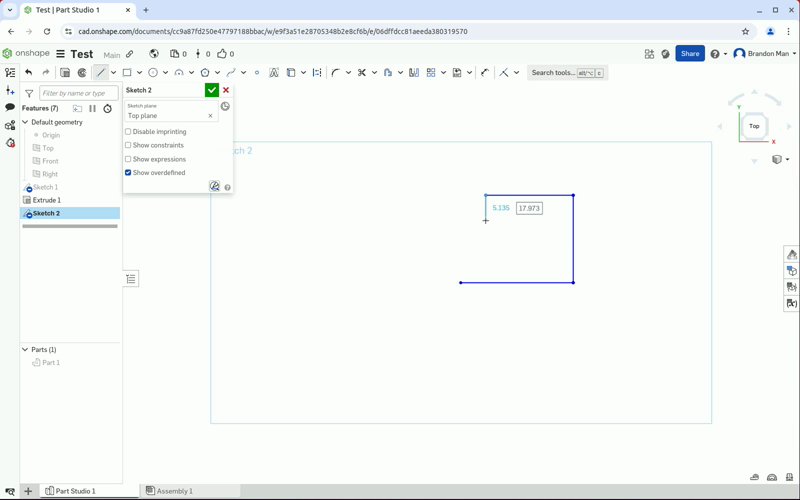
click(485, 220)
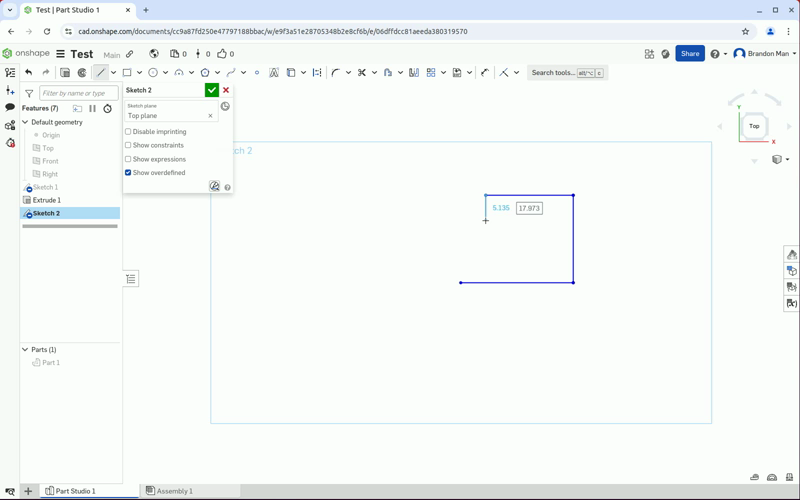
key_up(shift)
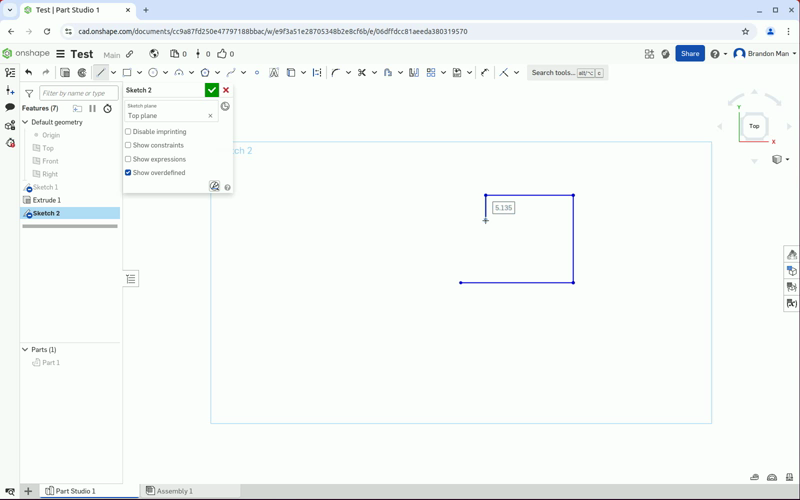
key_down(shift)
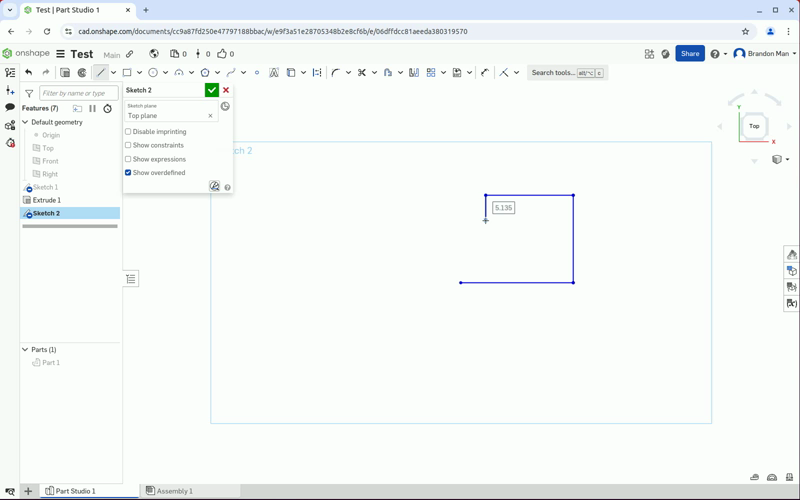
mouse_move(515, 220)
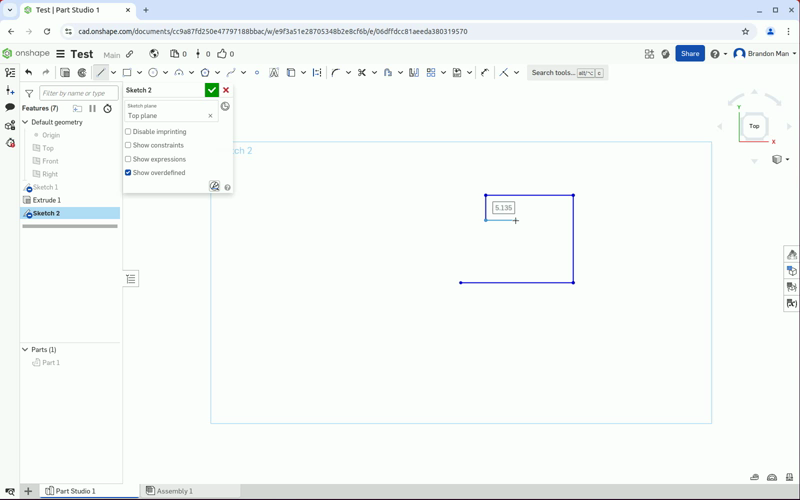
mouse_move(460, 220)
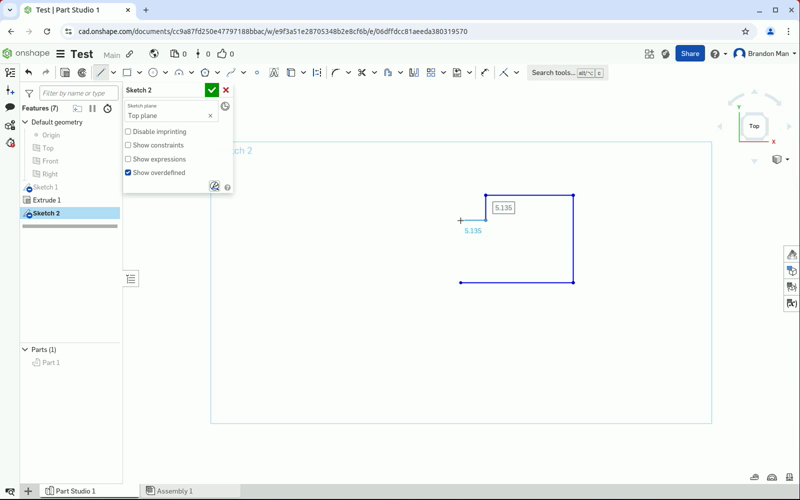
click(460, 220)
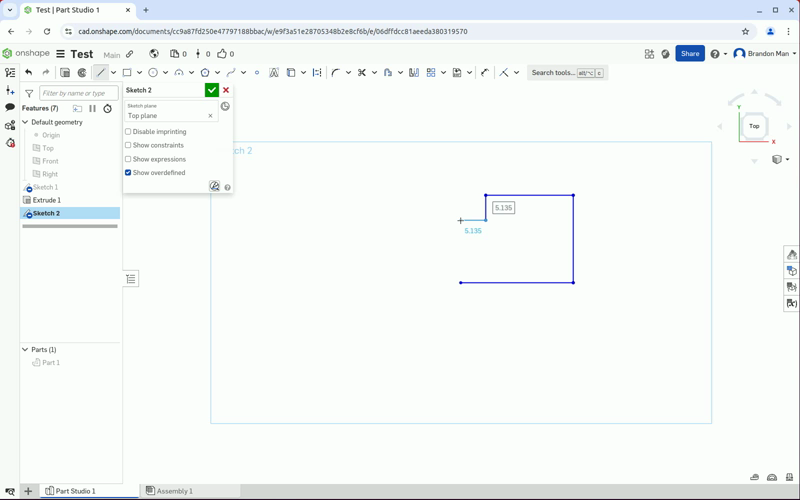
key_up(shift)
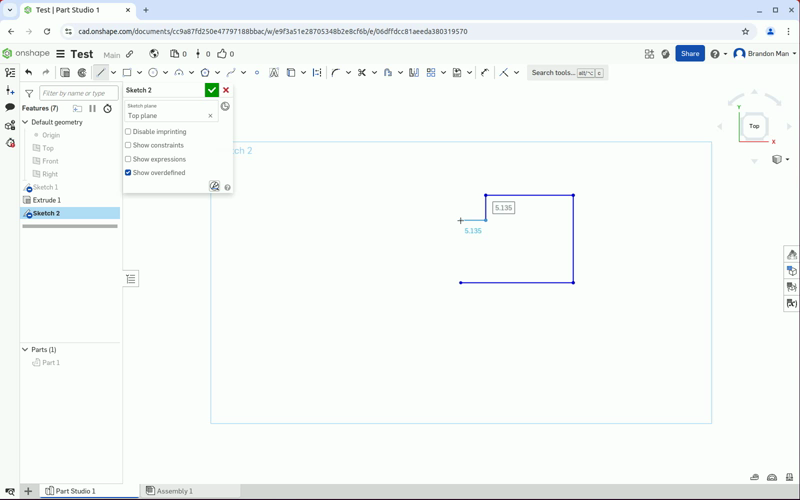
key_down(shift)
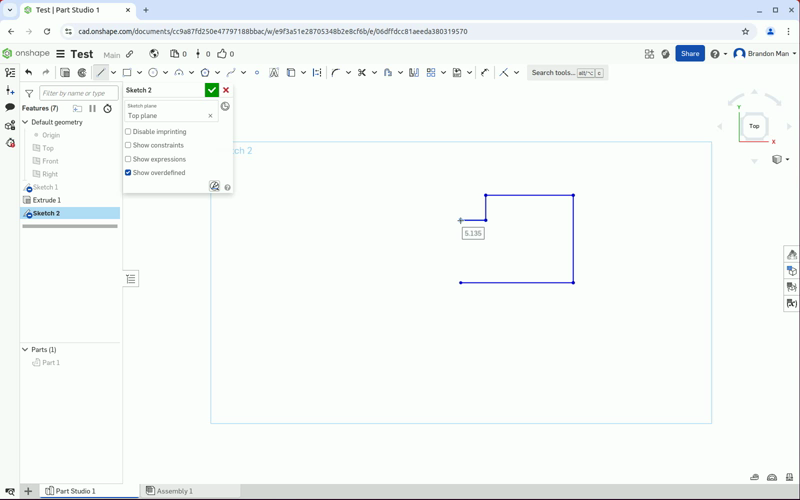
mouse_move(460, 282)
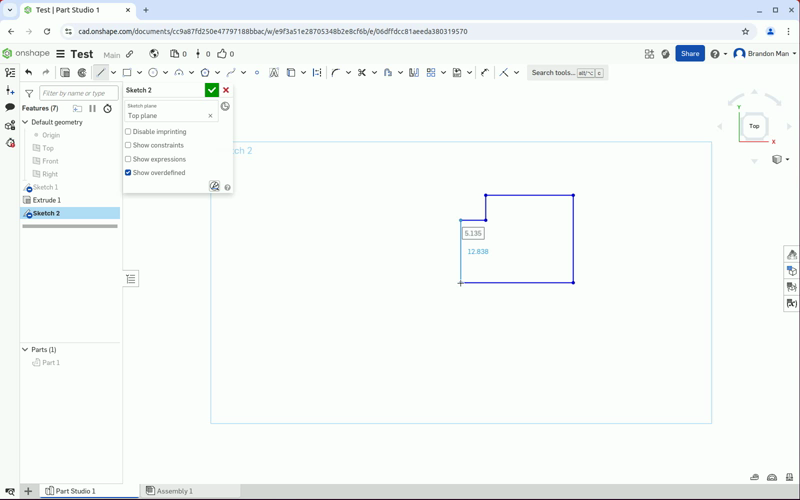
key_up(shift)
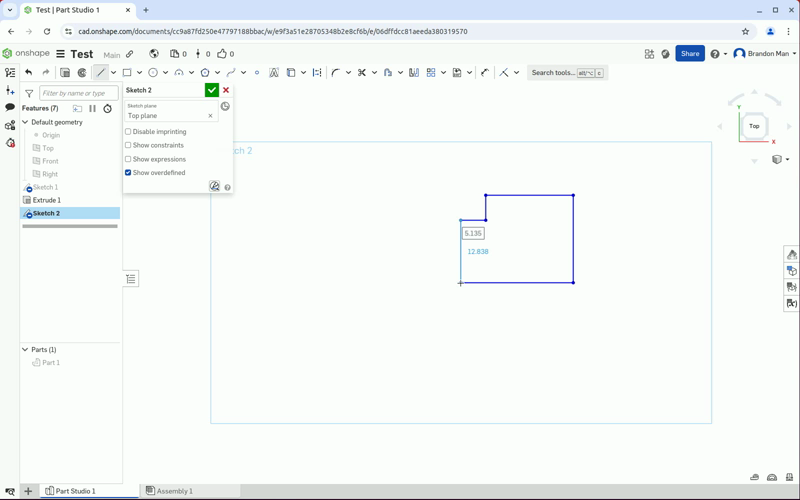
click(460, 282)
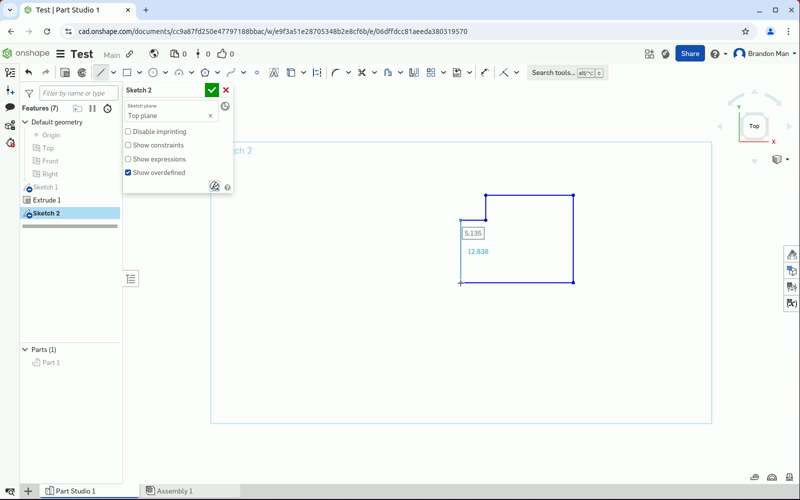
key(esc)
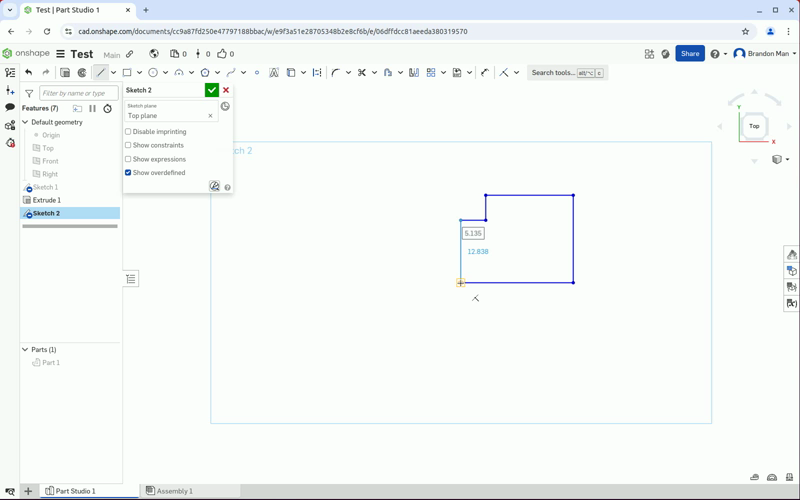
key(l)
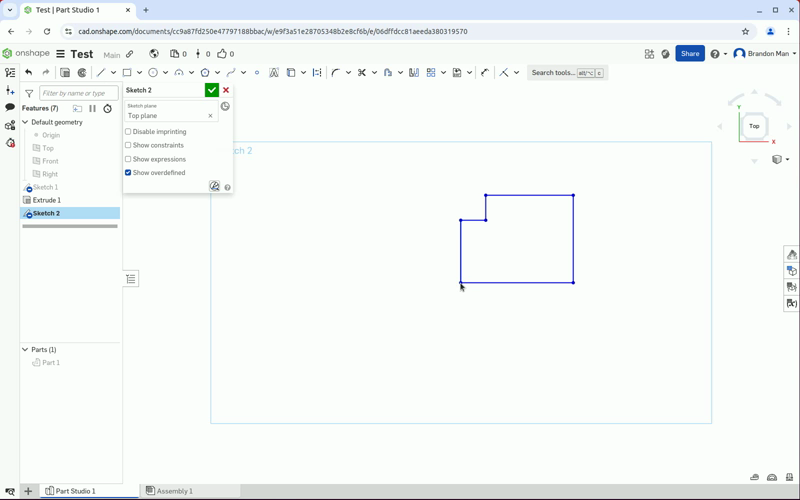
key_down(shift)
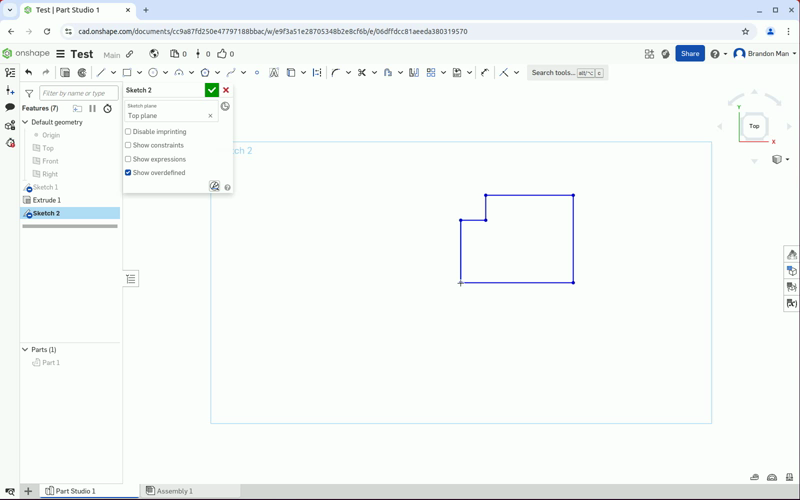
mouse_move(463, 280)
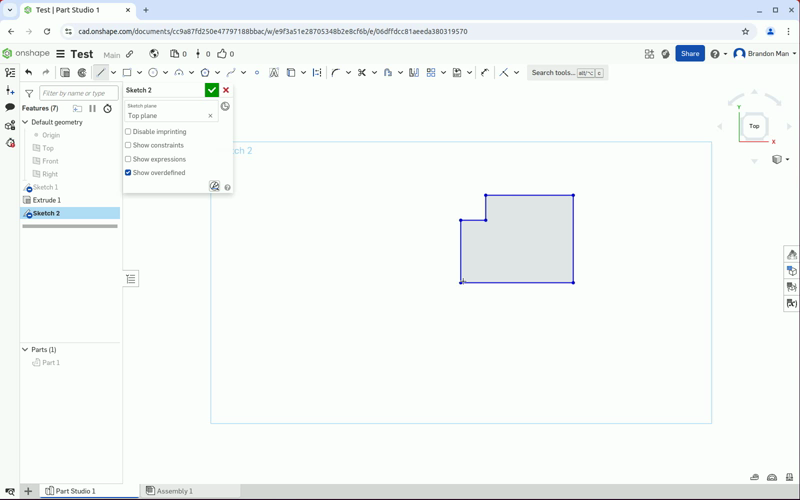
scroll(6)
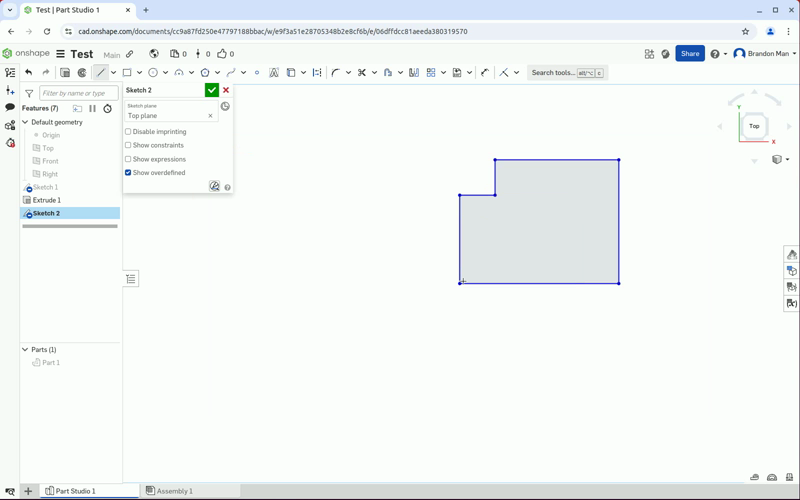
scroll(6)
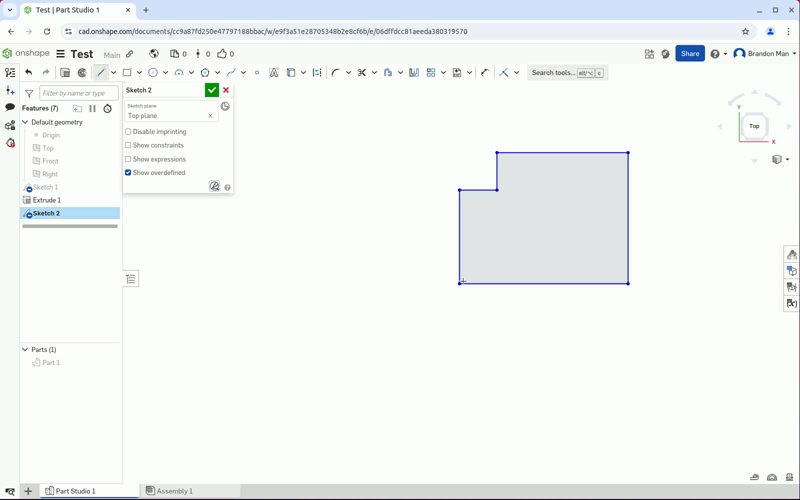
scroll(6)
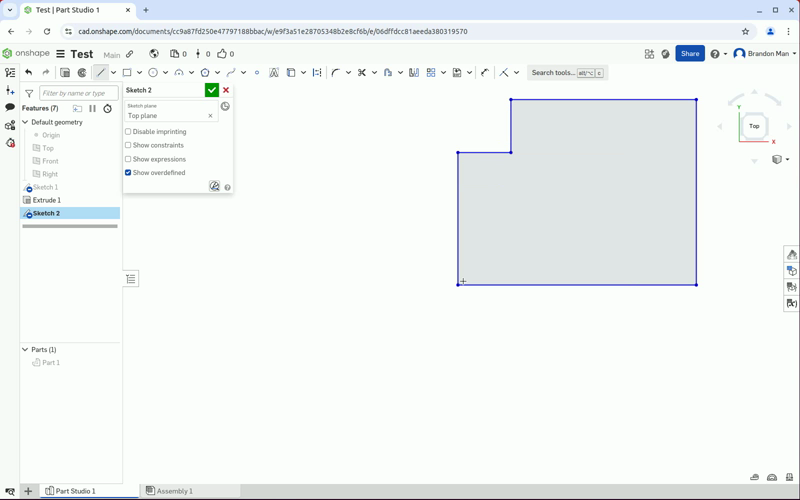
scroll(6)
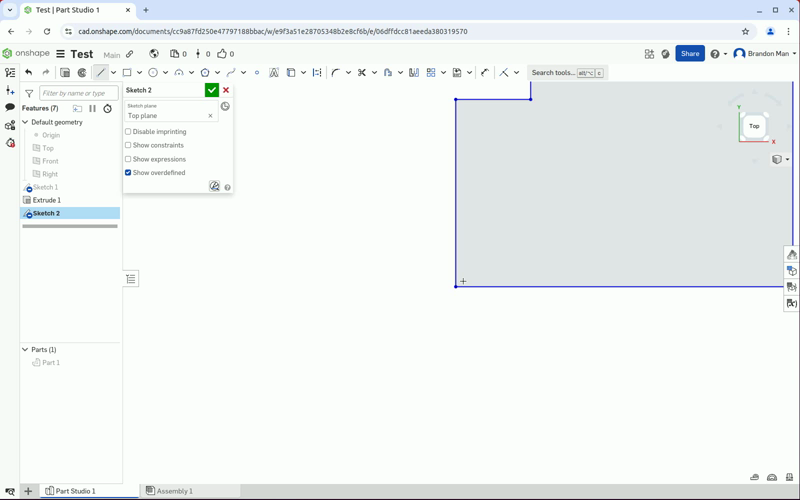
scroll(6)
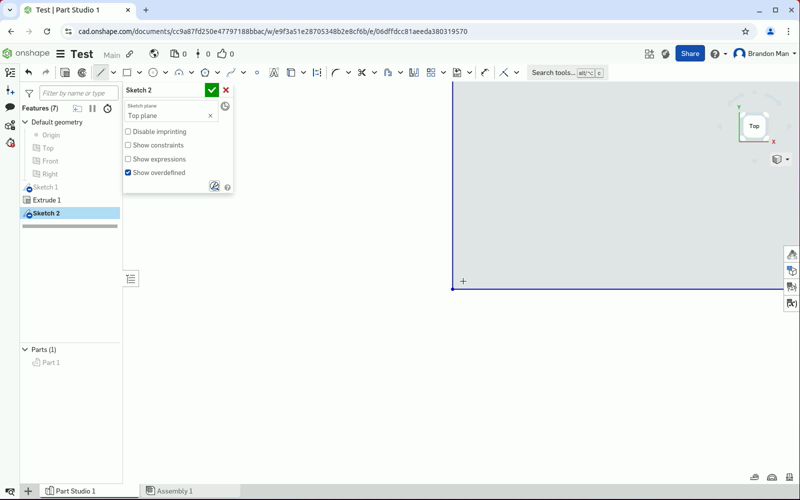
scroll(6)
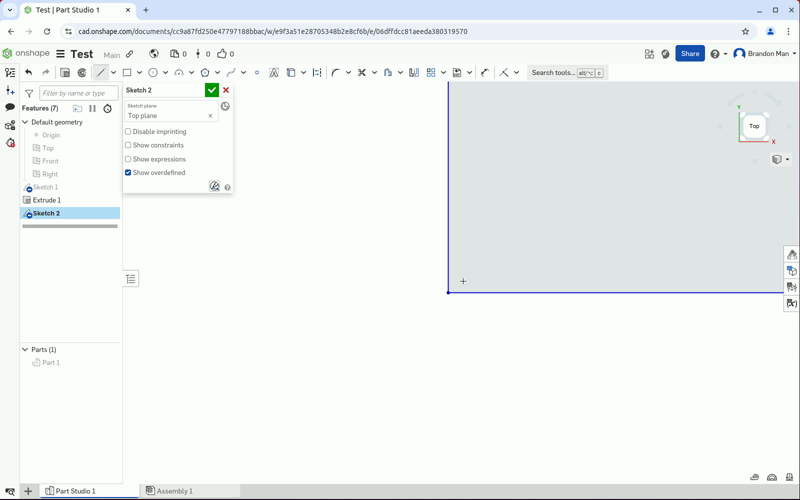
scroll(6)
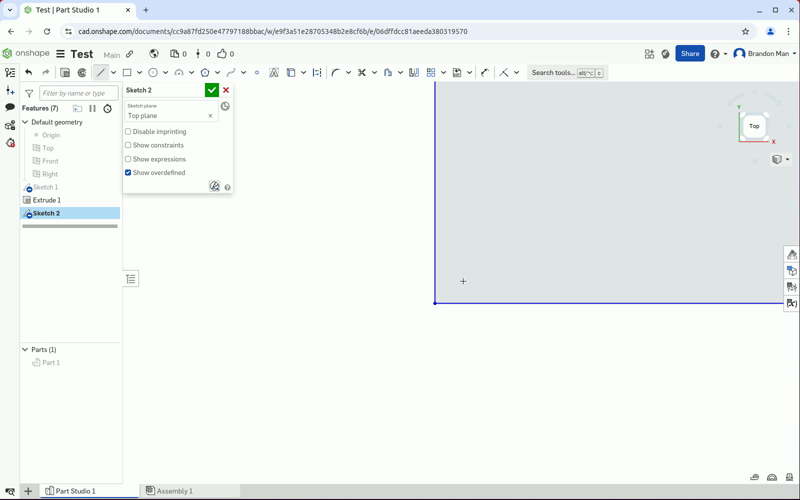
click(463, 280)
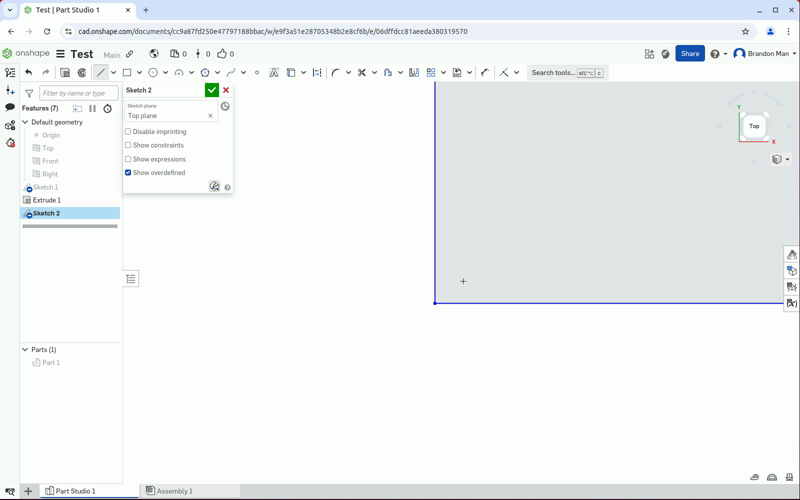
scroll(-6)
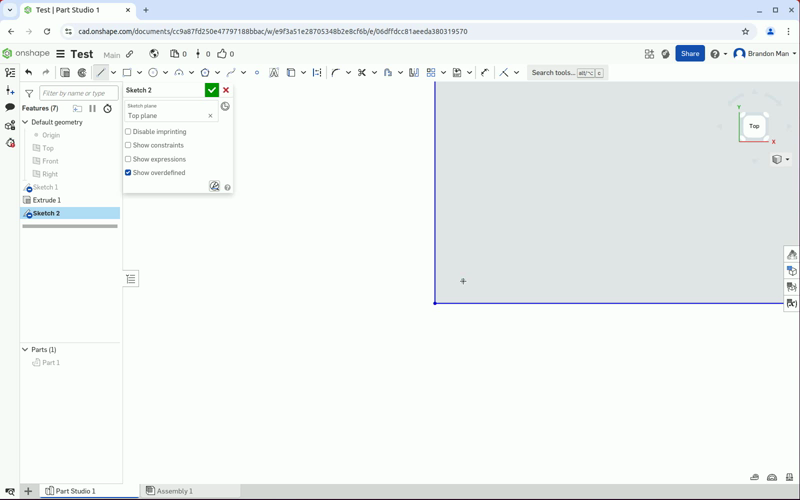
scroll(-6)
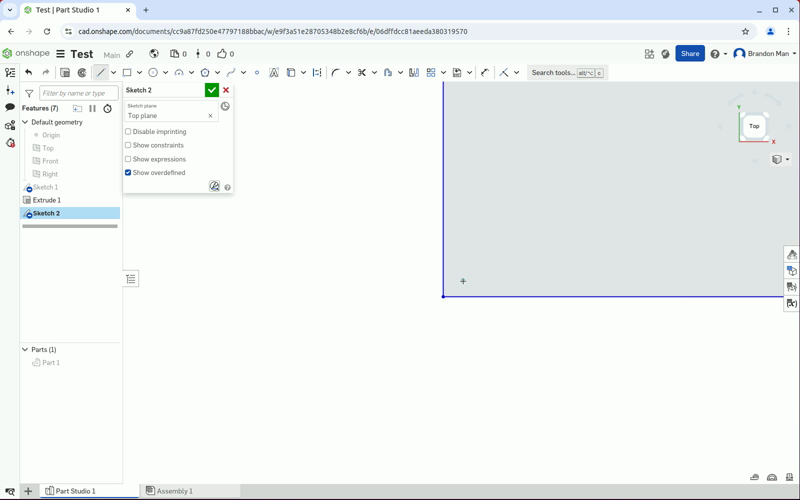
scroll(-6)
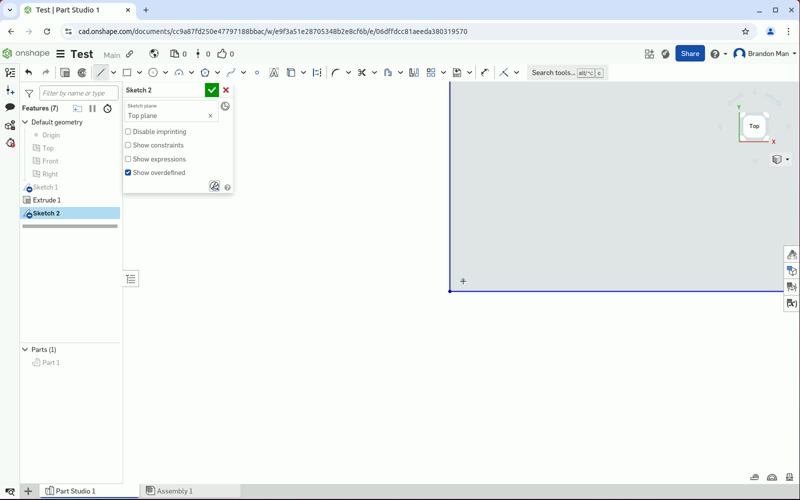
scroll(-6)
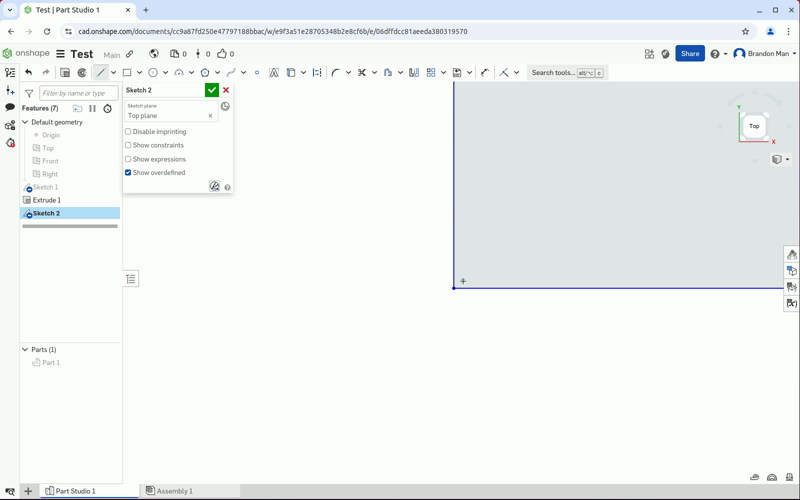
scroll(-6)
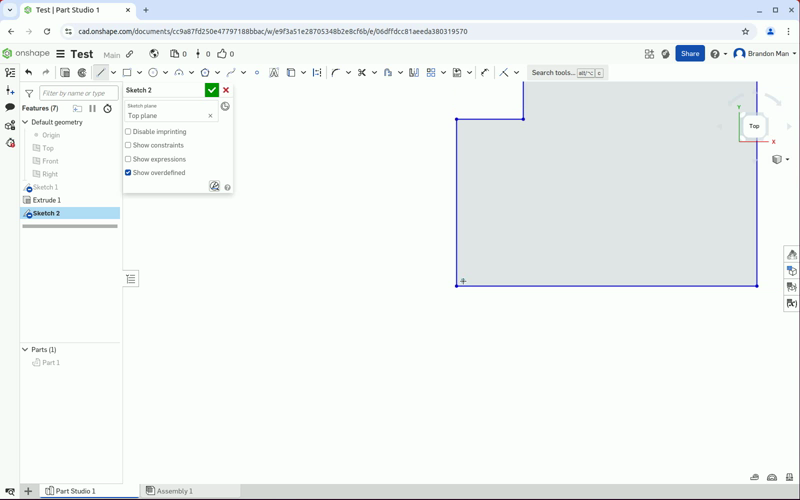
scroll(-6)
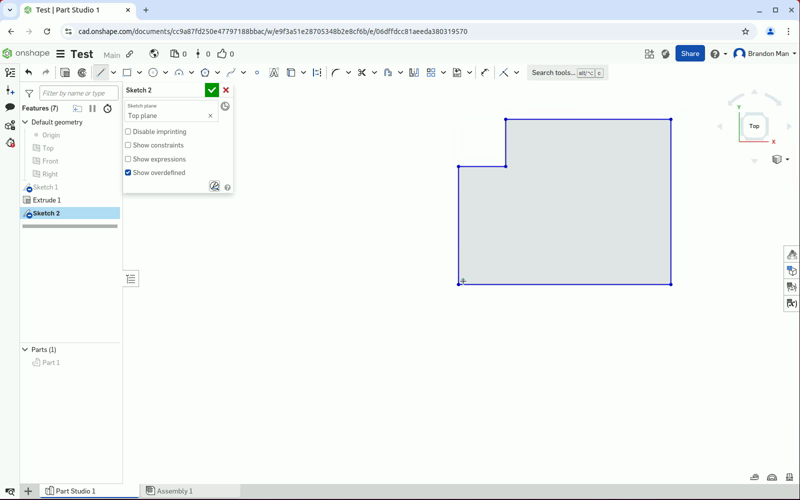
scroll(-6)
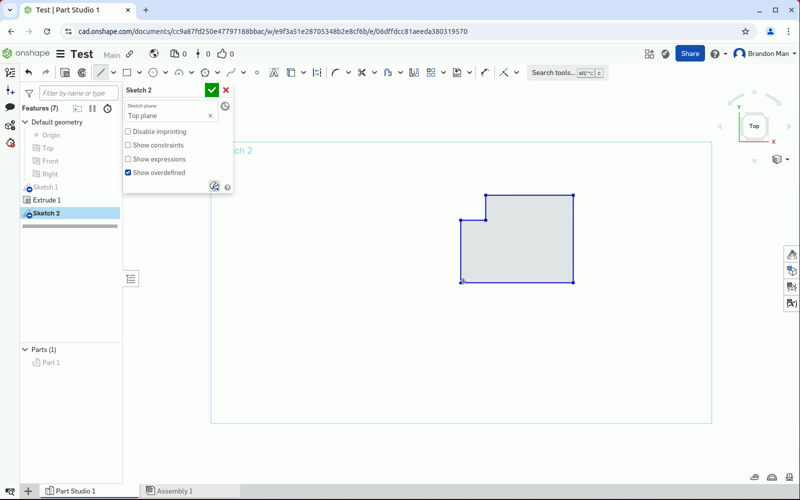
key_up(shift)
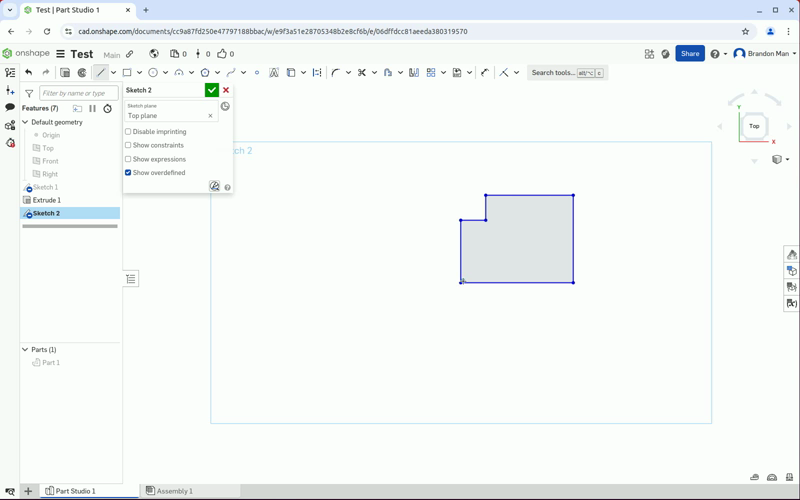
key_down(shift)
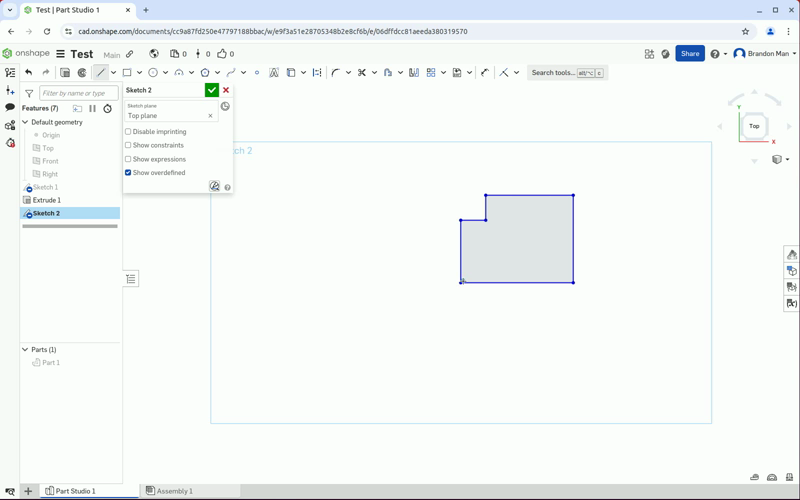
mouse_move(570, 280)
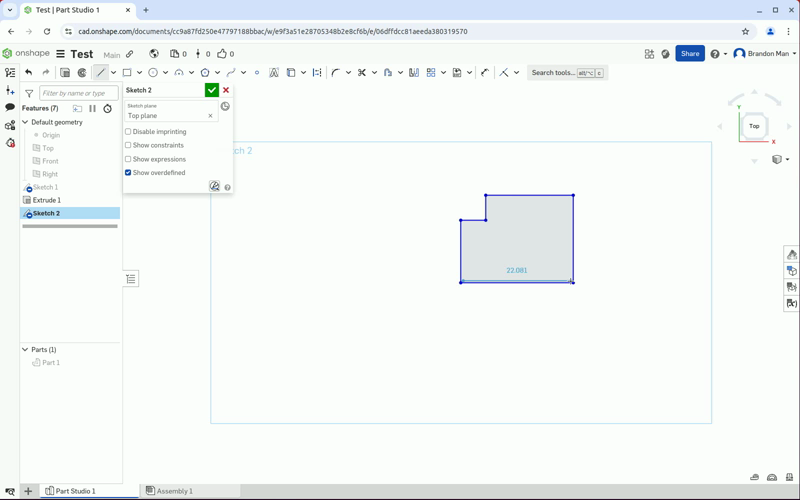
scroll(6)
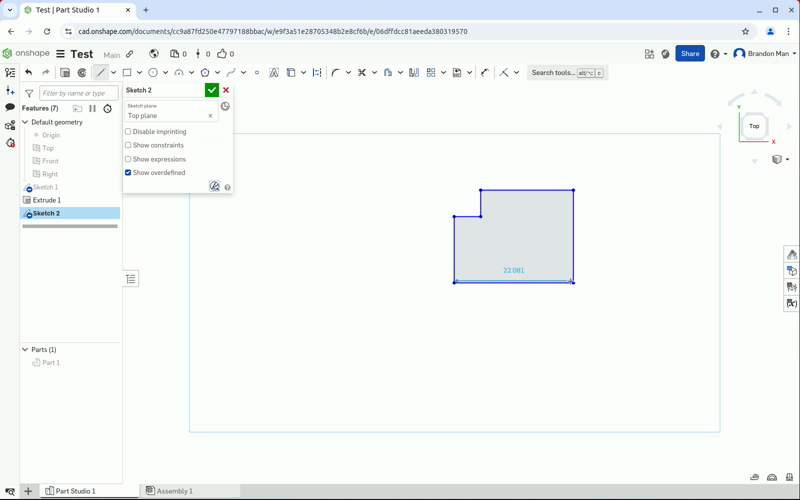
scroll(6)
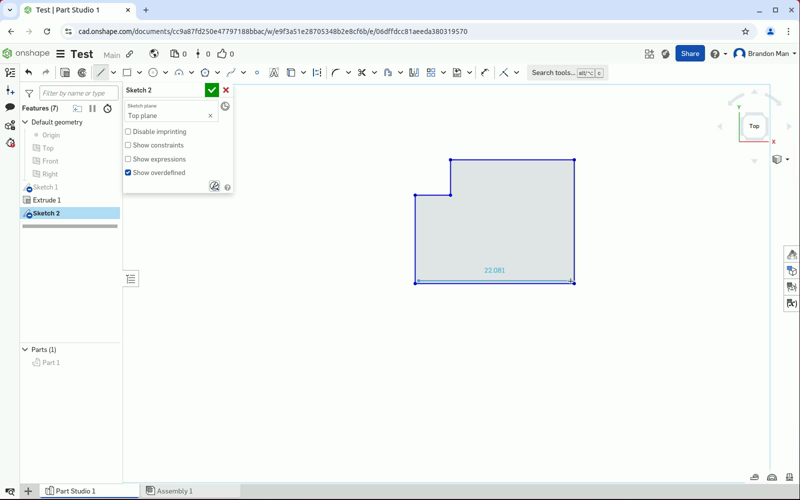
scroll(6)
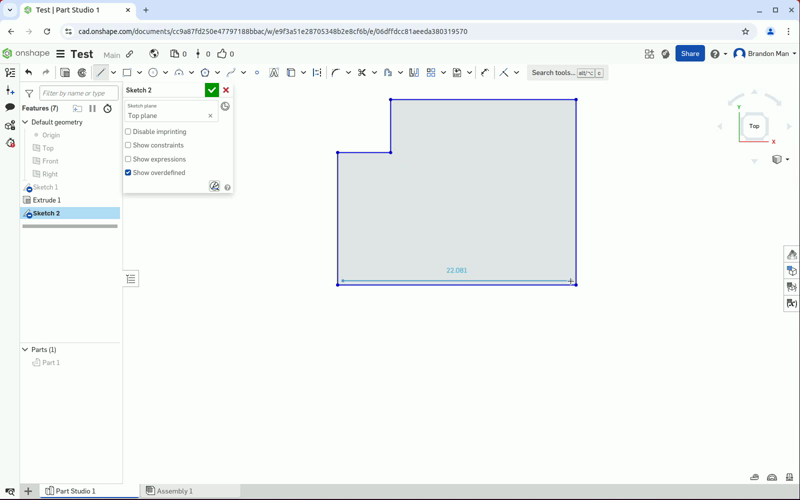
scroll(6)
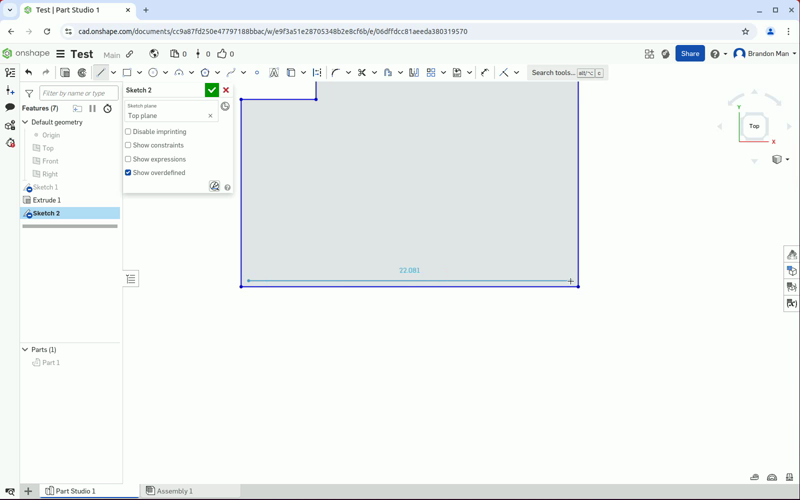
scroll(6)
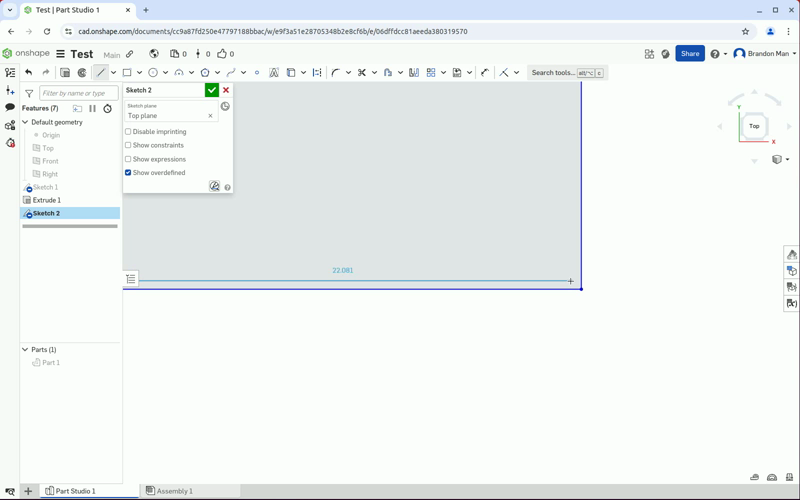
scroll(6)
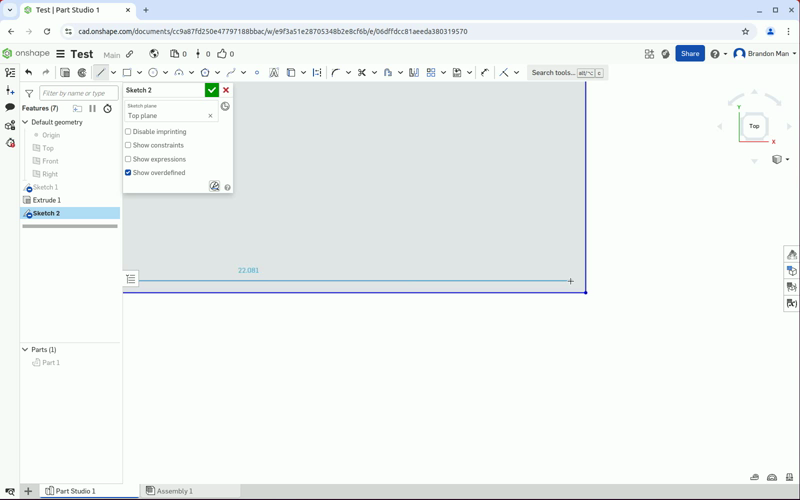
scroll(6)
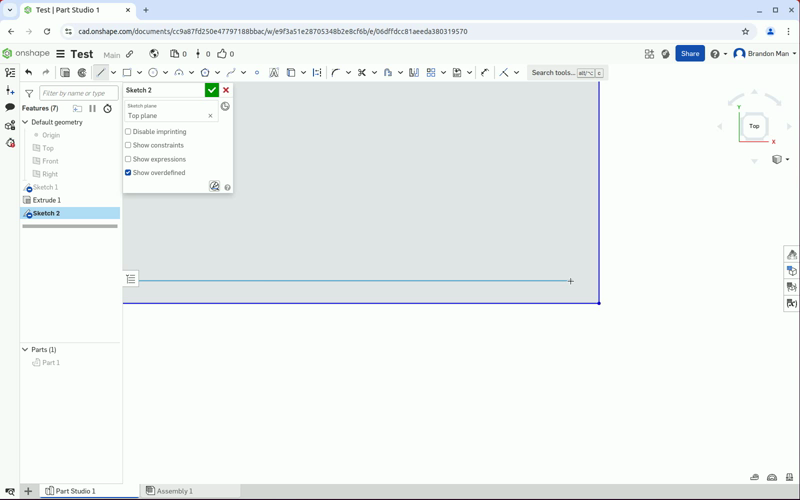
click(570, 280)
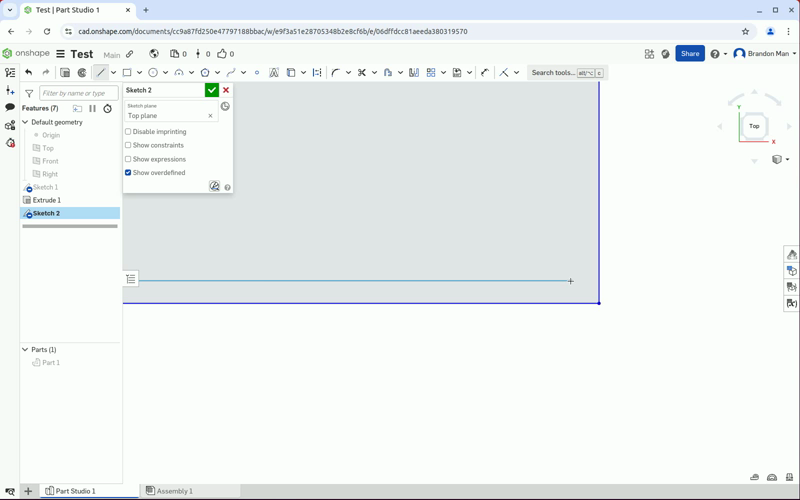
scroll(-6)
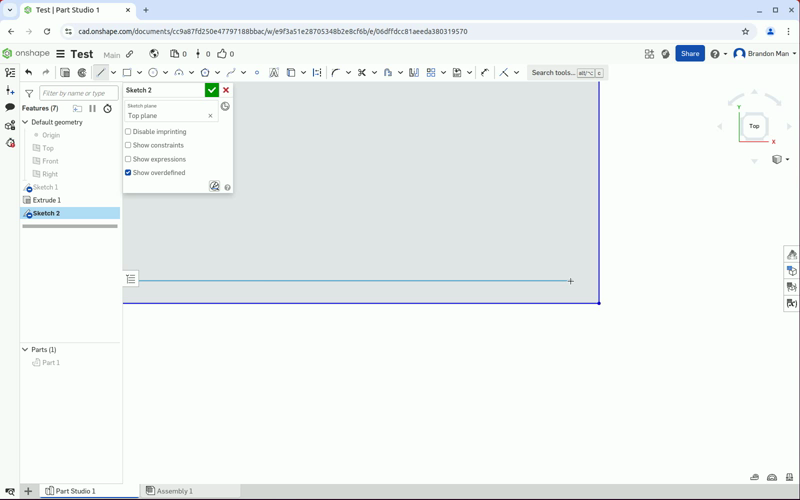
scroll(-6)
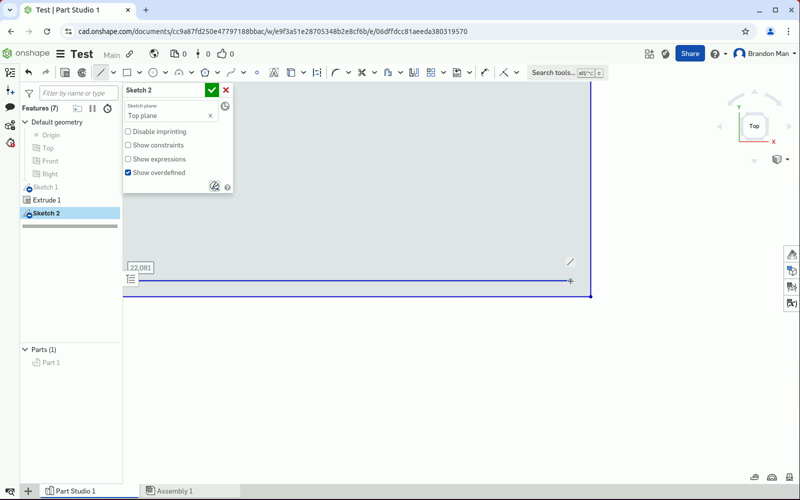
scroll(-6)
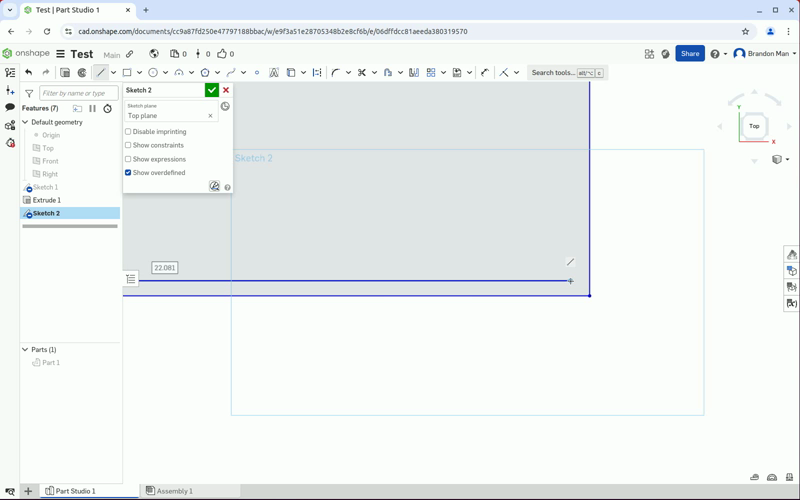
scroll(-6)
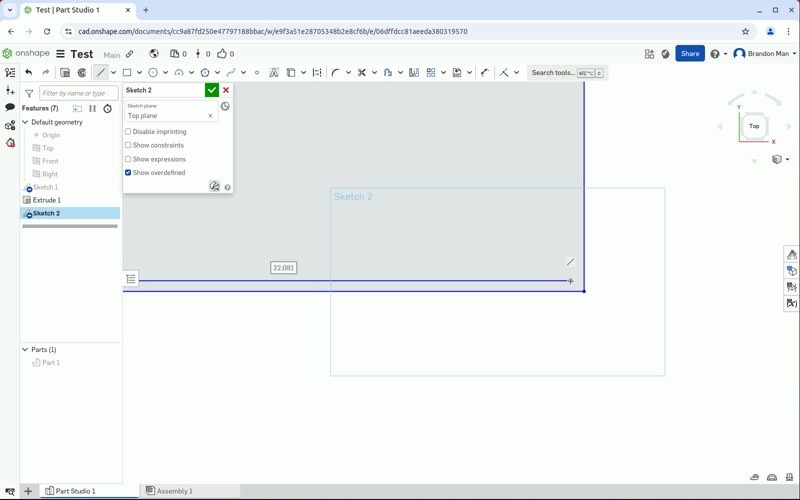
scroll(-6)
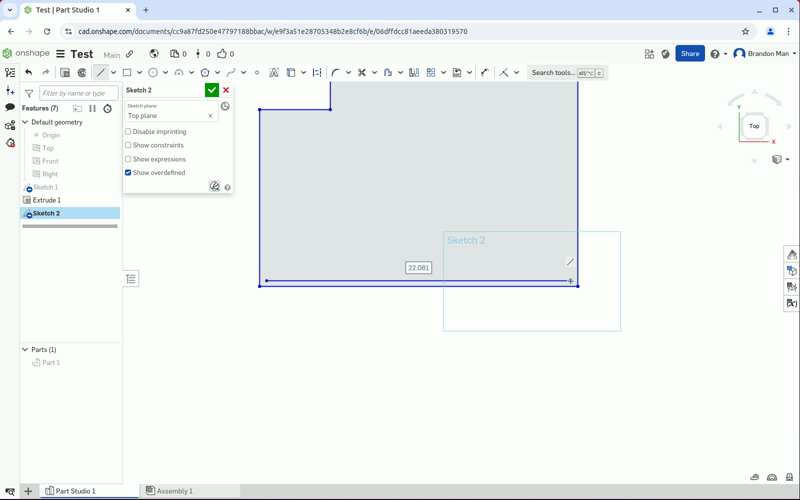
scroll(-6)
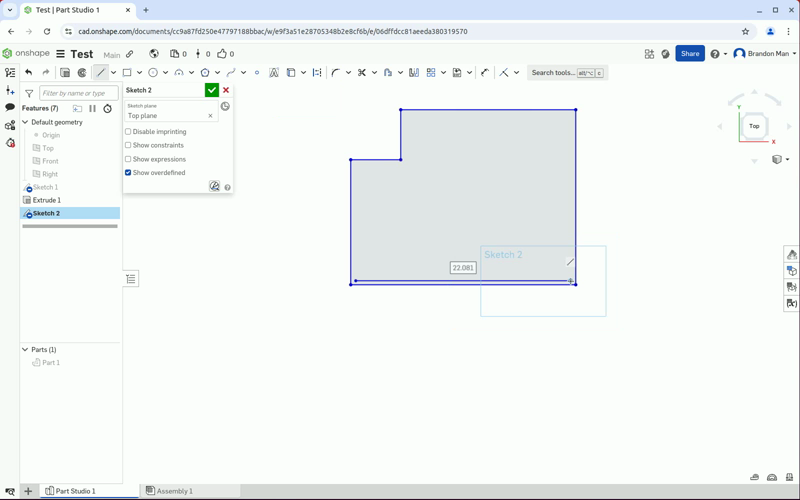
scroll(-6)
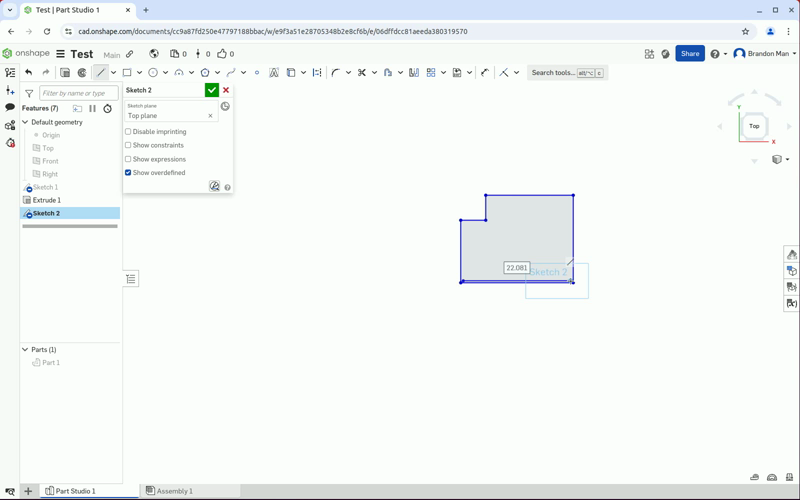
key_up(shift)
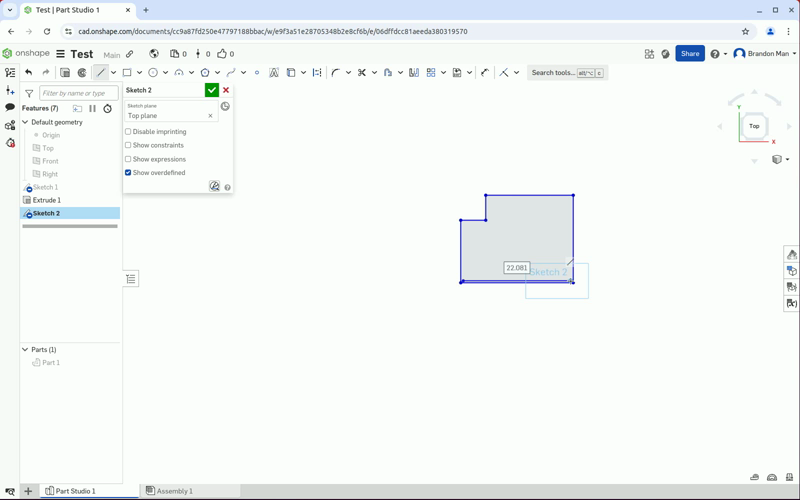
key_down(shift)
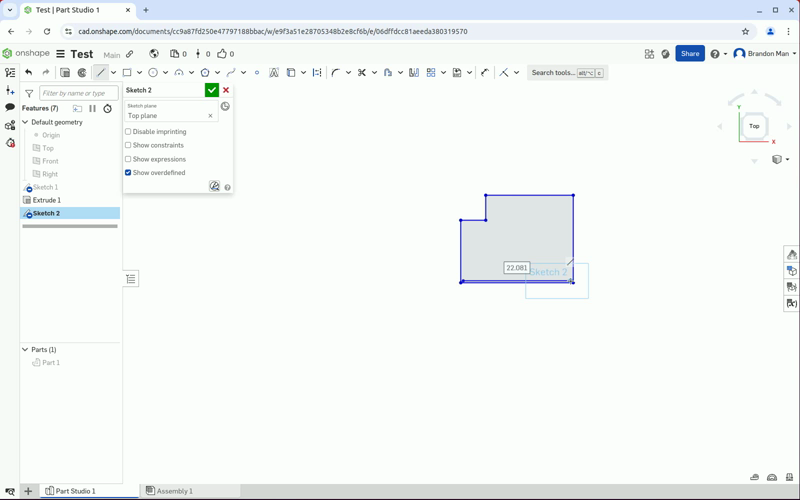
mouse_move(570, 197)
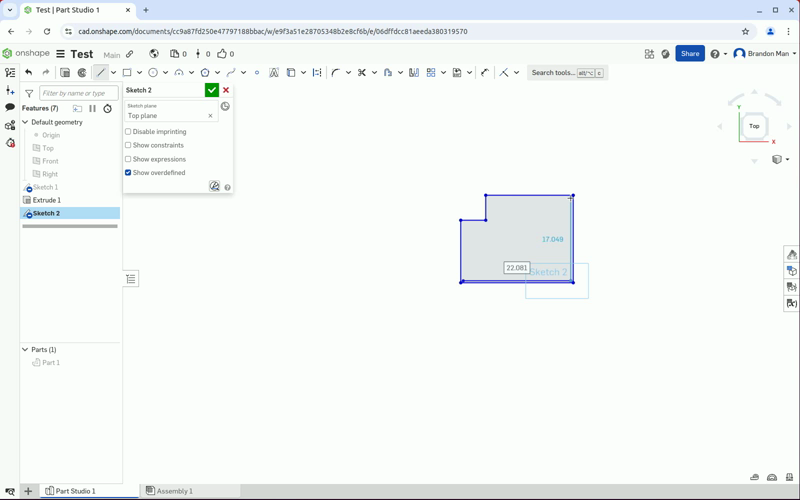
scroll(6)
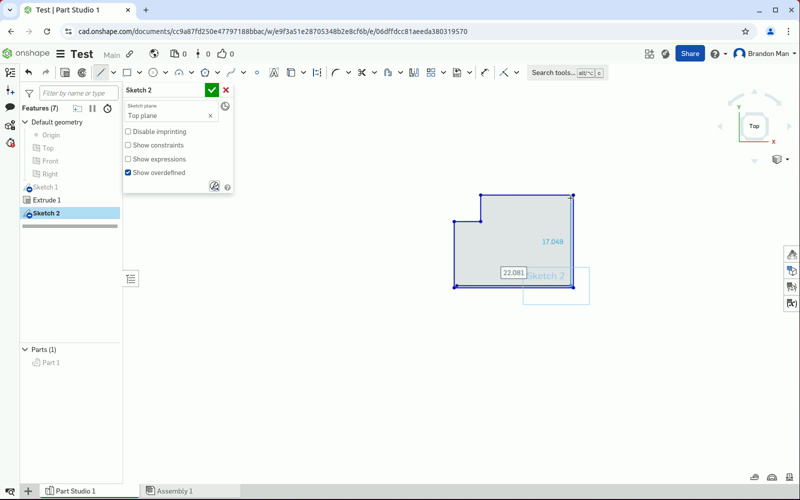
scroll(6)
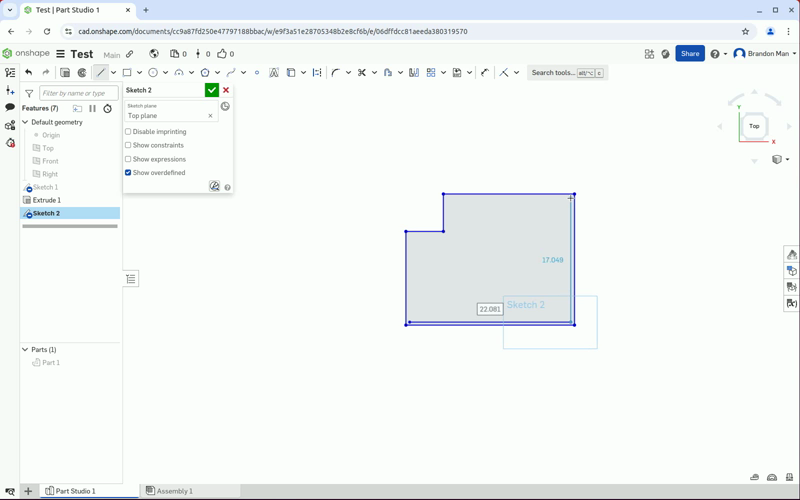
scroll(6)
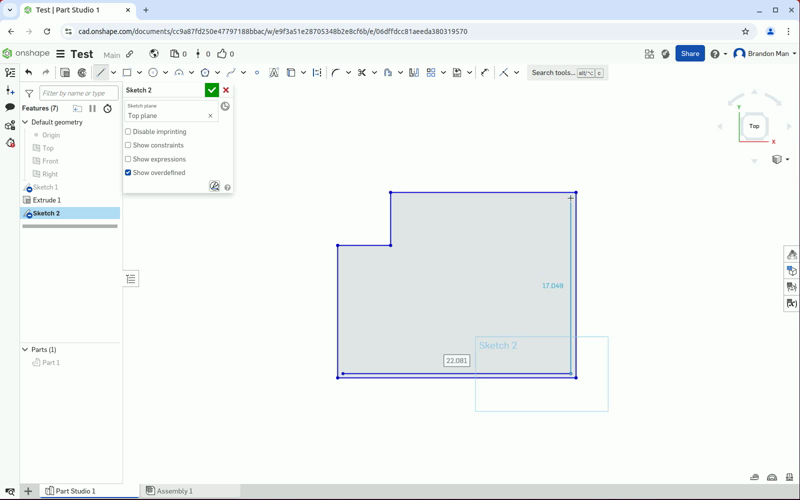
scroll(6)
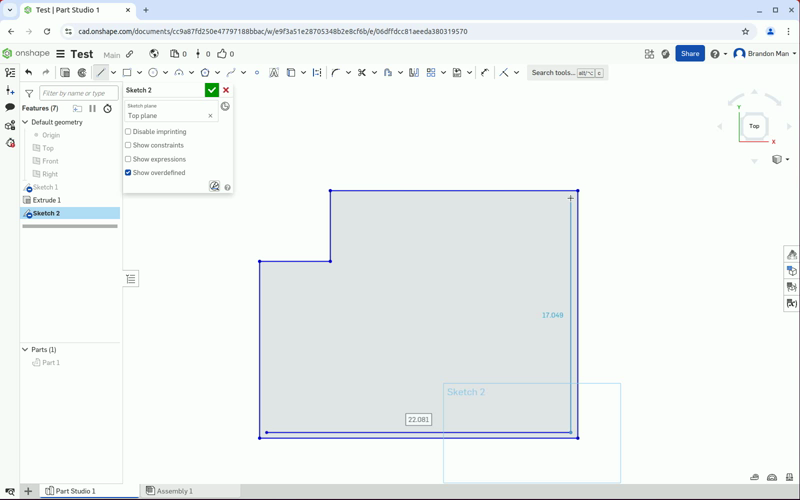
scroll(6)
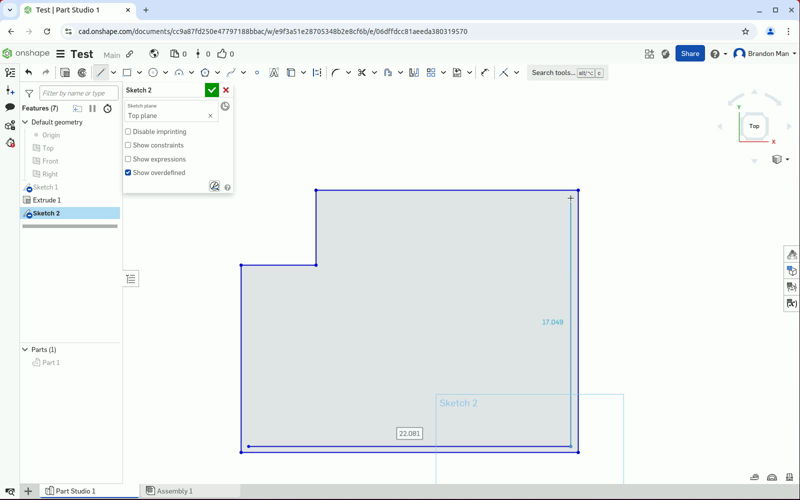
scroll(6)
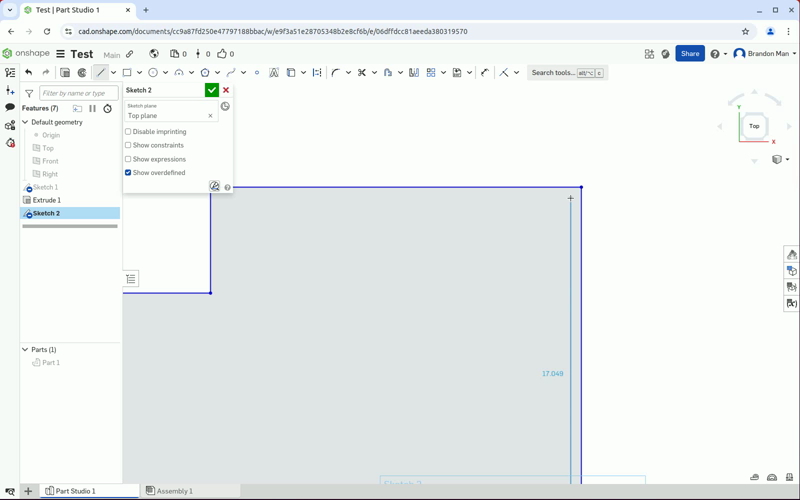
scroll(6)
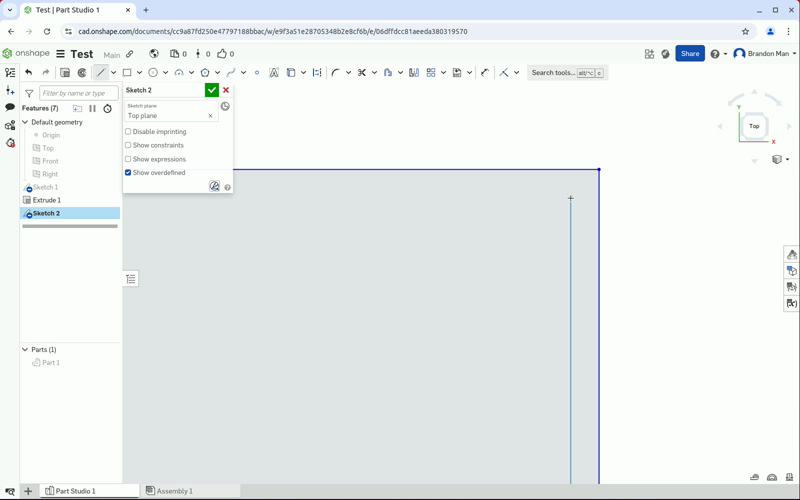
click(570, 197)
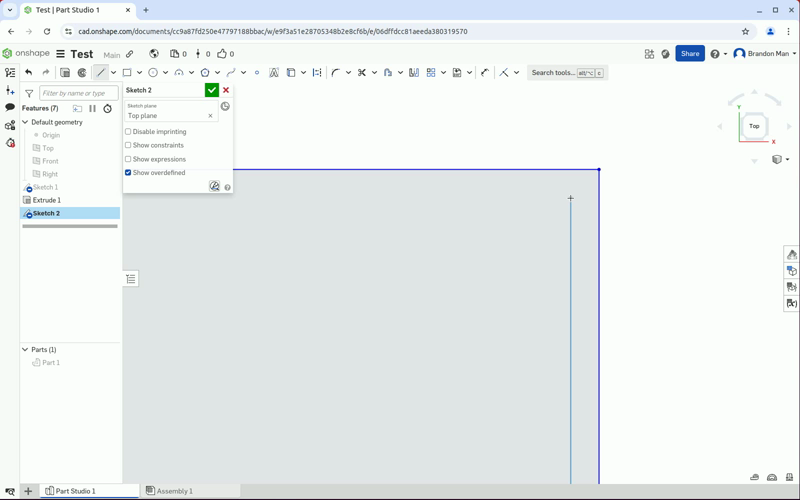
scroll(-6)
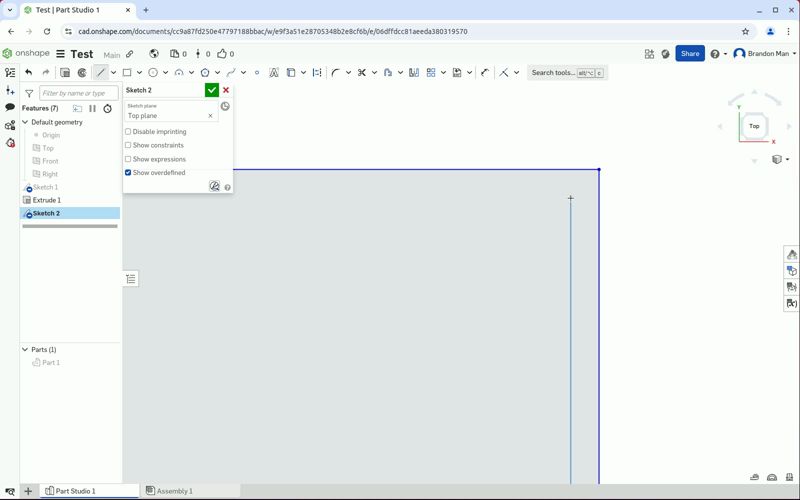
scroll(-6)
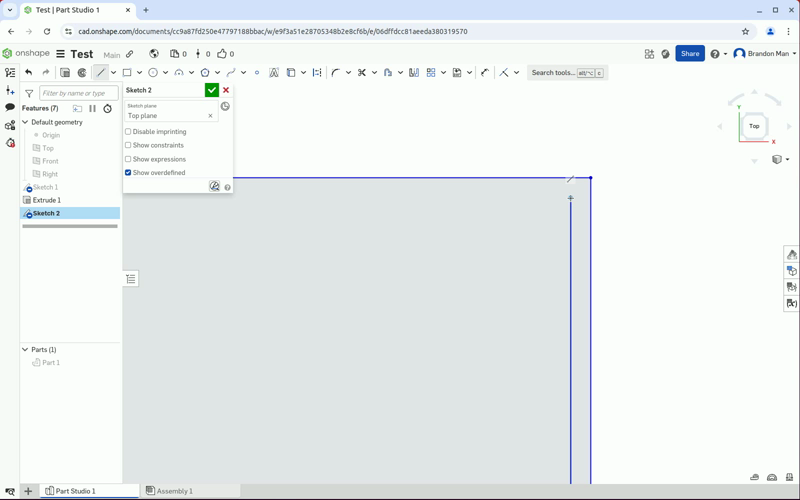
scroll(-6)
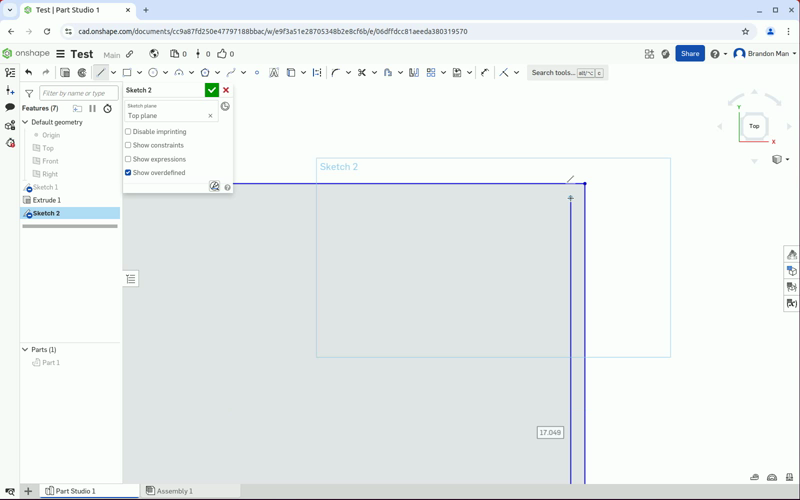
scroll(-6)
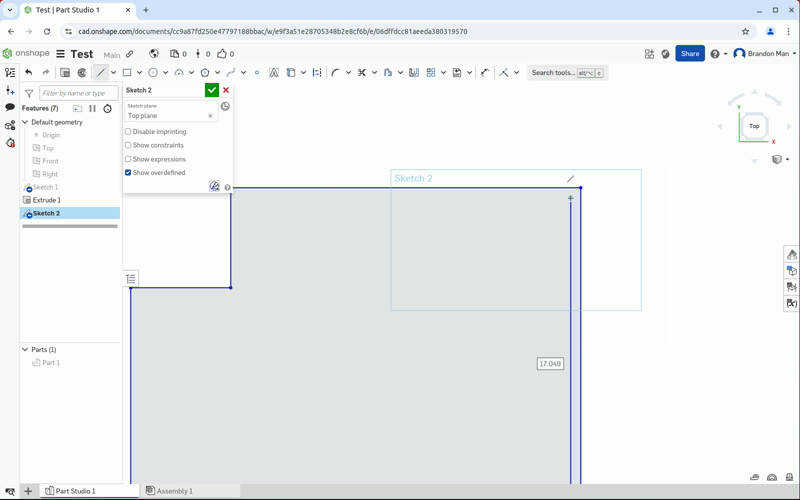
scroll(-6)
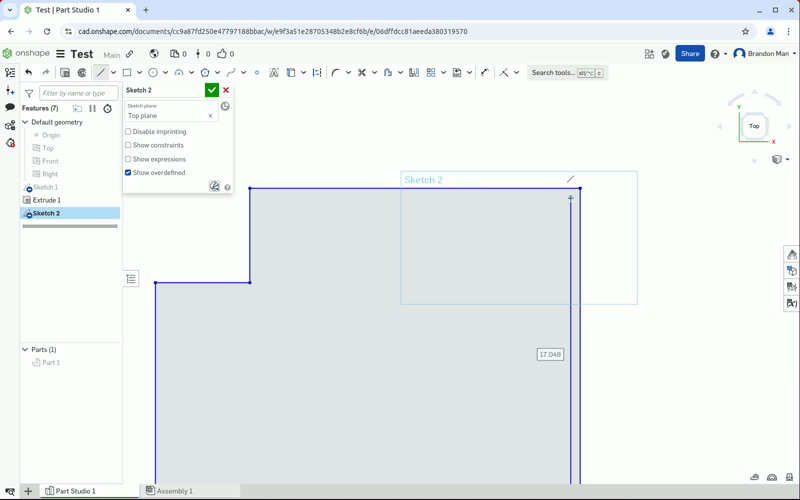
scroll(-6)
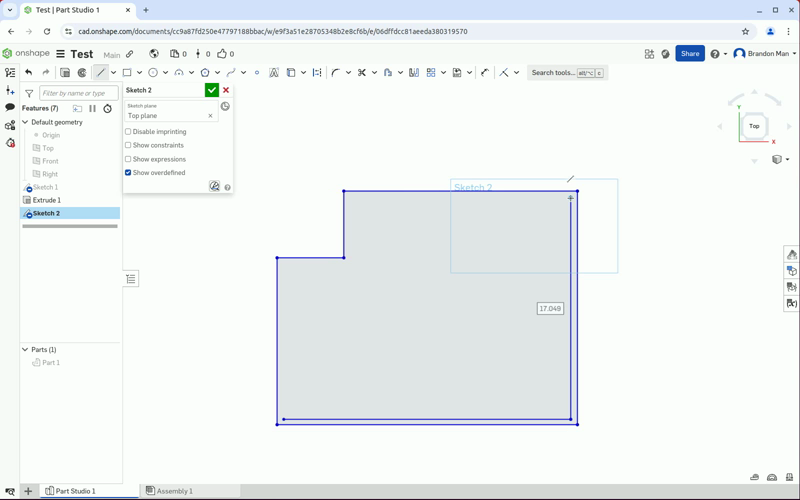
scroll(-6)
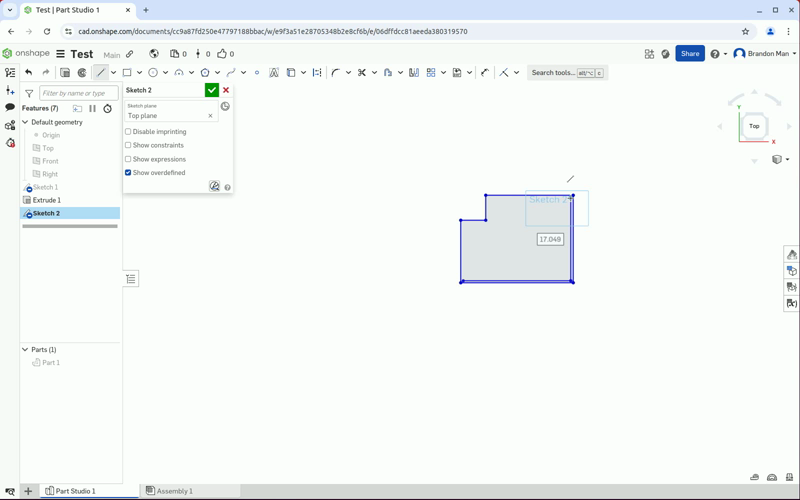
key_up(shift)
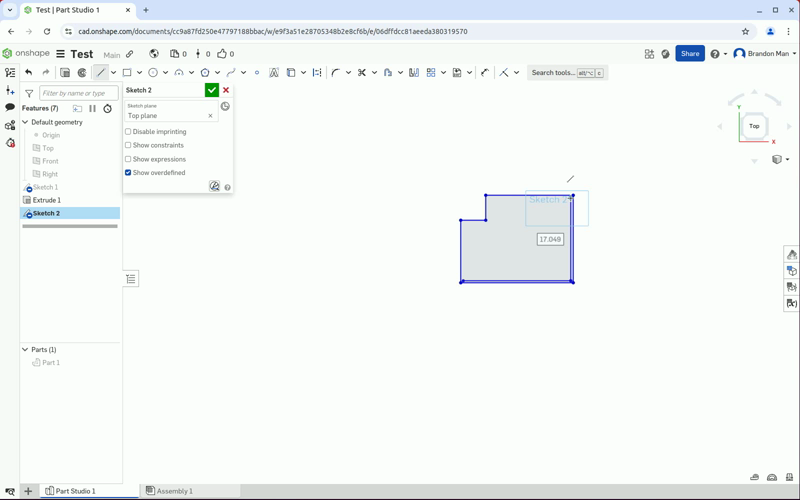
key_down(shift)
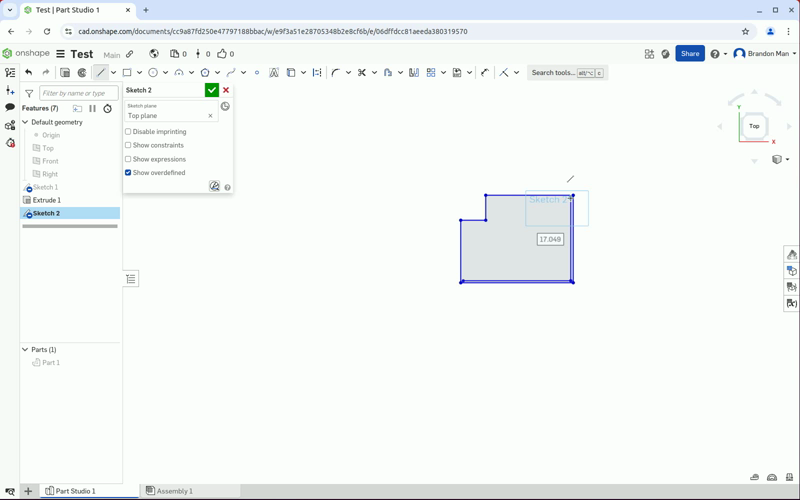
mouse_move(488, 197)
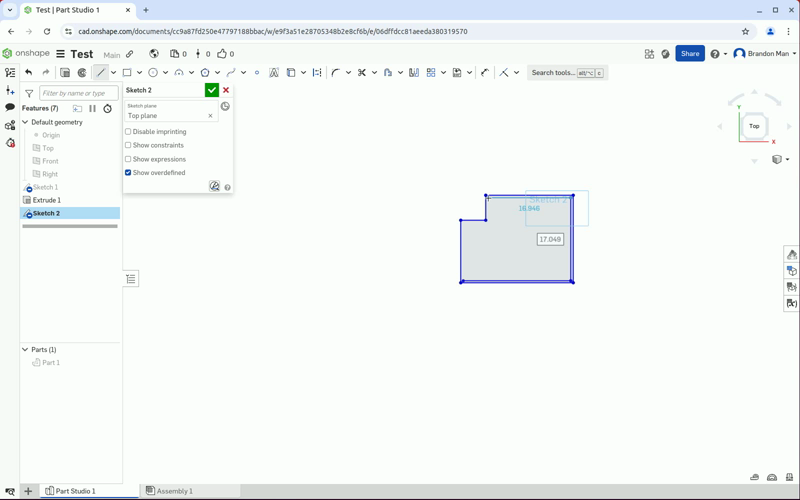
scroll(6)
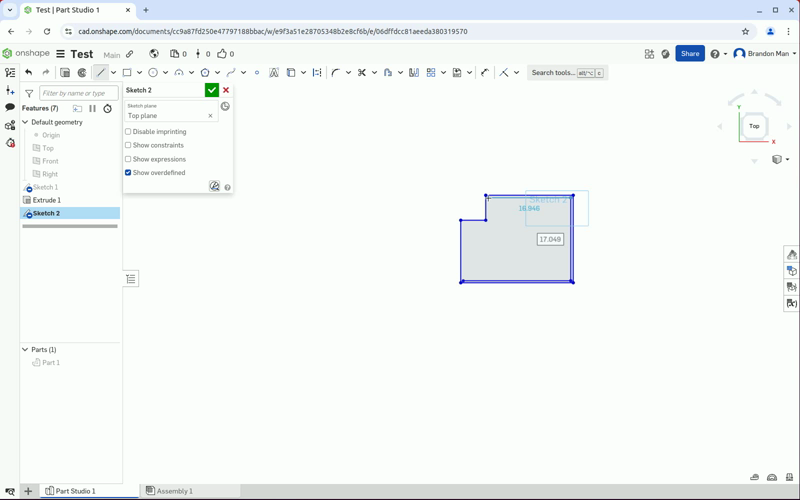
scroll(6)
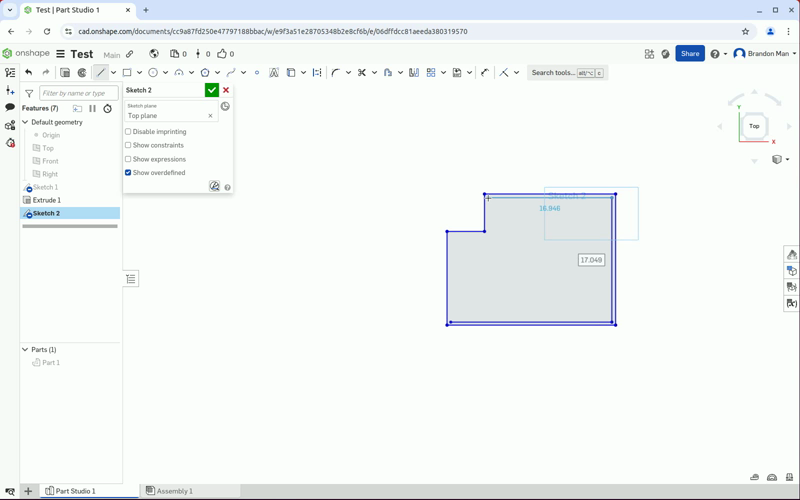
scroll(6)
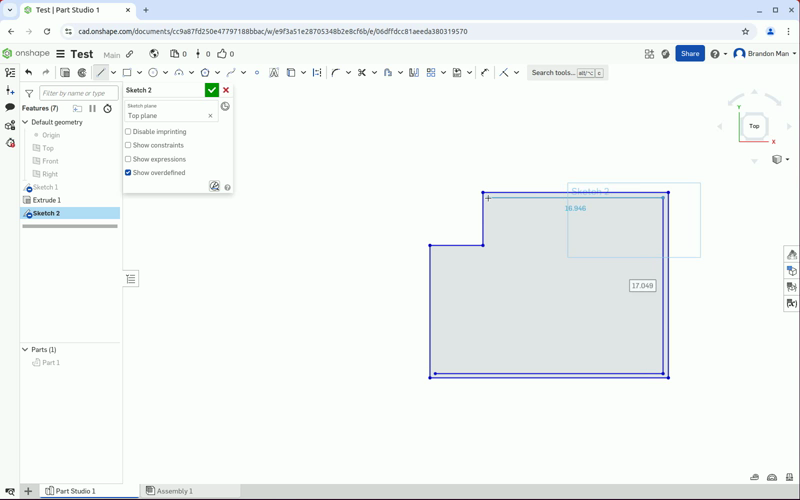
scroll(6)
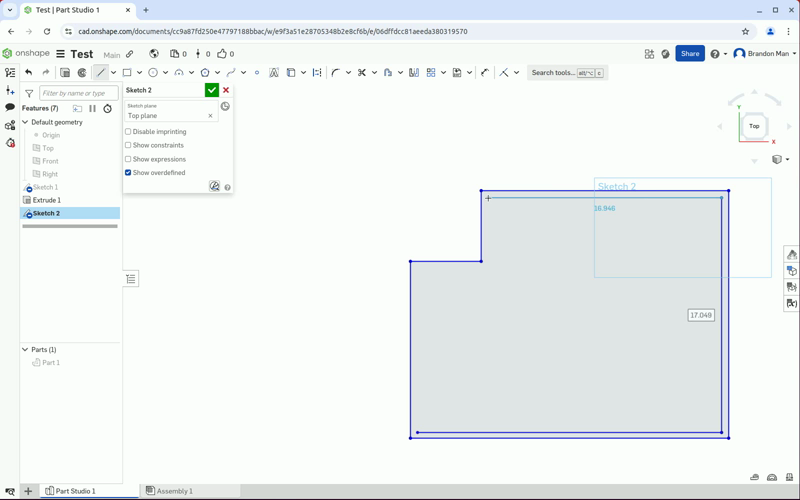
scroll(6)
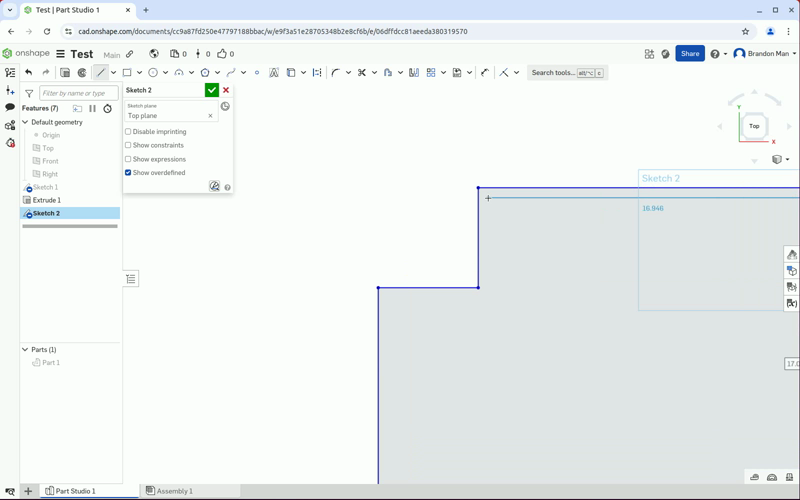
scroll(6)
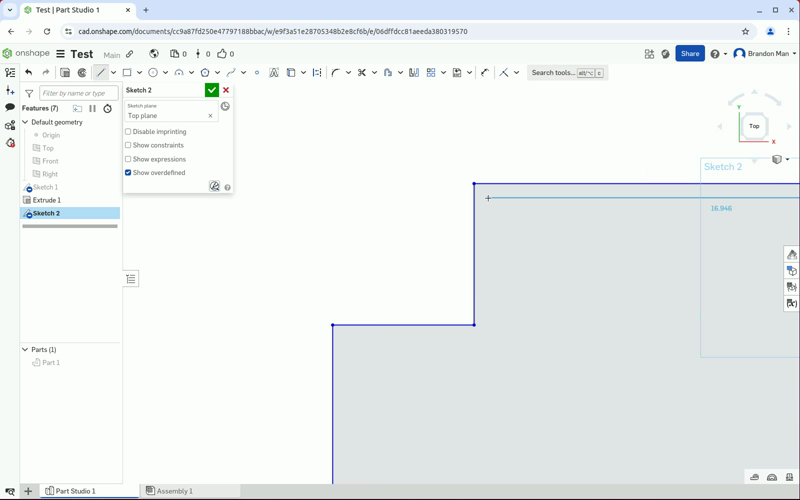
scroll(6)
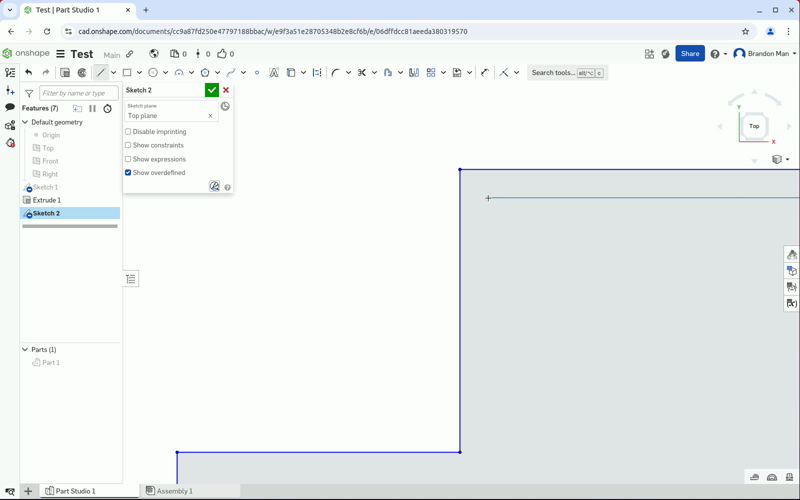
click(488, 197)
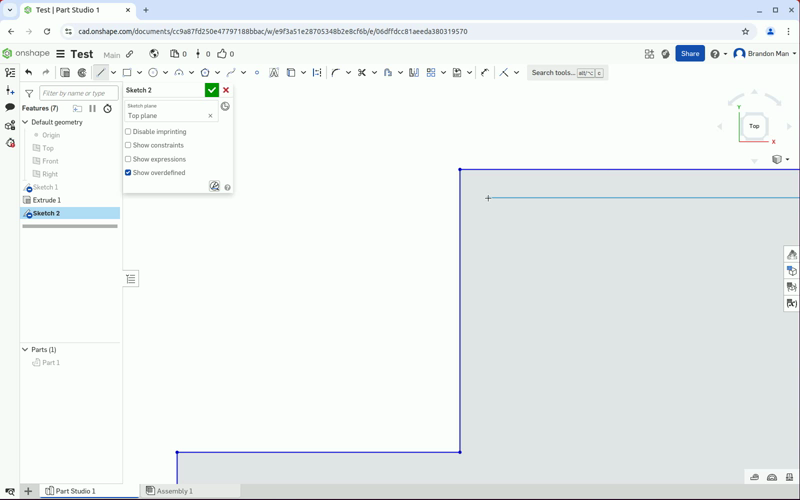
scroll(-6)
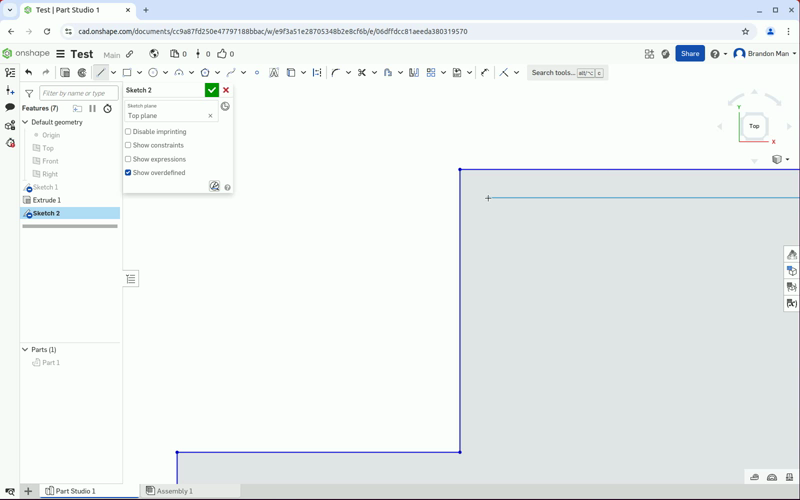
scroll(-6)
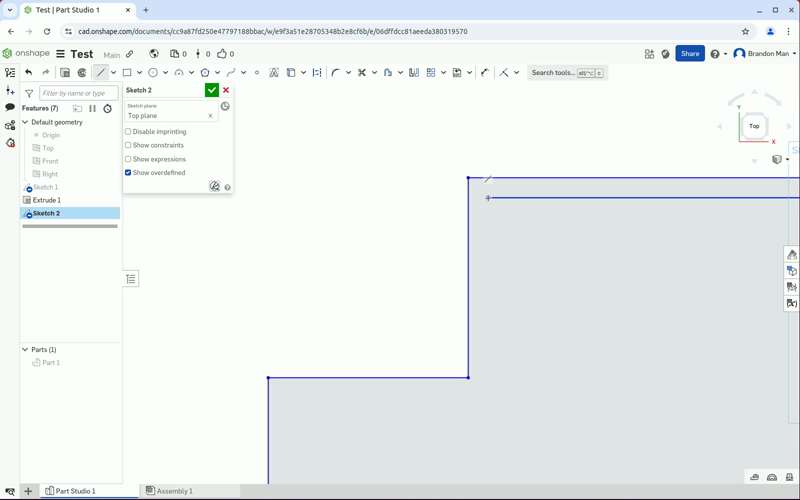
scroll(-6)
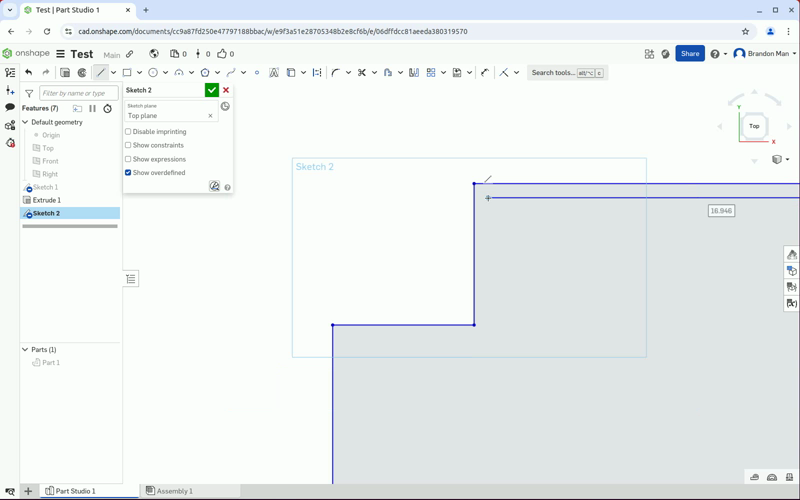
scroll(-6)
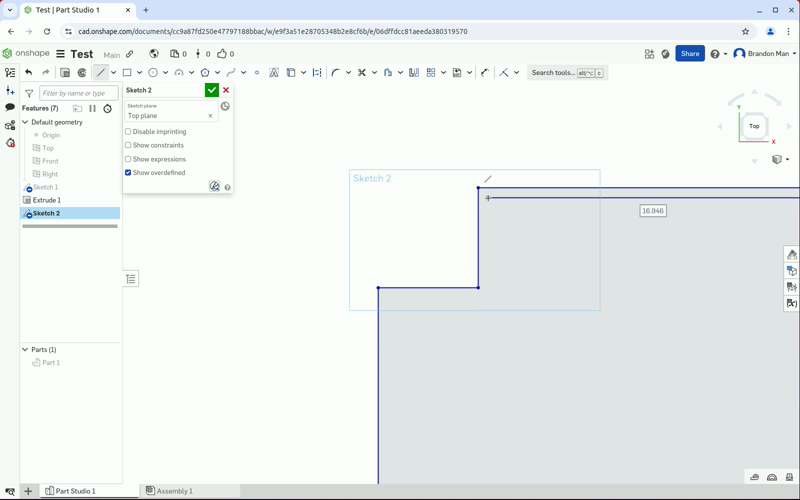
scroll(-6)
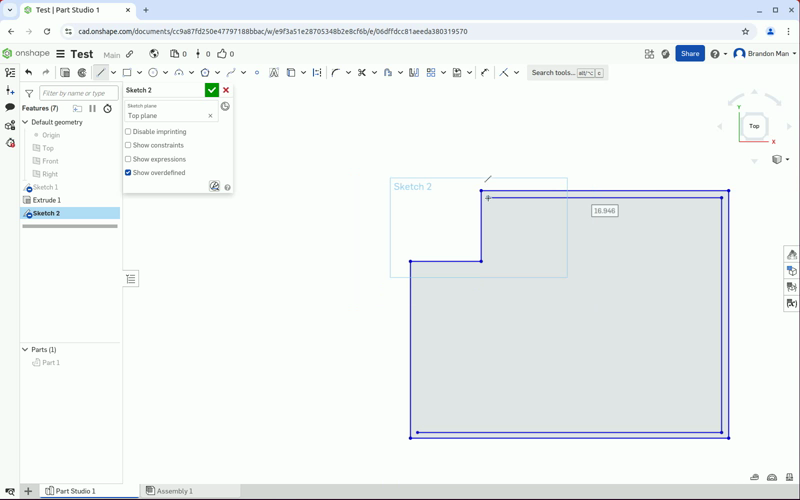
scroll(-6)
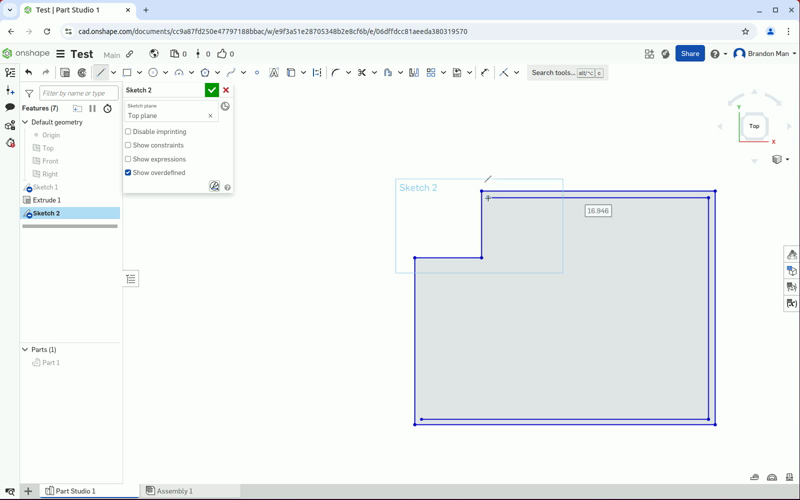
scroll(-6)
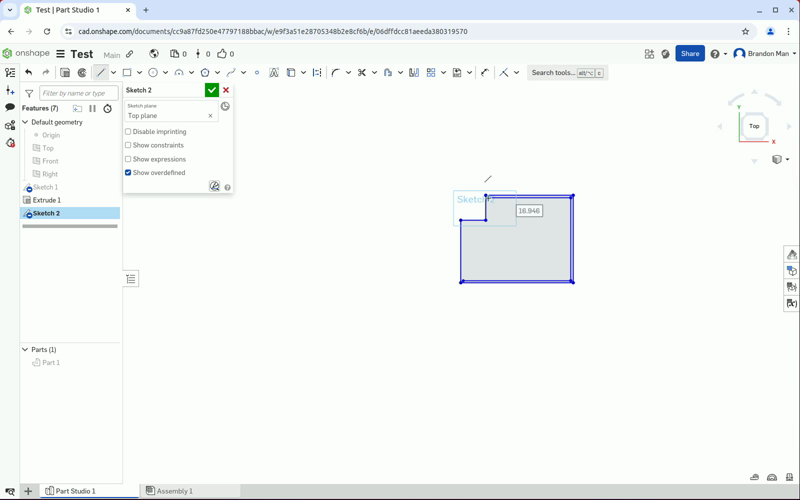
key_up(shift)
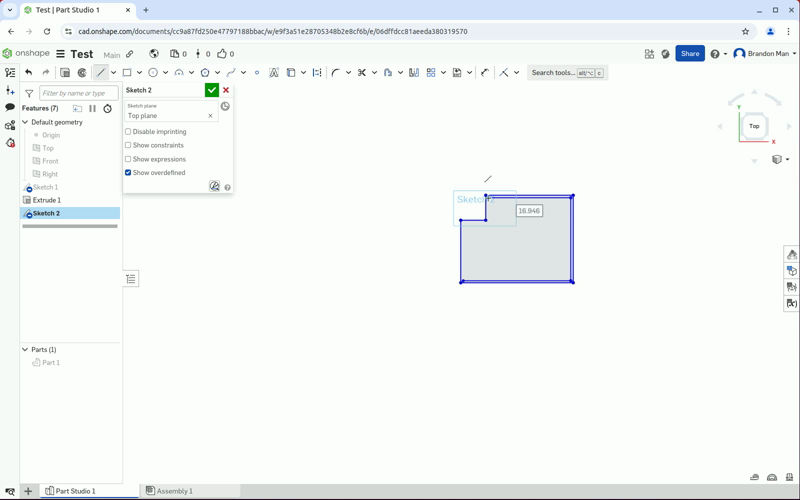
key_down(shift)
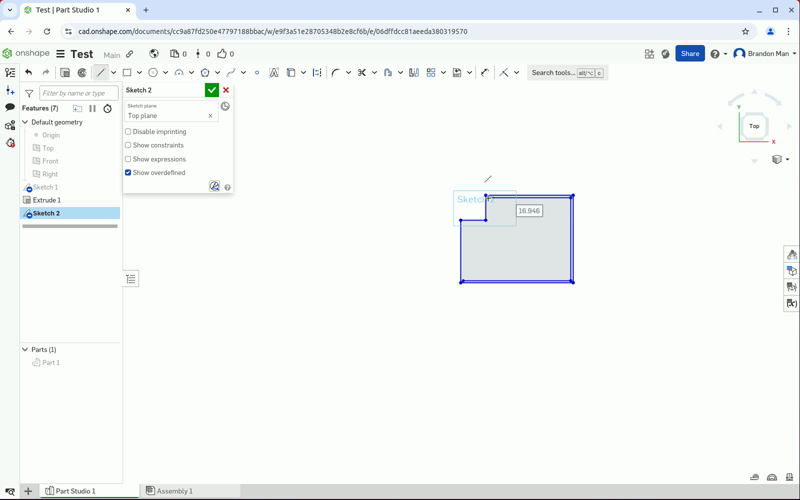
mouse_move(518, 197)
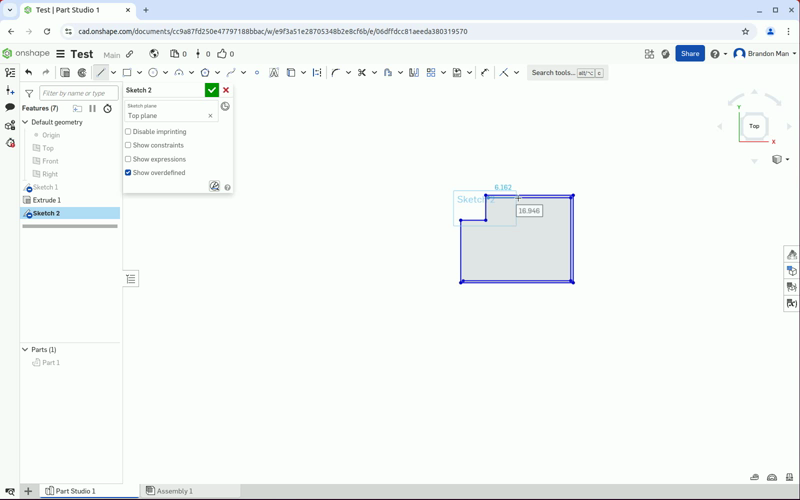
mouse_move(488, 222)
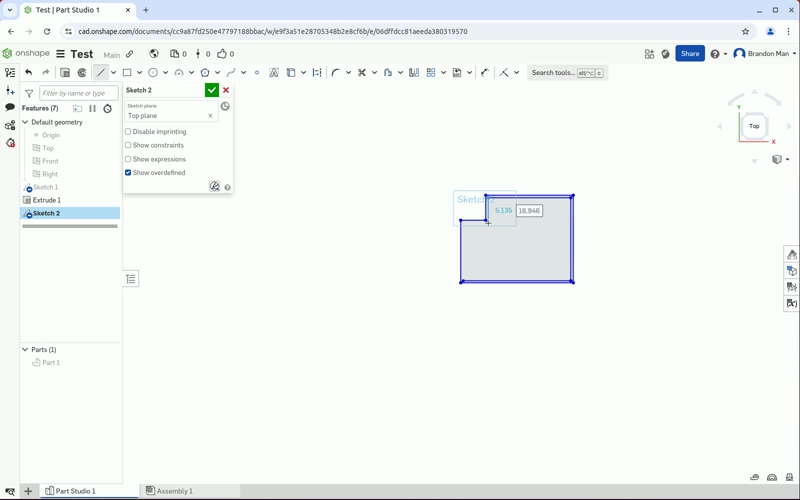
scroll(6)
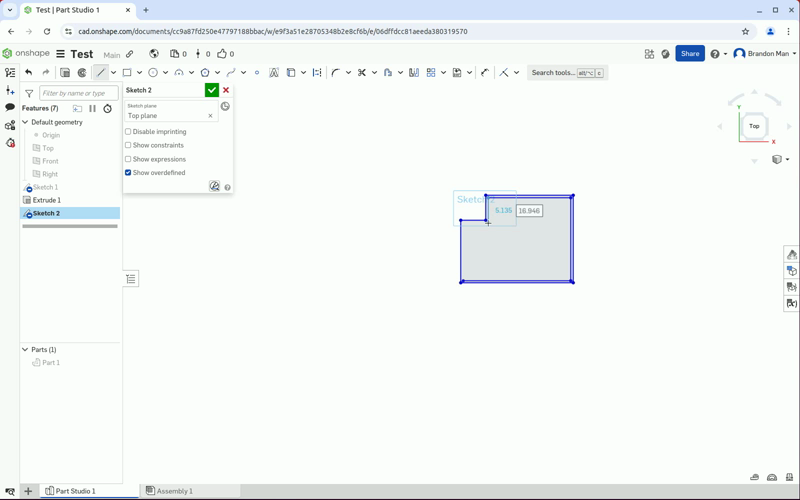
scroll(6)
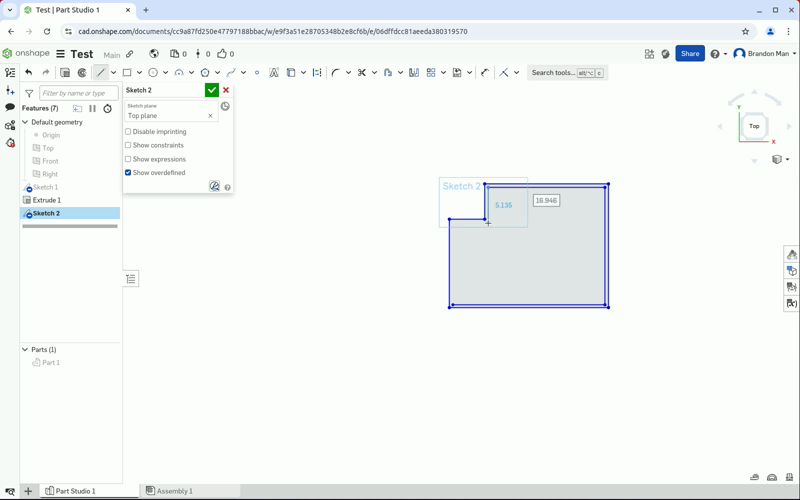
scroll(6)
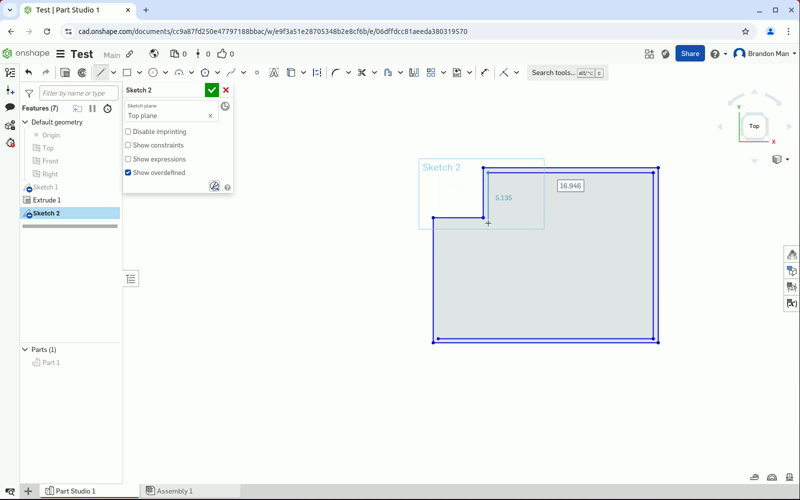
scroll(6)
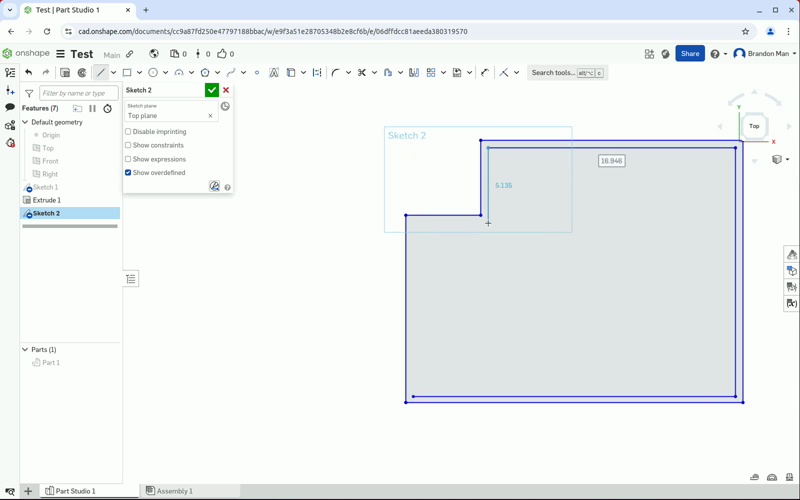
scroll(6)
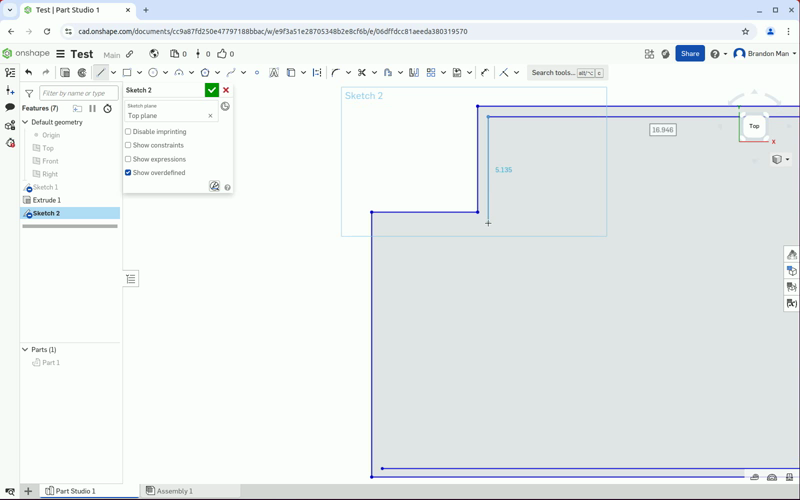
scroll(6)
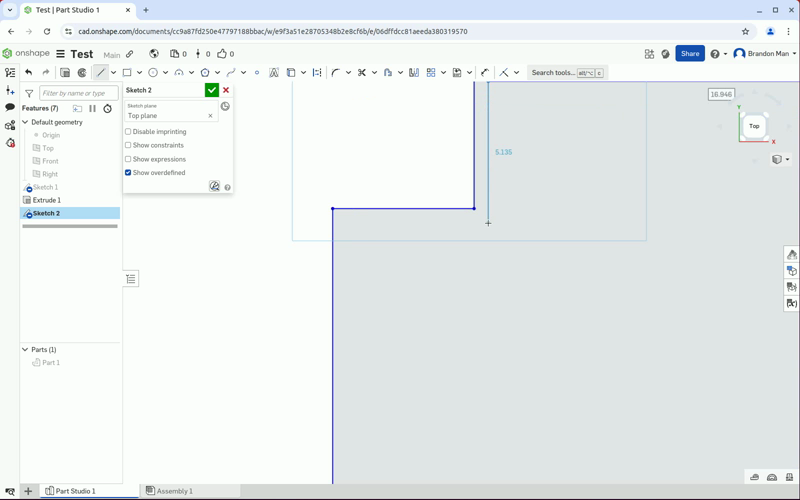
scroll(6)
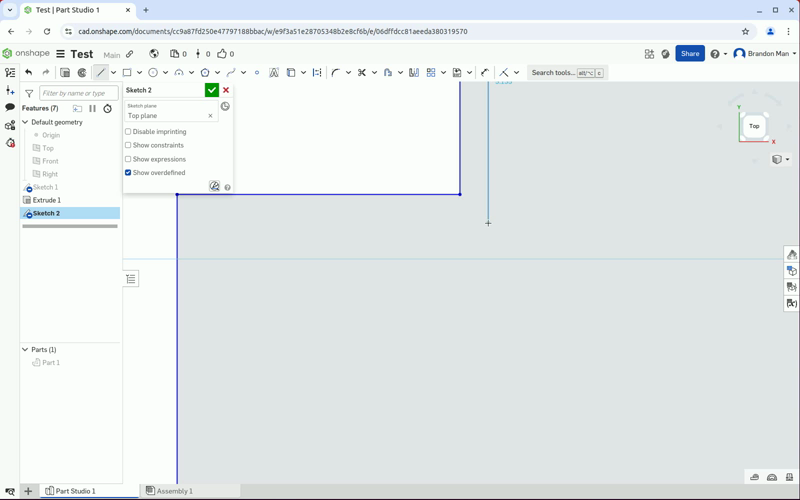
click(488, 222)
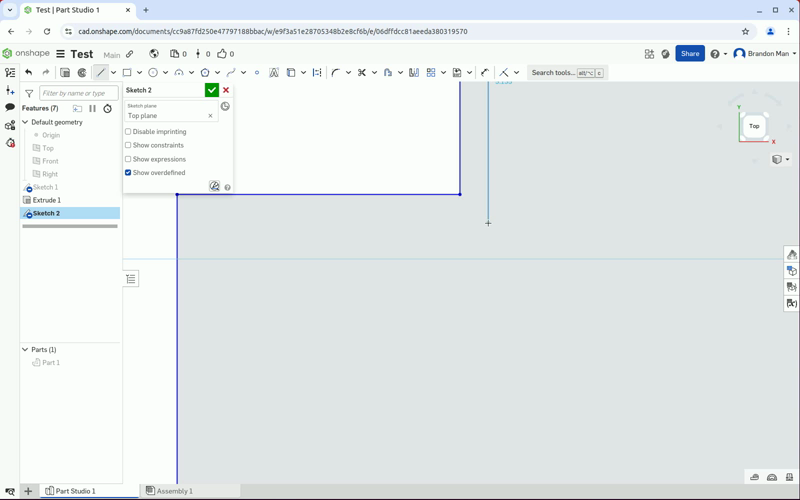
scroll(-6)
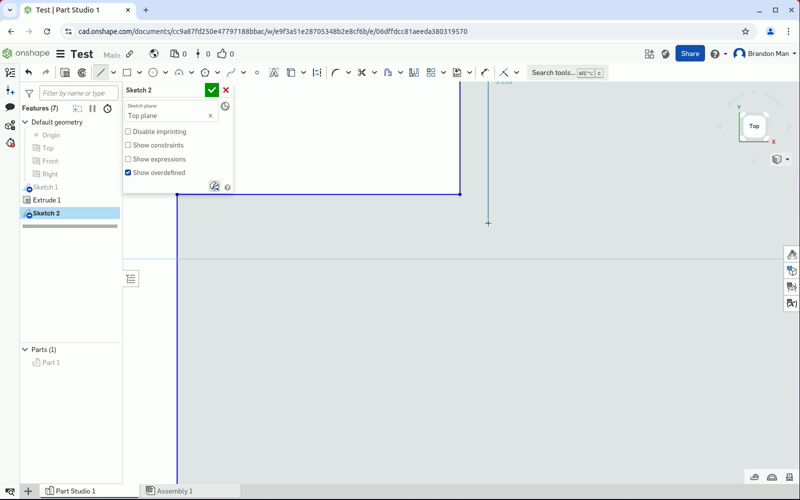
scroll(-6)
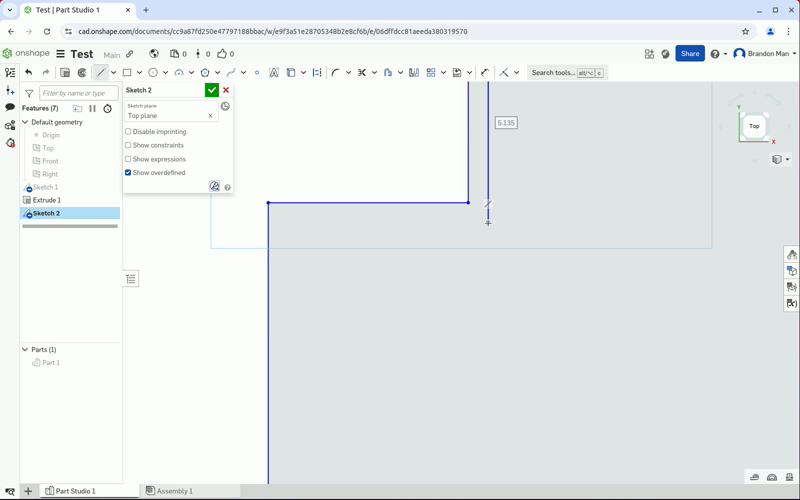
scroll(-6)
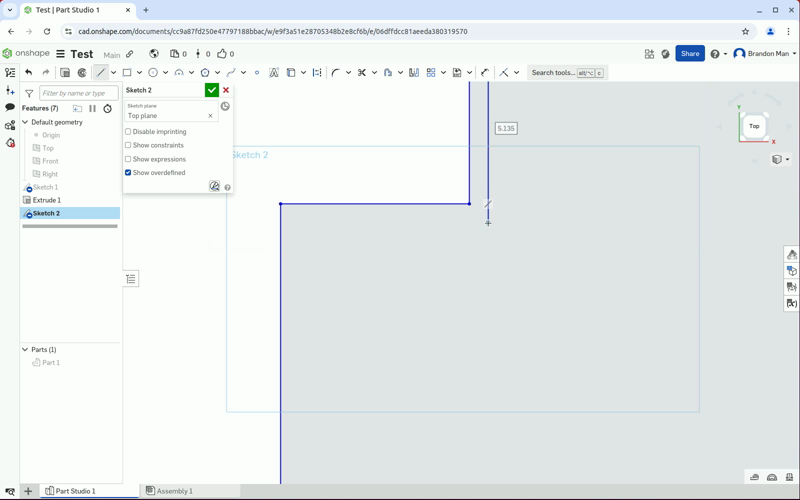
scroll(-6)
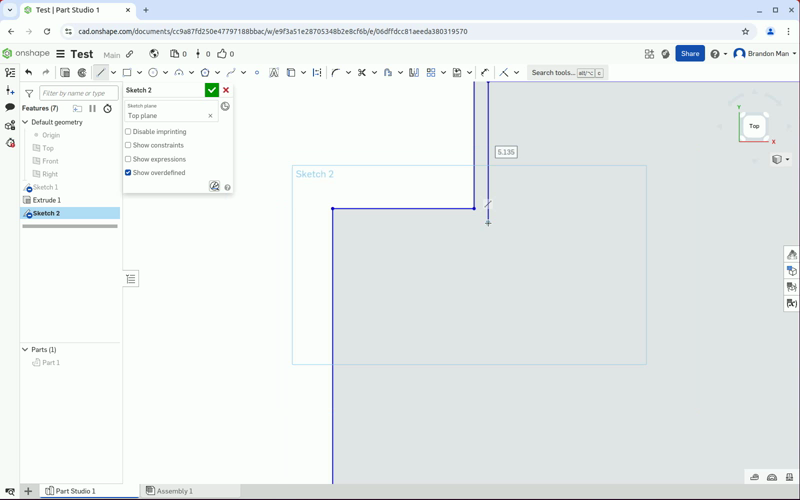
scroll(-6)
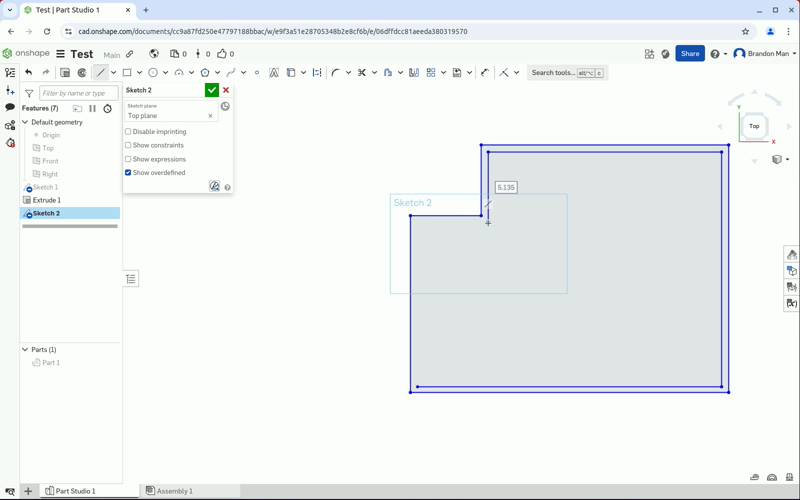
scroll(-6)
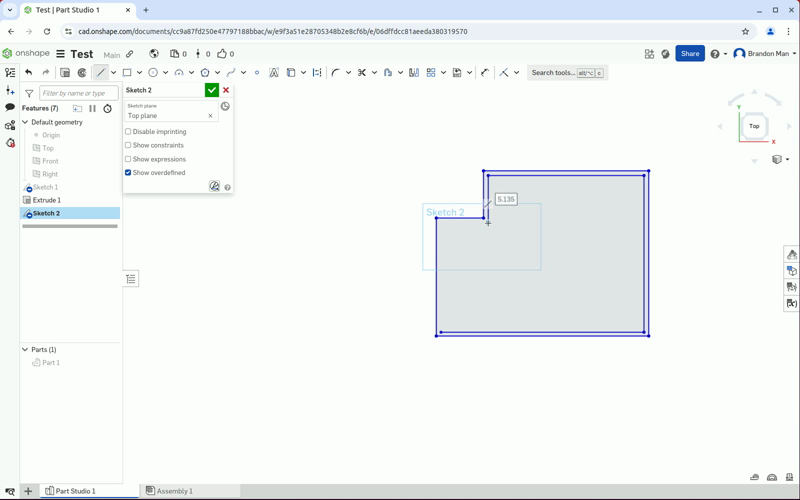
scroll(-6)
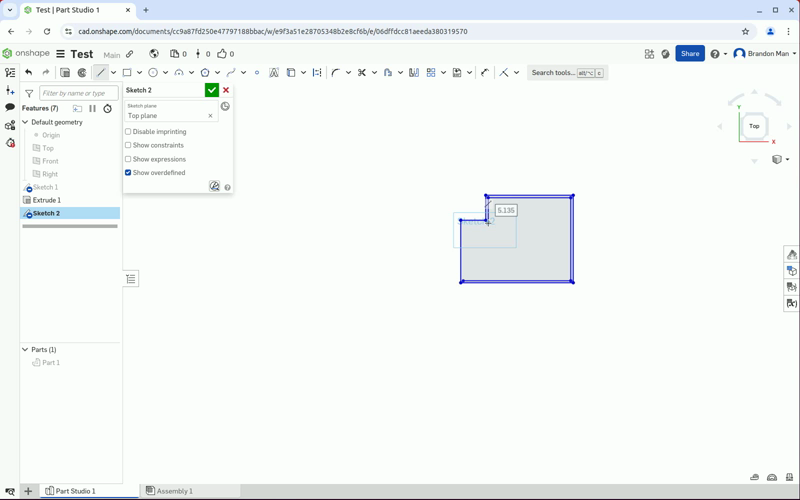
key_up(shift)
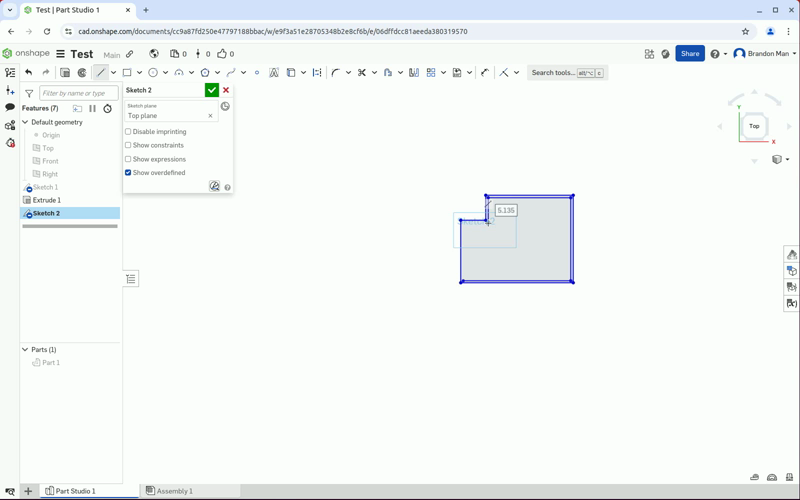
key_down(shift)
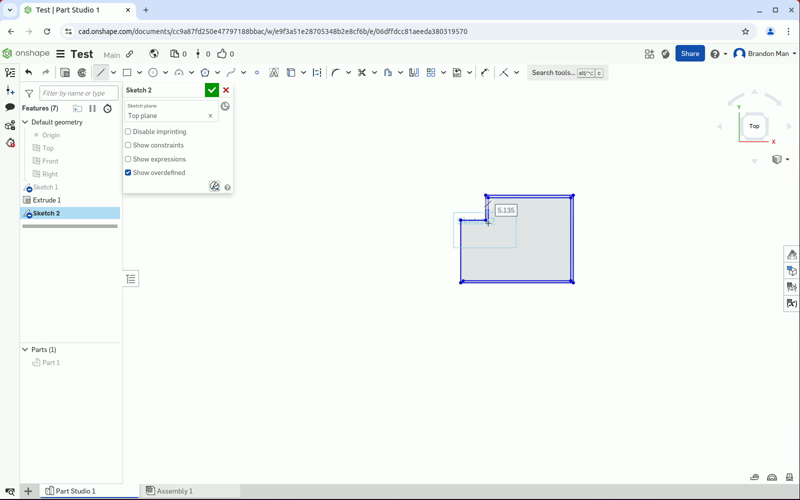
mouse_move(518, 222)
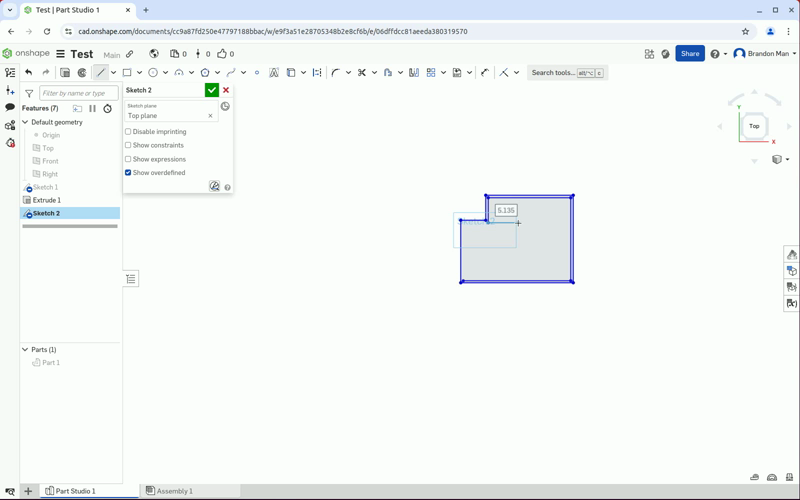
mouse_move(463, 222)
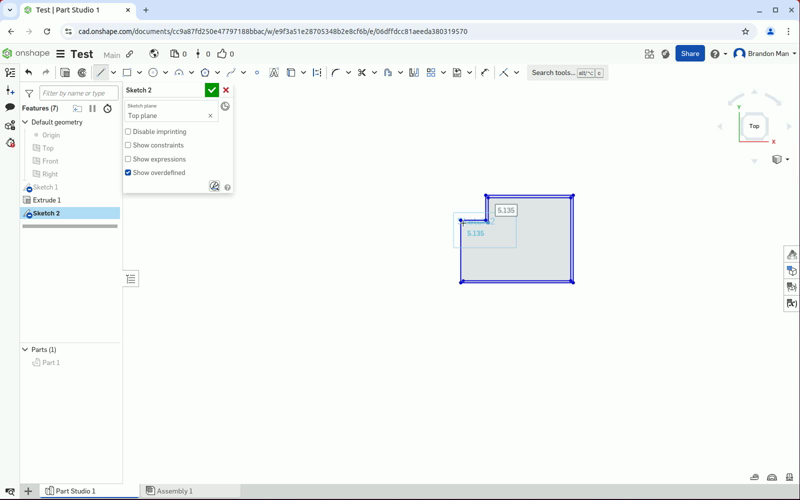
scroll(6)
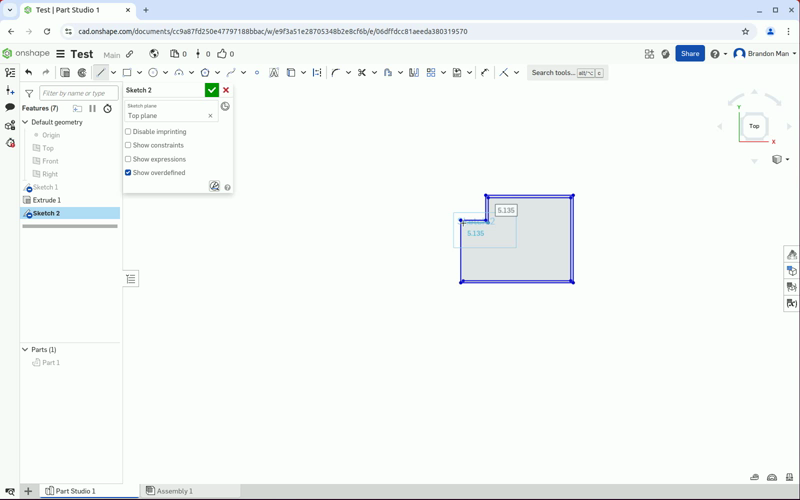
scroll(6)
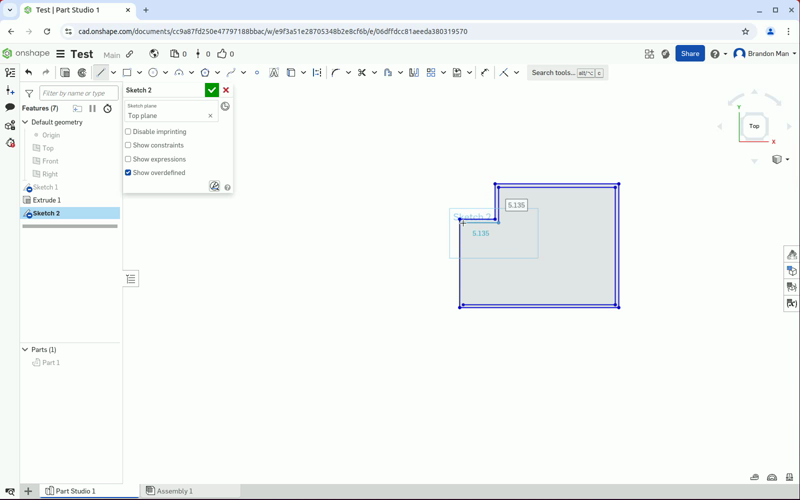
scroll(6)
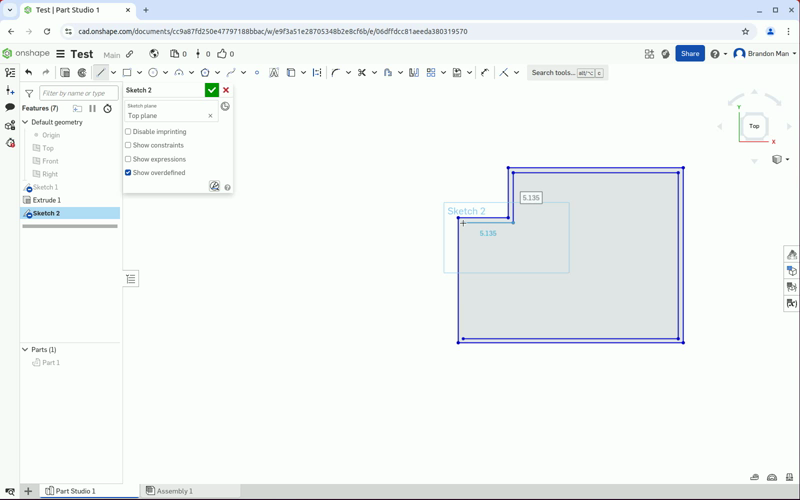
scroll(6)
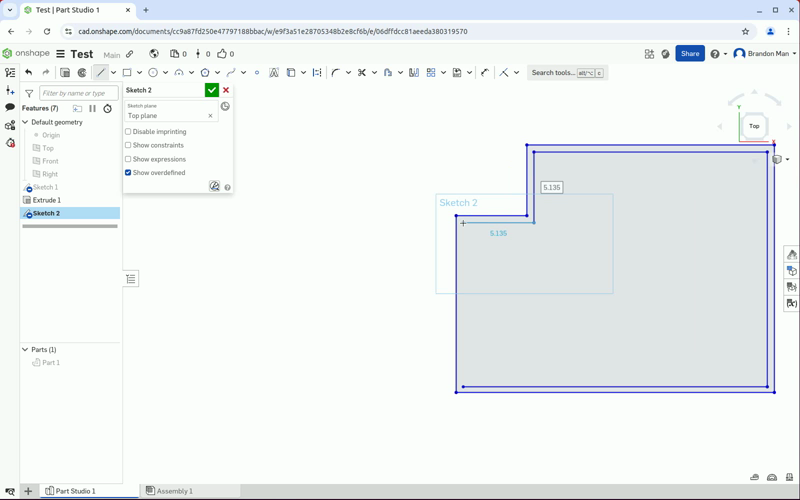
scroll(6)
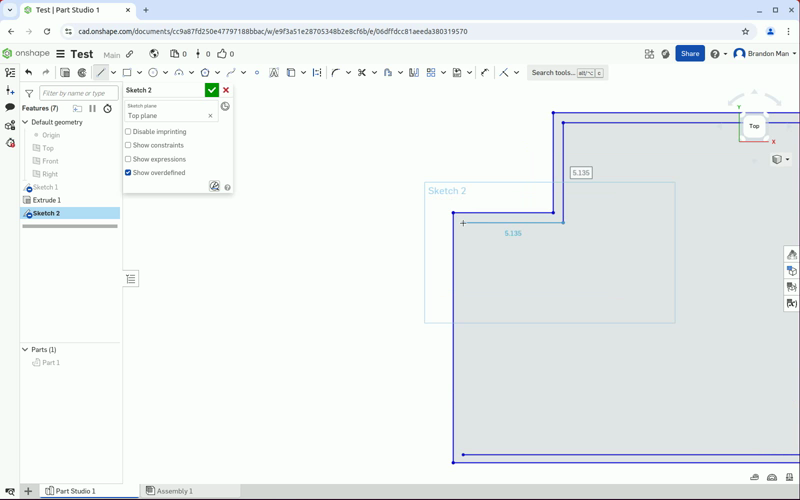
scroll(6)
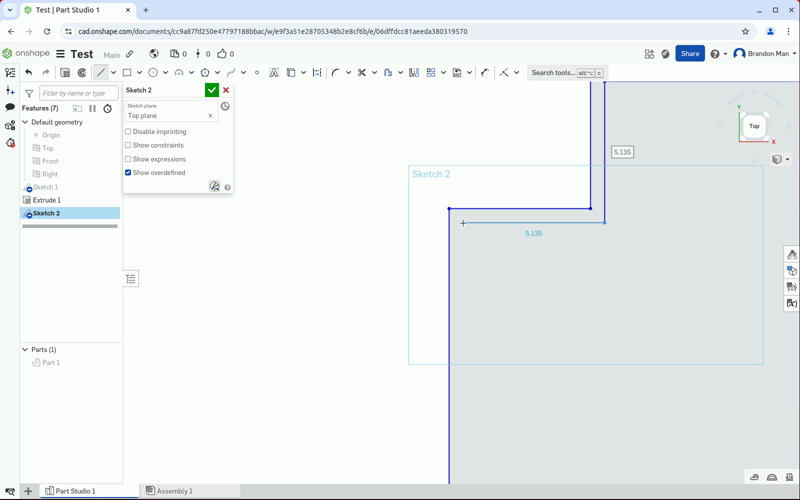
scroll(6)
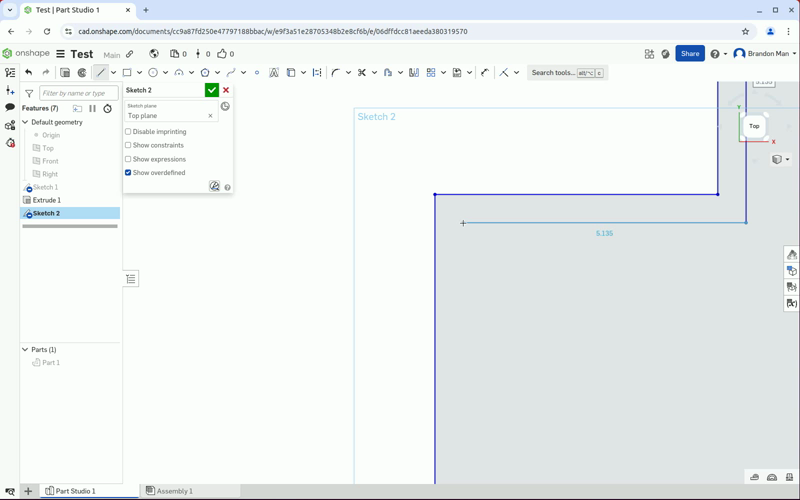
click(463, 222)
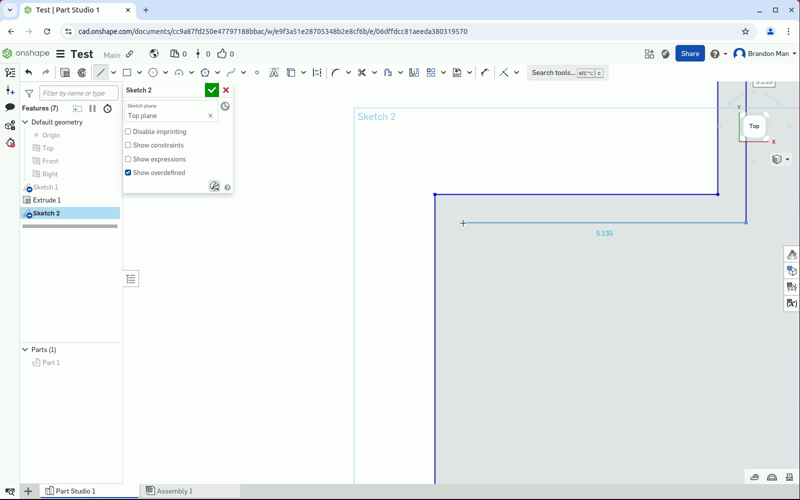
scroll(-6)
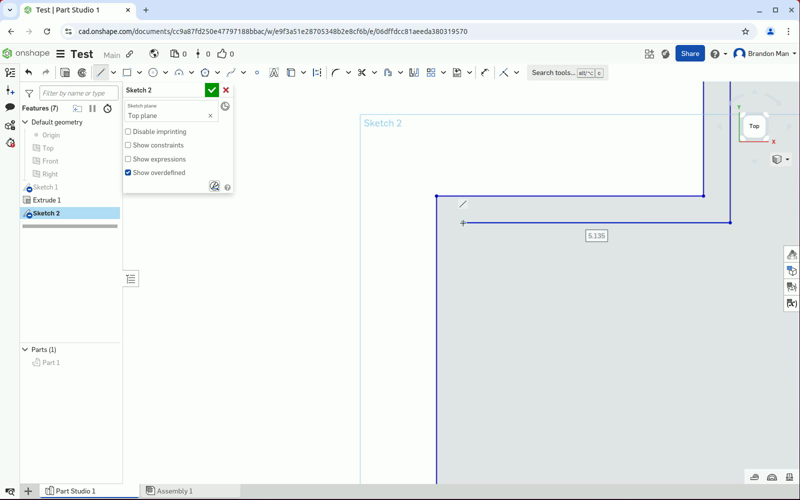
scroll(-6)
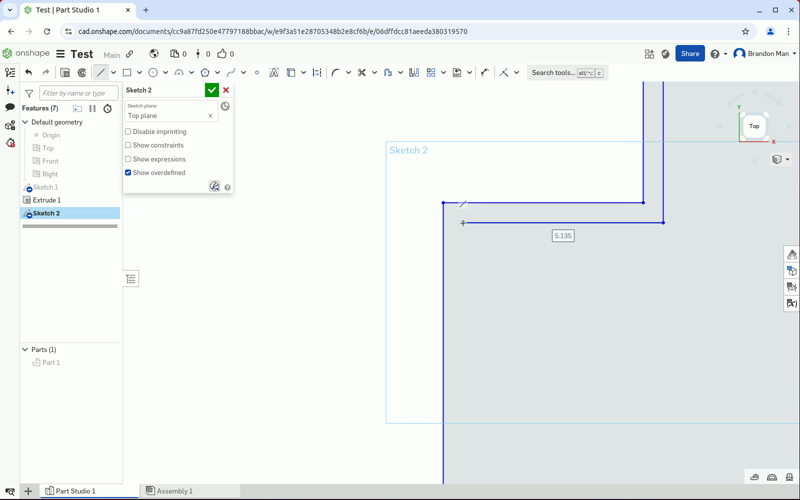
scroll(-6)
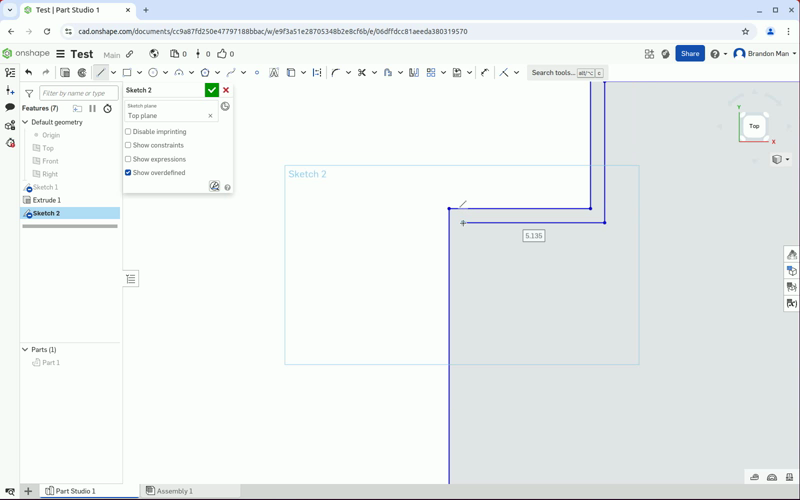
scroll(-6)
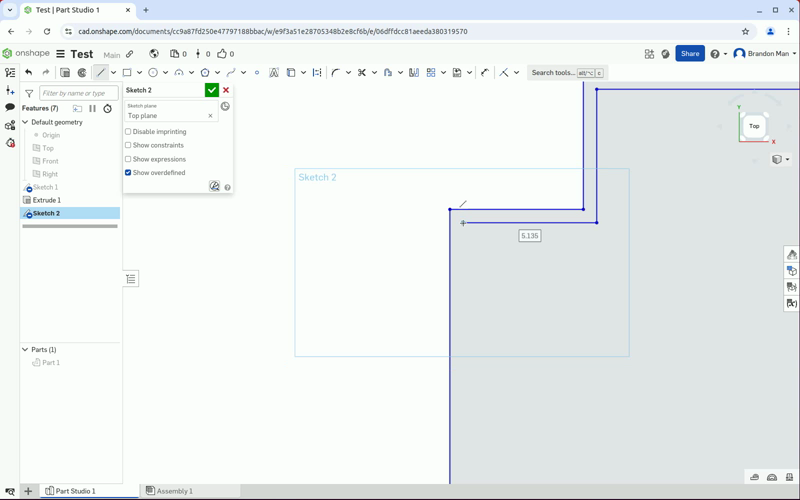
scroll(-6)
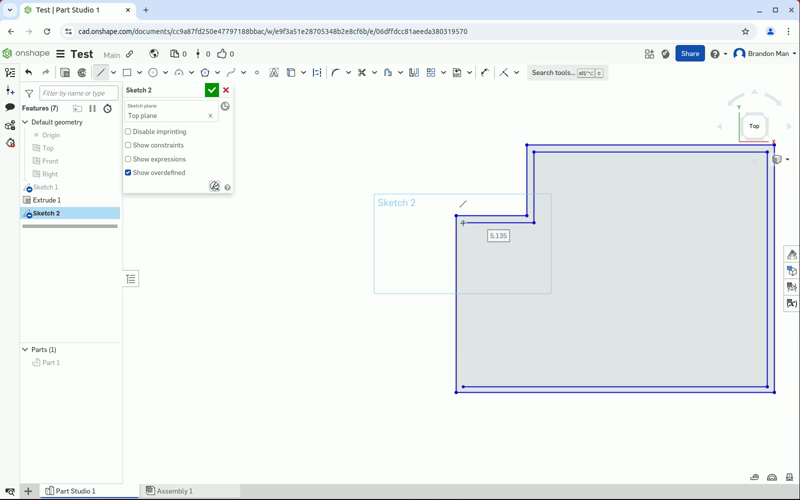
scroll(-6)
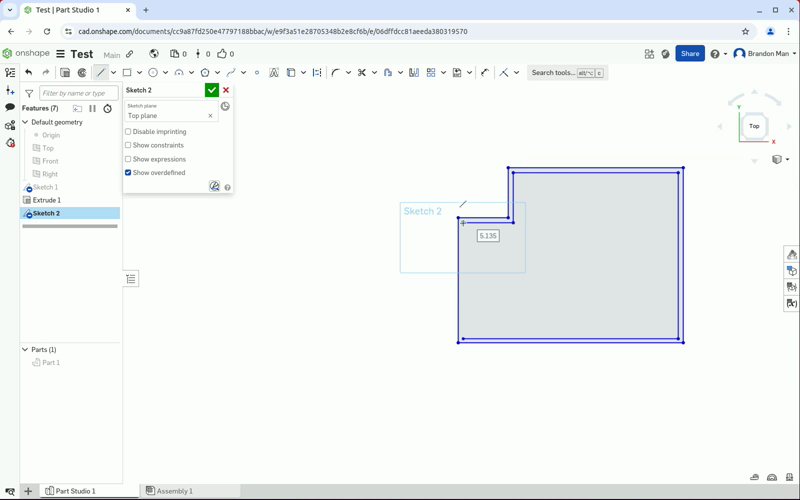
scroll(-6)
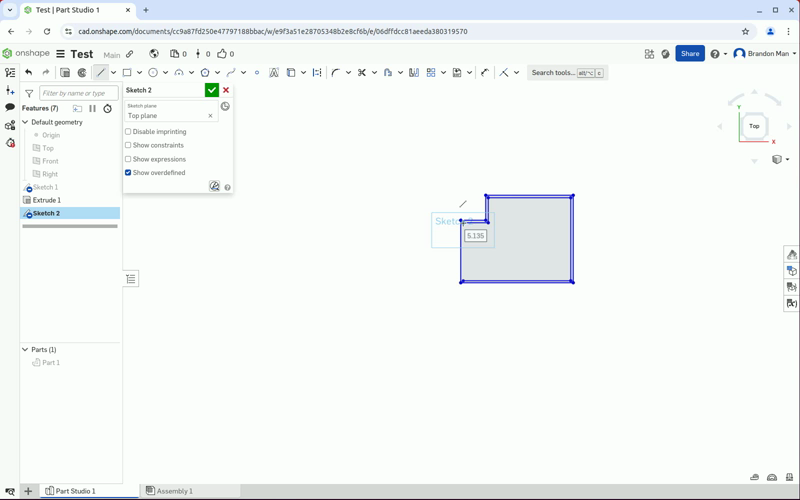
key_up(shift)
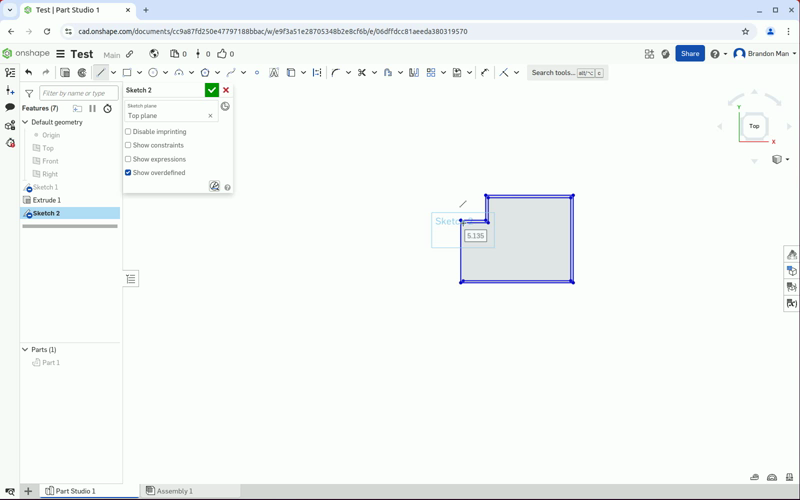
mouse_move(493, 222)
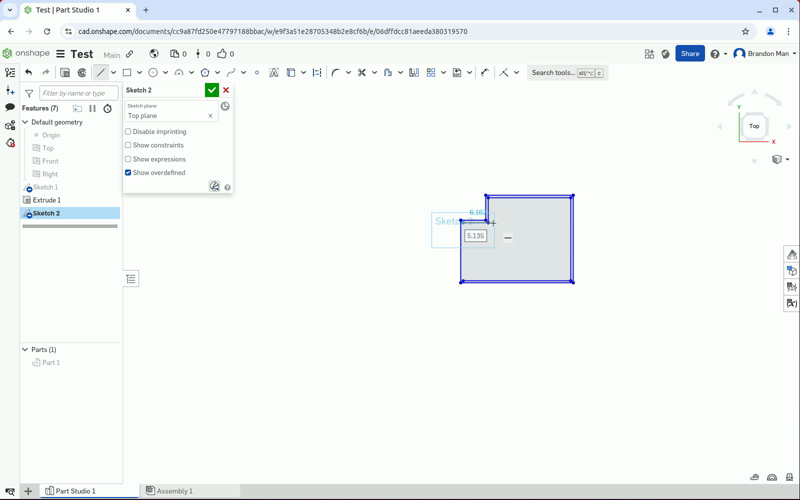
key_down(shift)
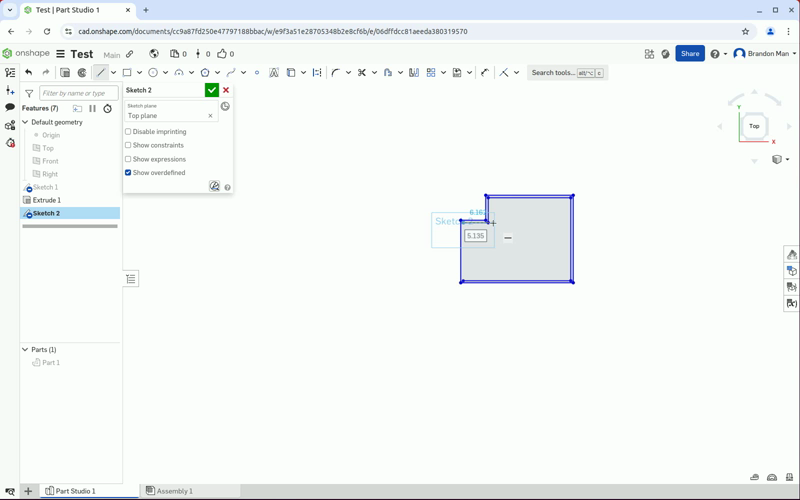
mouse_move(463, 280)
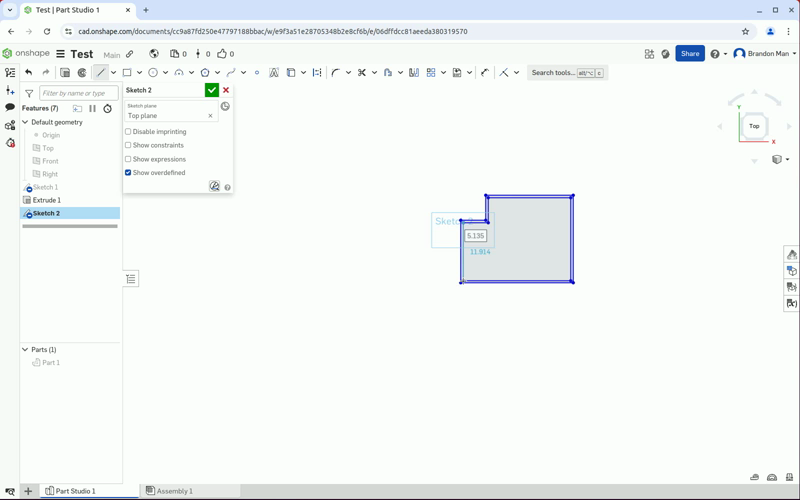
scroll(6)
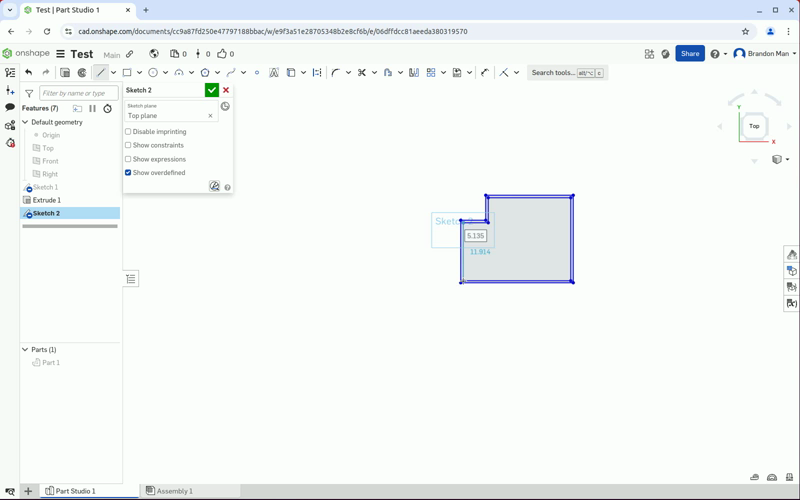
scroll(6)
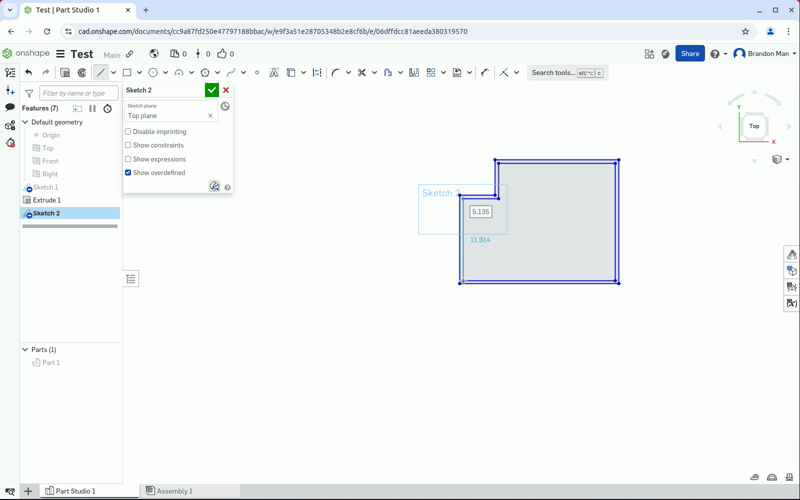
scroll(6)
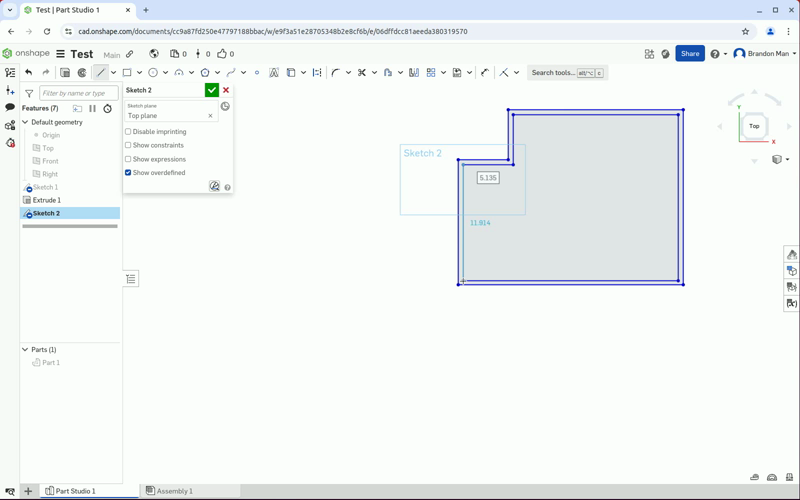
scroll(6)
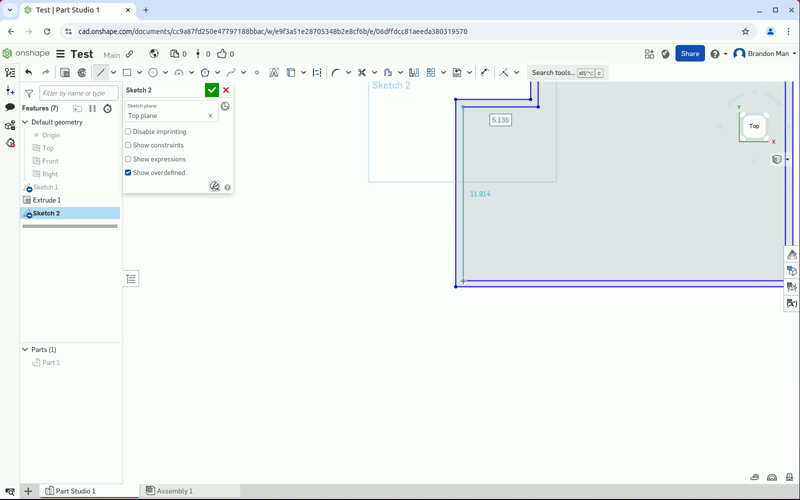
scroll(6)
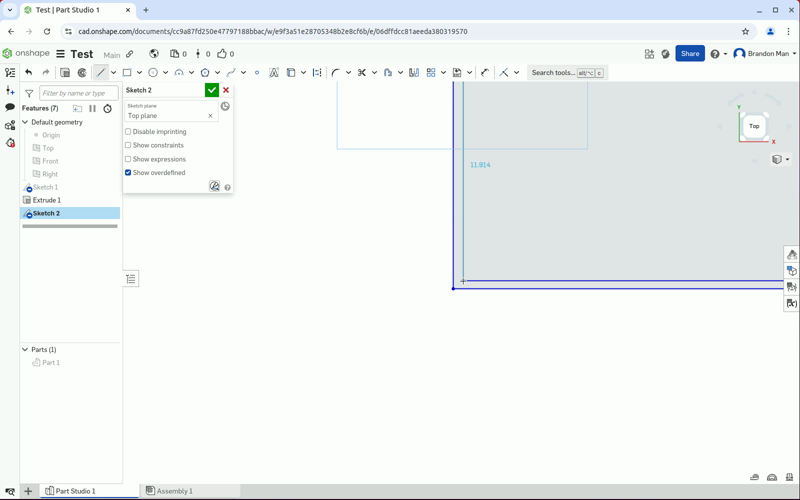
scroll(6)
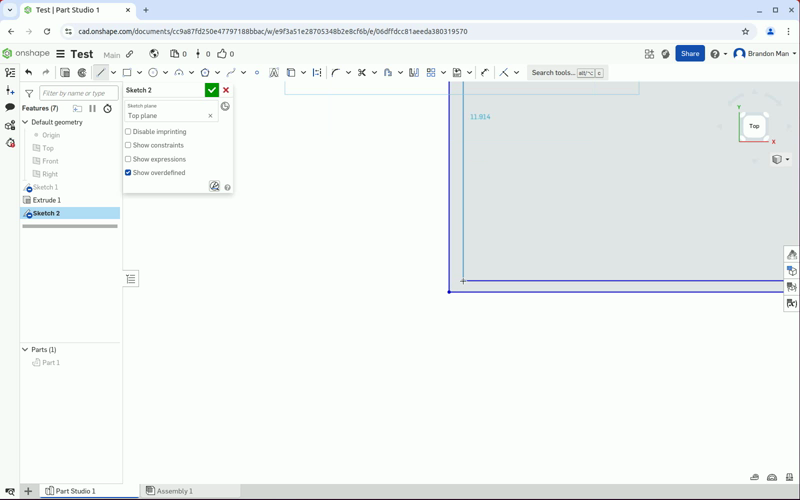
scroll(6)
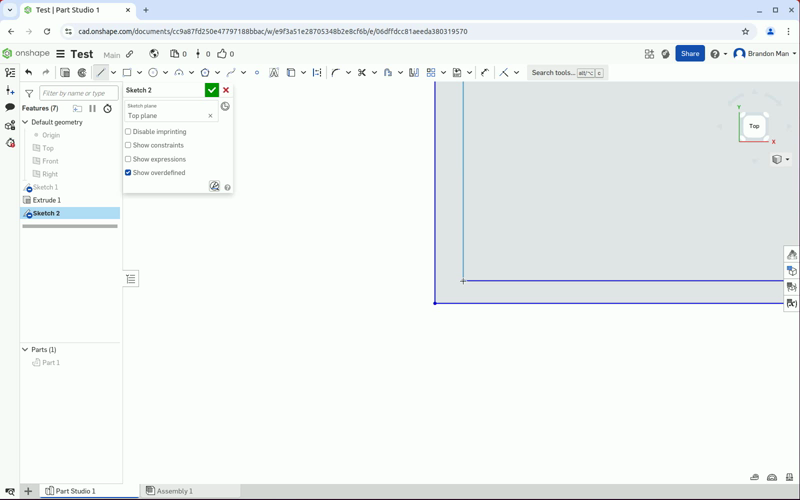
key_up(shift)
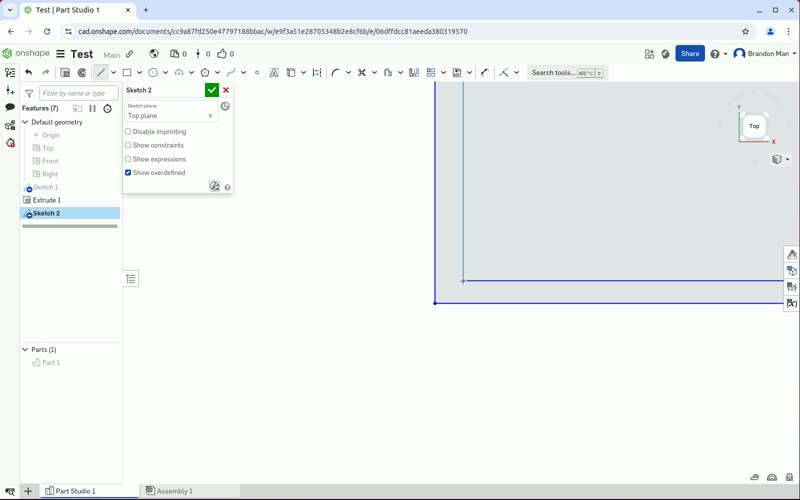
click(463, 280)
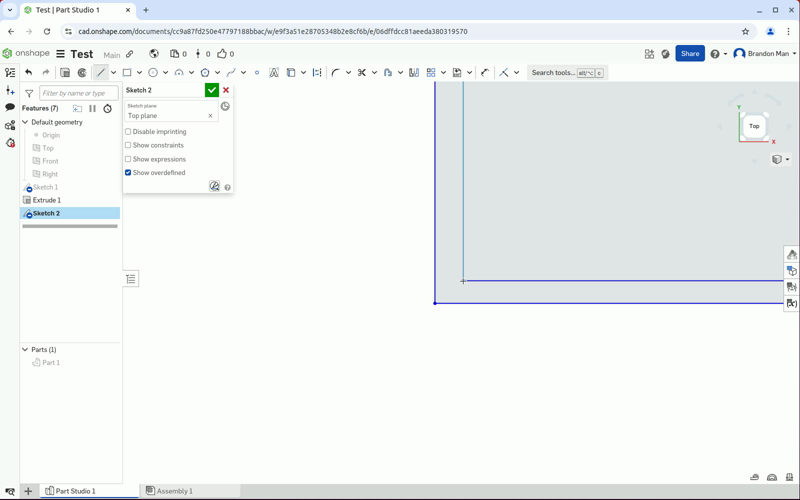
scroll(-6)
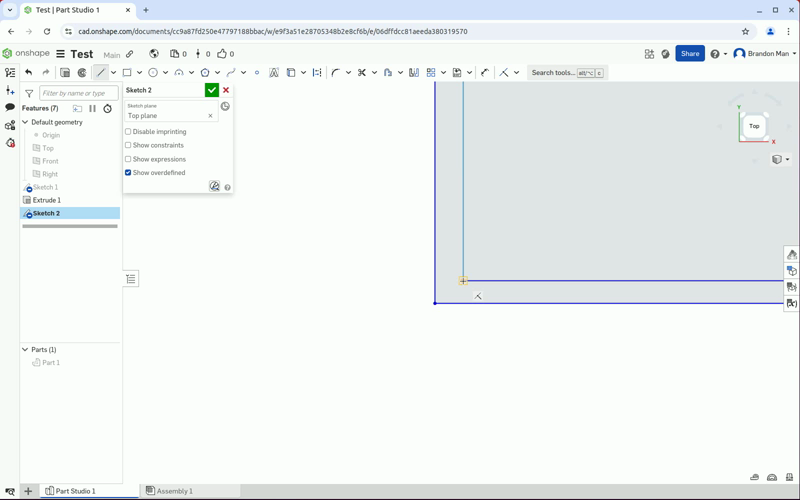
scroll(-6)
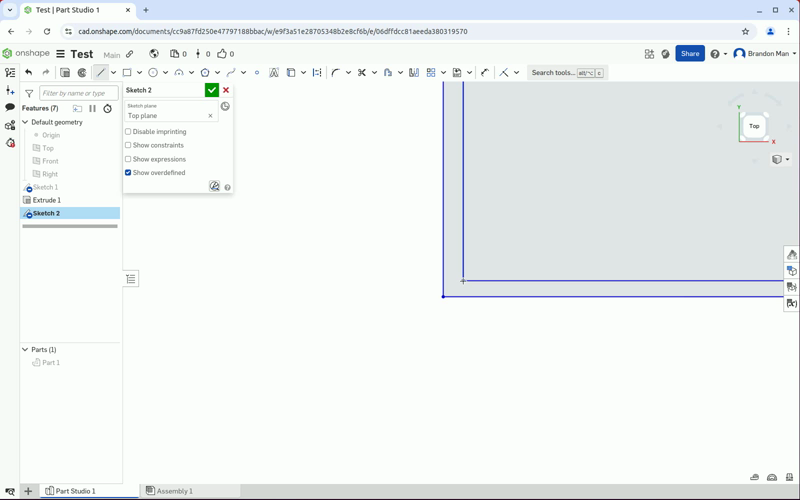
scroll(-6)
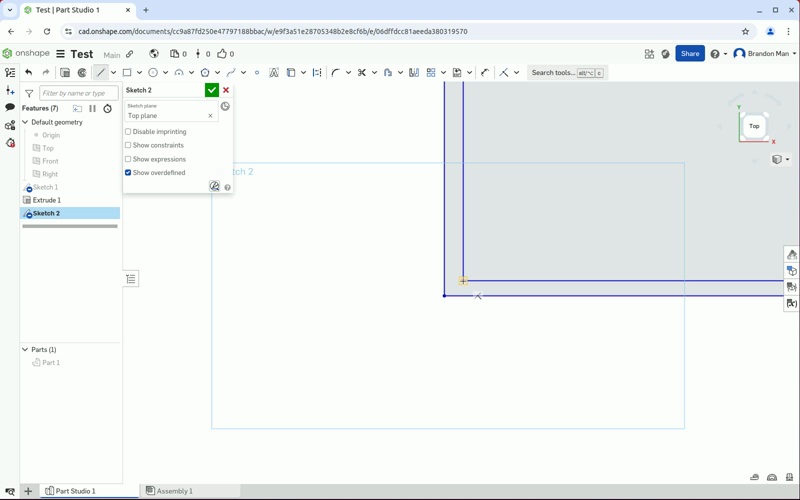
scroll(-6)
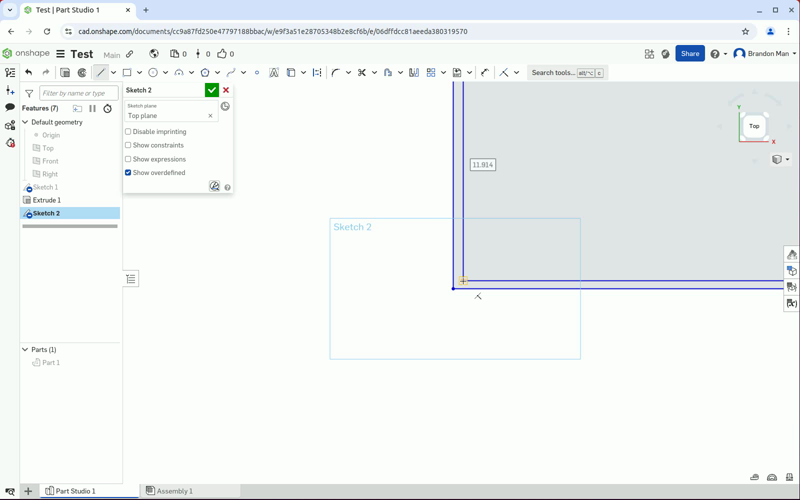
scroll(-6)
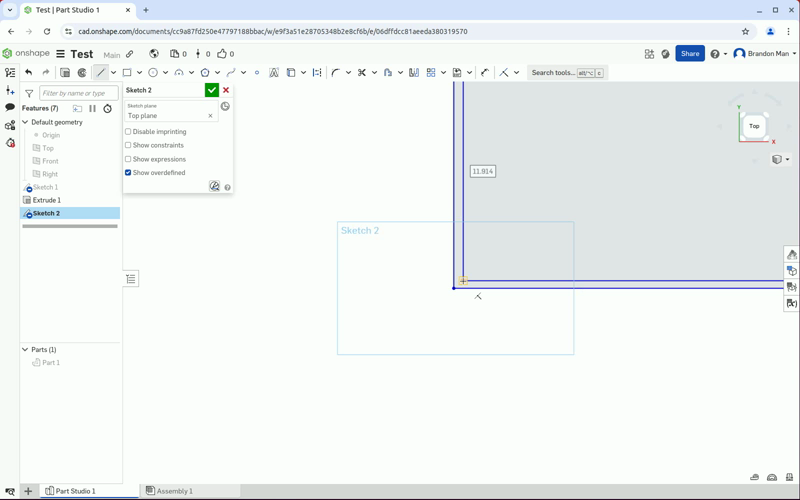
scroll(-6)
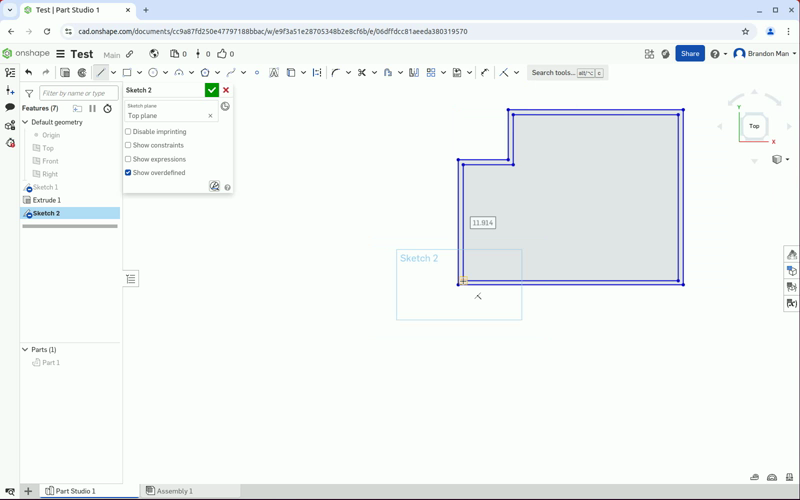
scroll(-6)
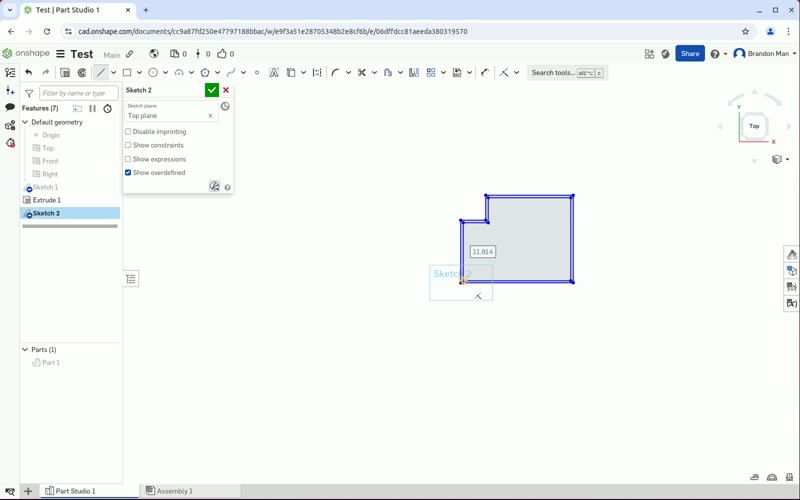
key(esc)
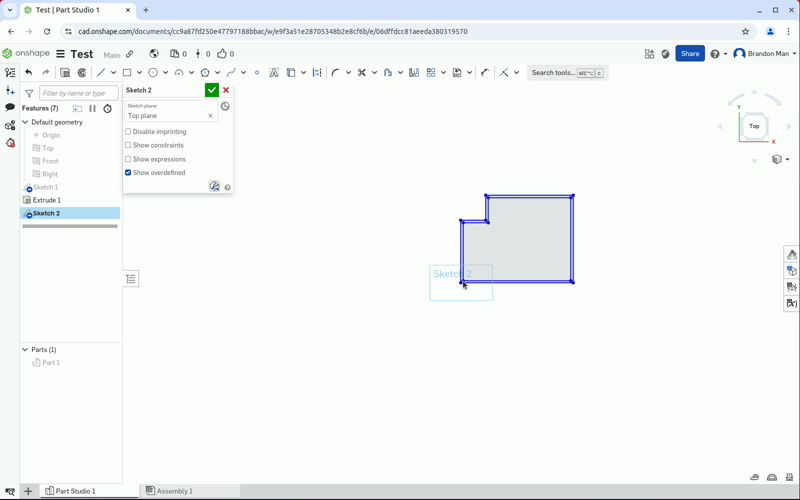
mouse_move(516, 195)
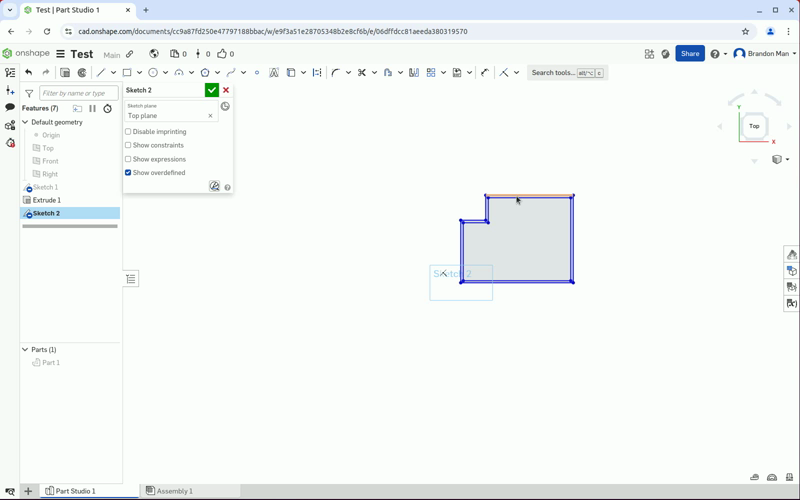
scroll(6)
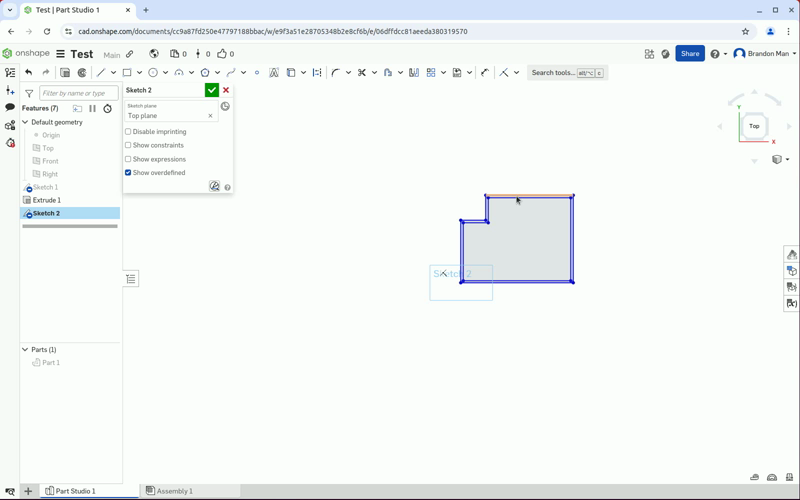
scroll(6)
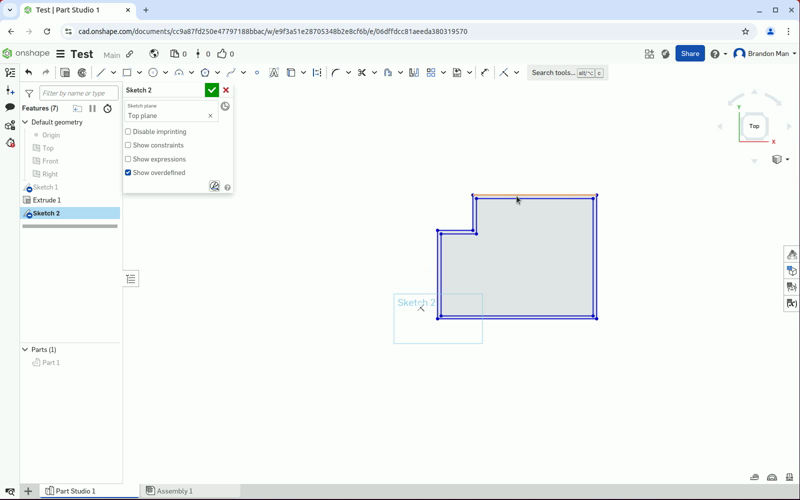
scroll(6)
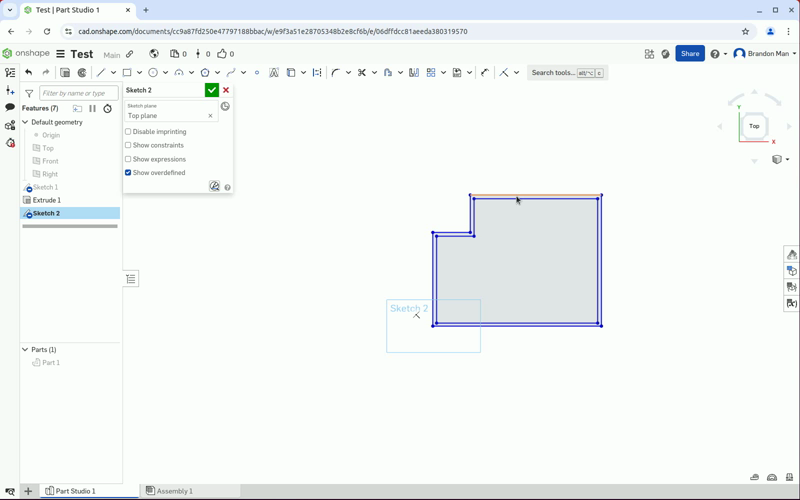
scroll(6)
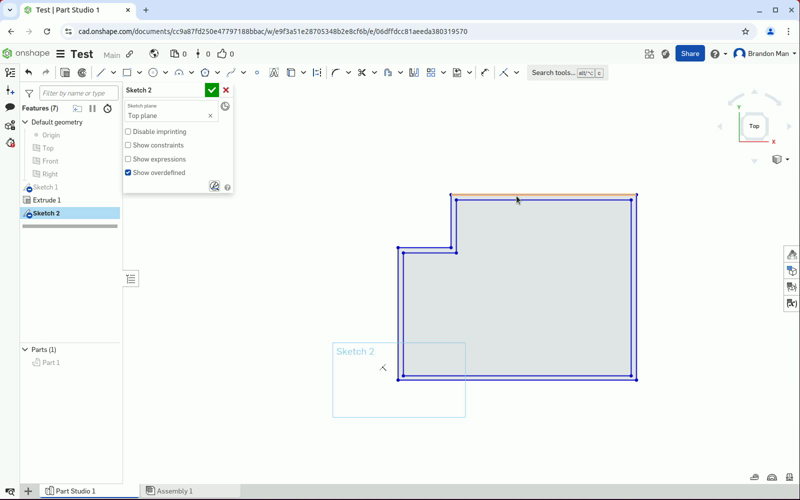
scroll(6)
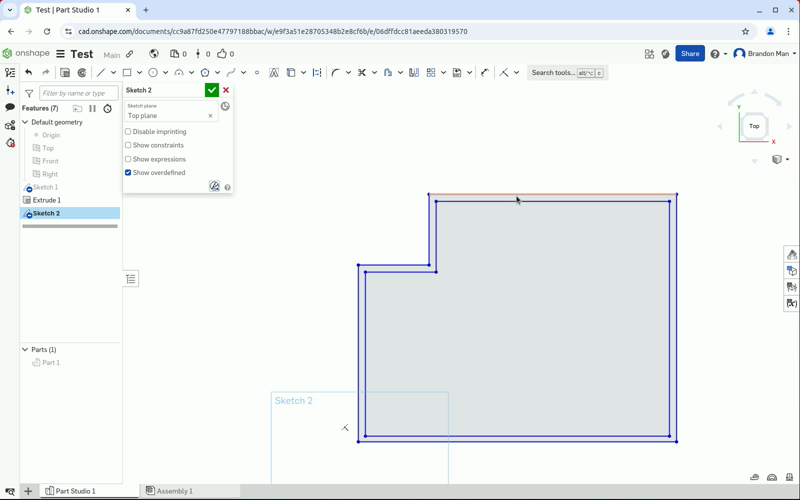
scroll(6)
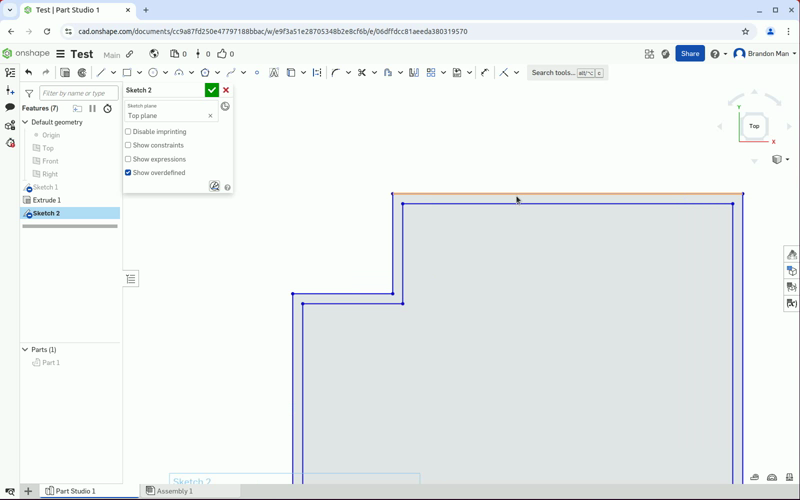
scroll(6)
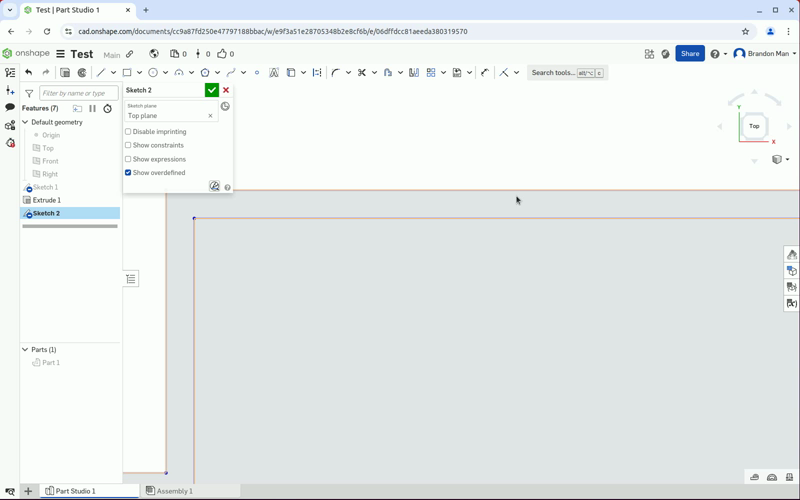
click(516, 195)
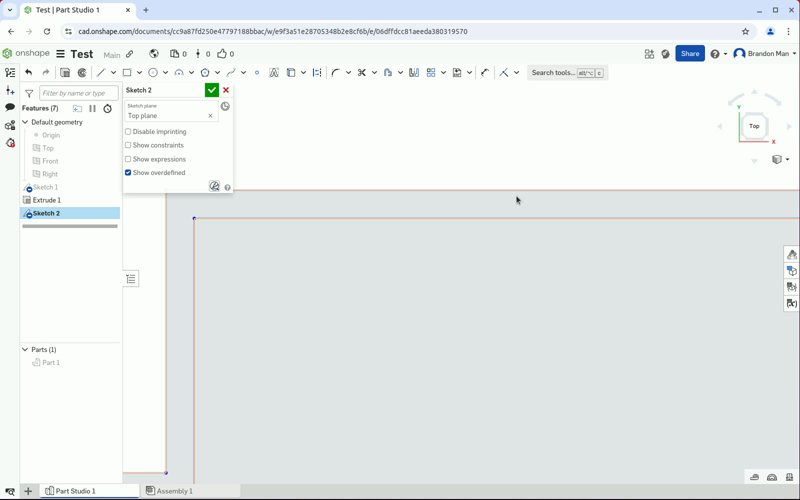
scroll(-6)
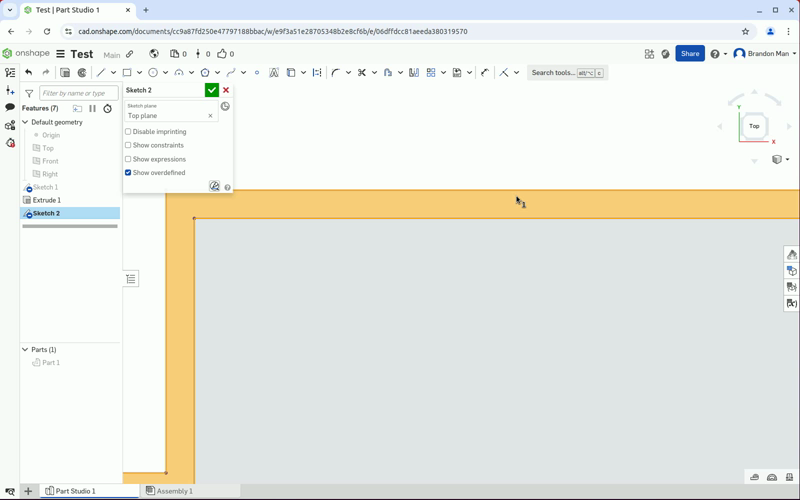
scroll(-6)
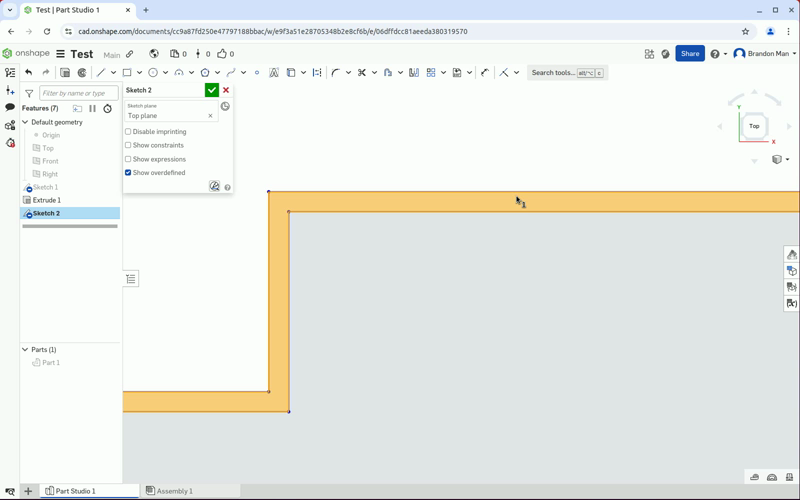
scroll(-6)
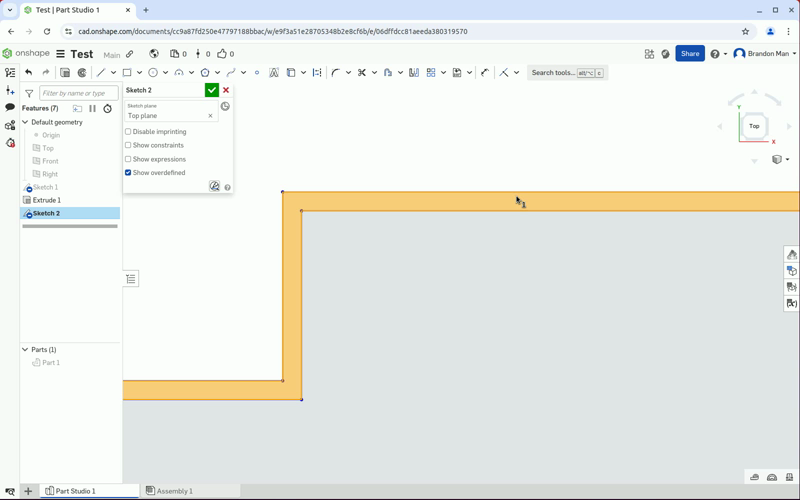
scroll(-6)
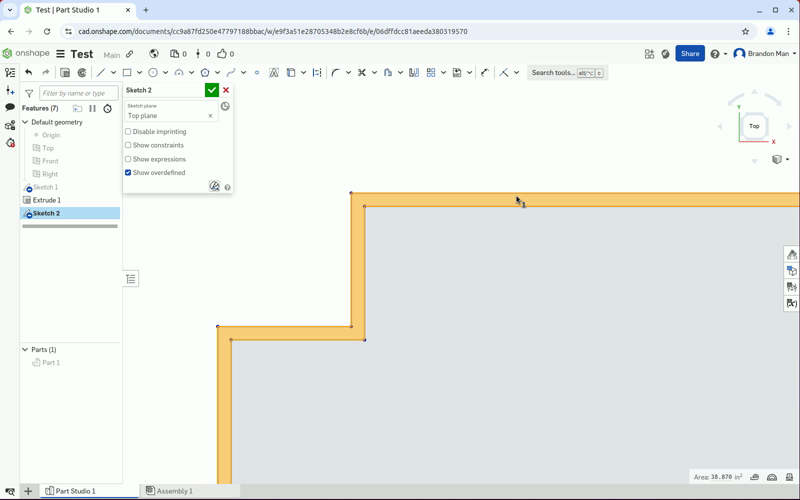
scroll(-6)
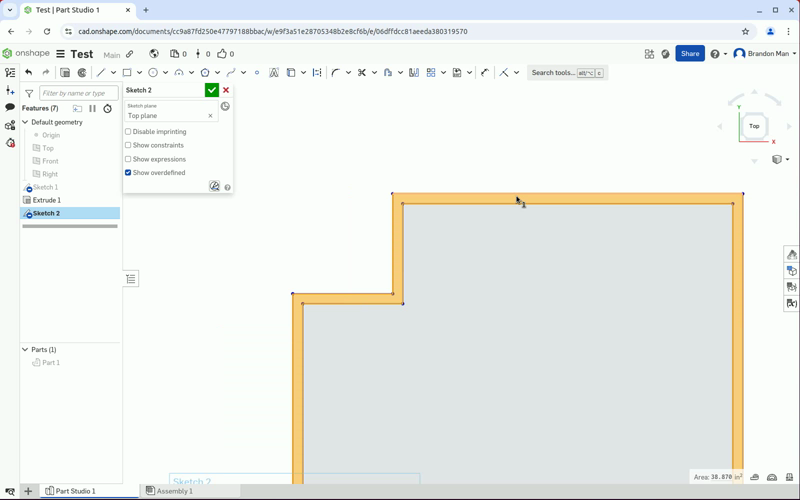
scroll(-6)
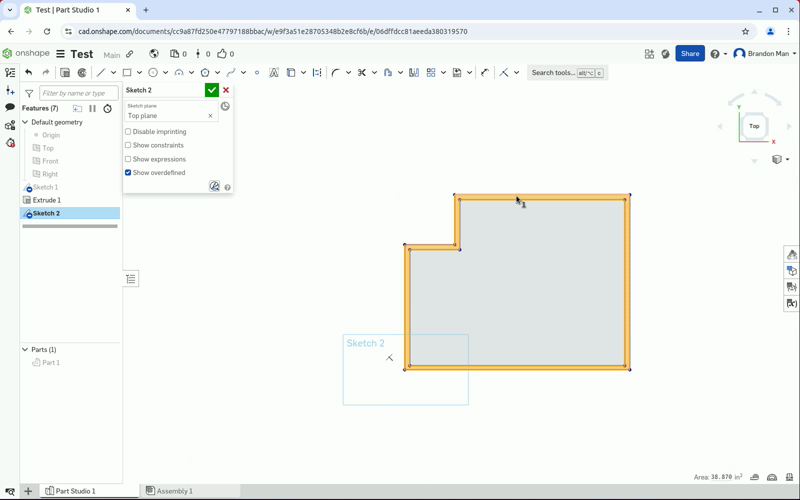
scroll(-6)
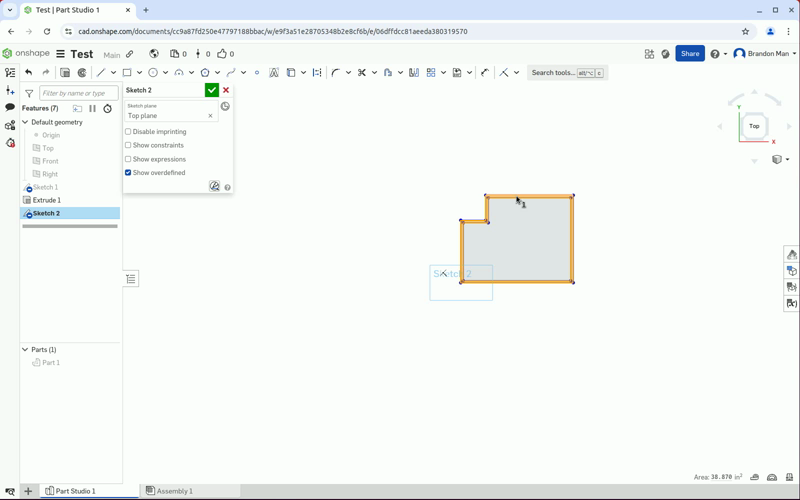
mouse_move(73, 352)
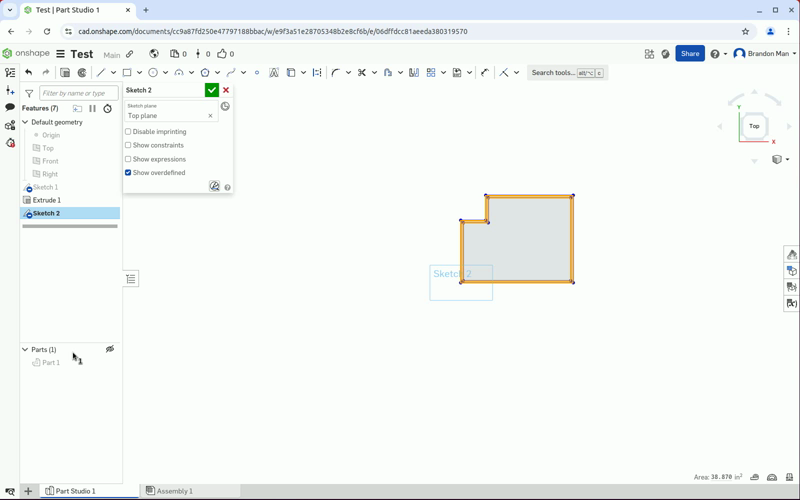
key(shift+y)
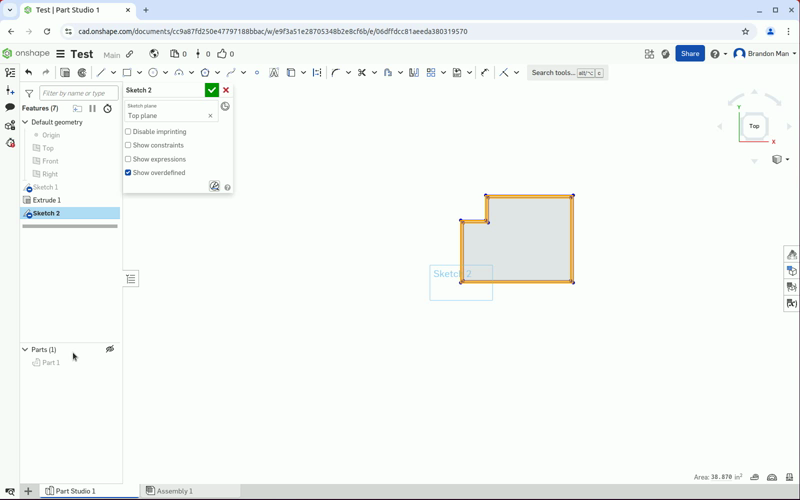
key(shift+e)
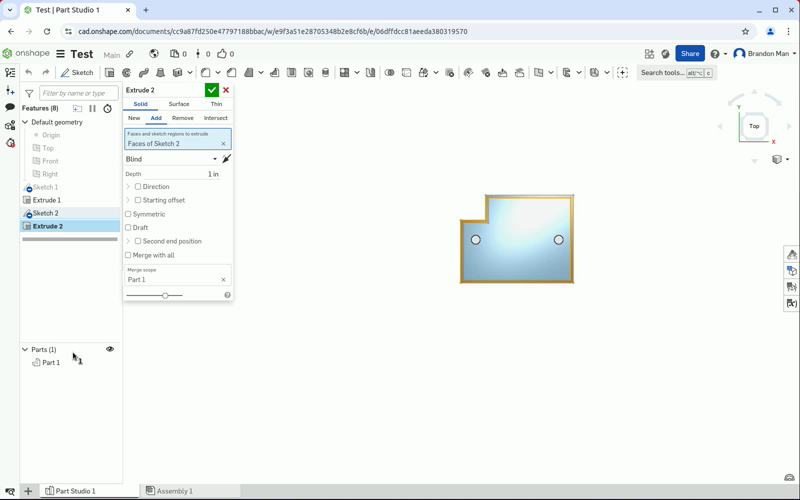
mouse_move(143, 106)
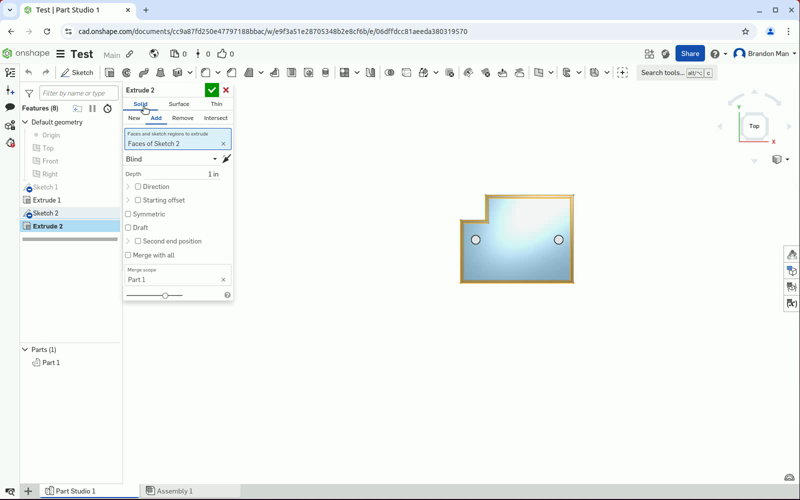
click(143, 106)
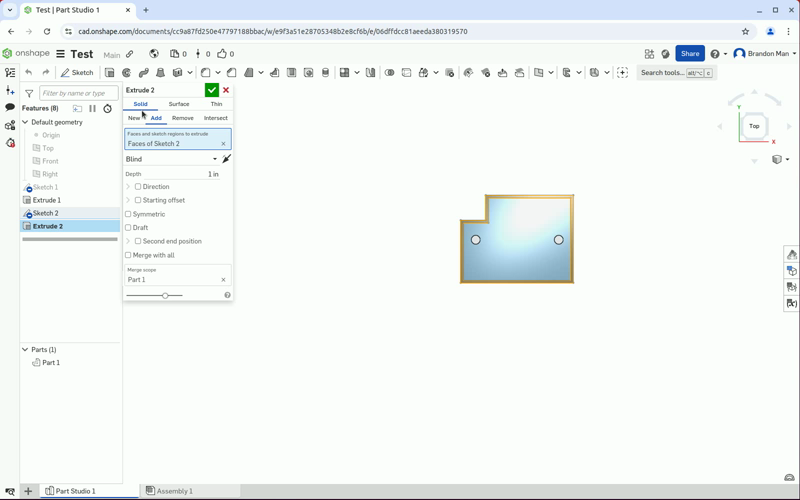
mouse_move(137, 120)
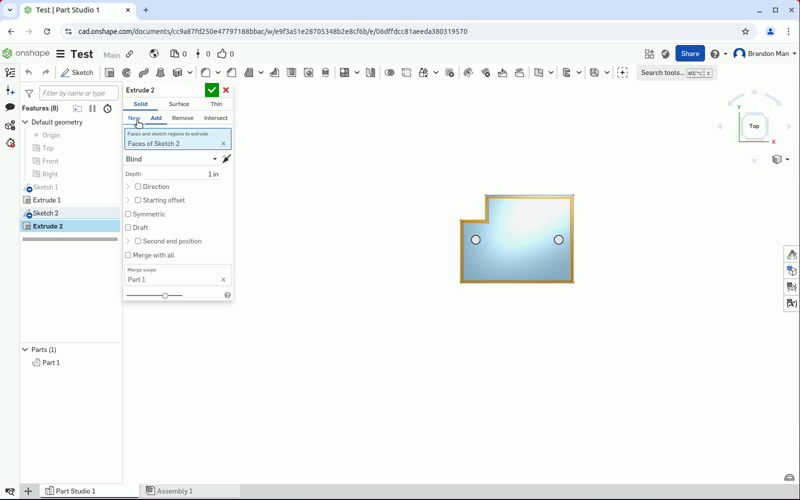
click(137, 120)
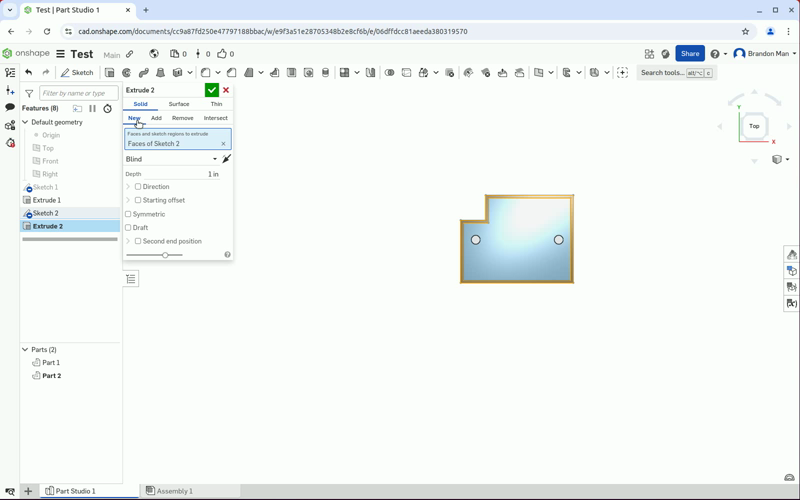
key(tab, 4)
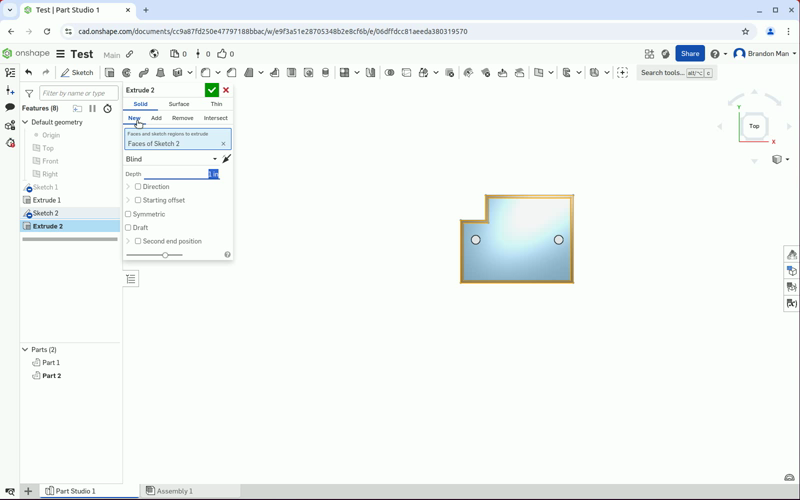
text(0.241)
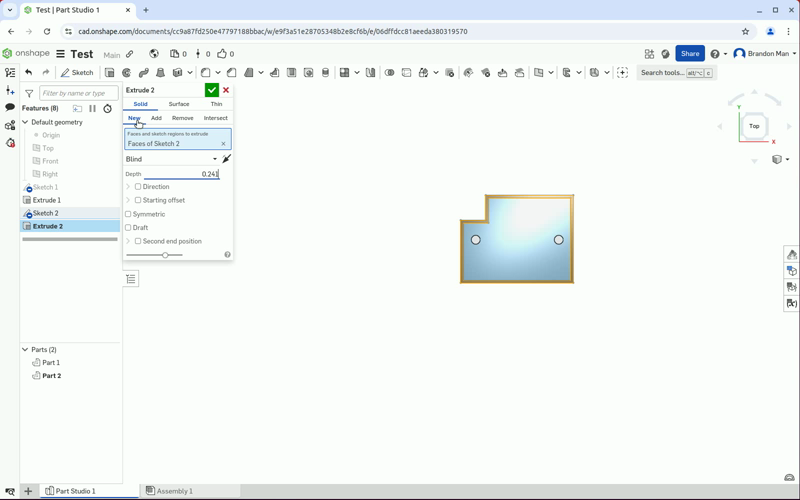
key(enter)
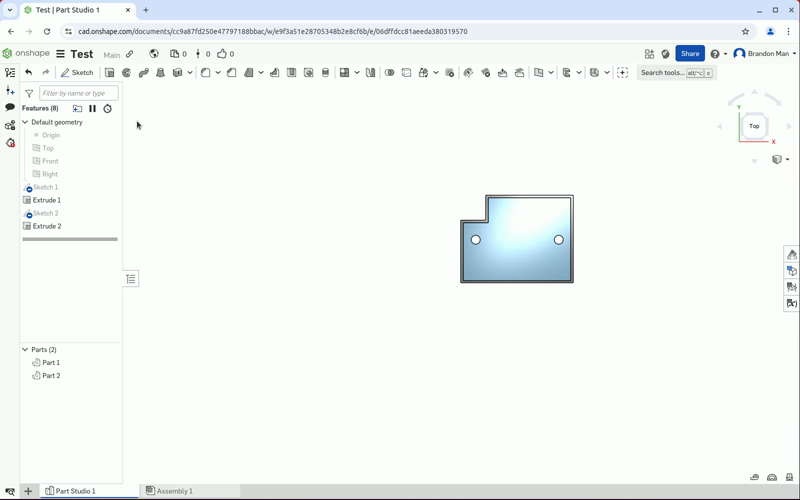
key(shift+h)
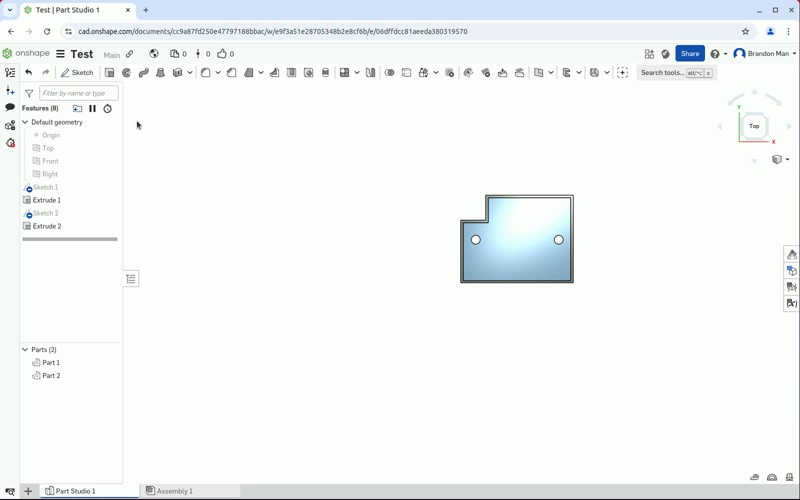
key(shift+h)
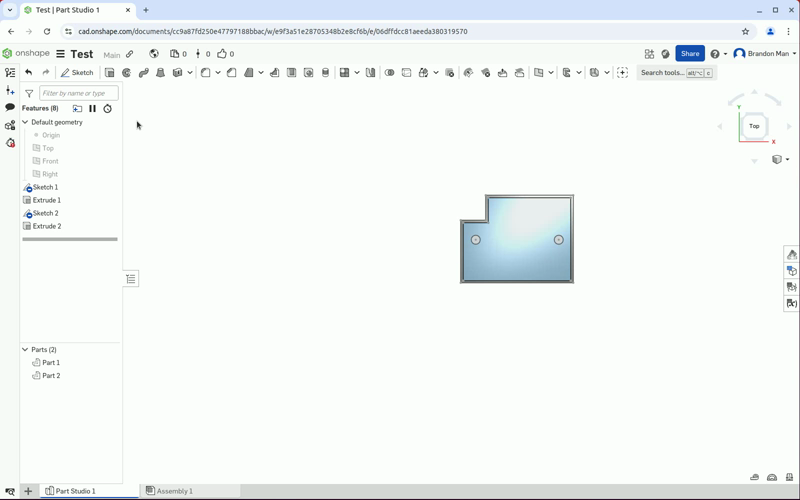
key(shift+7)
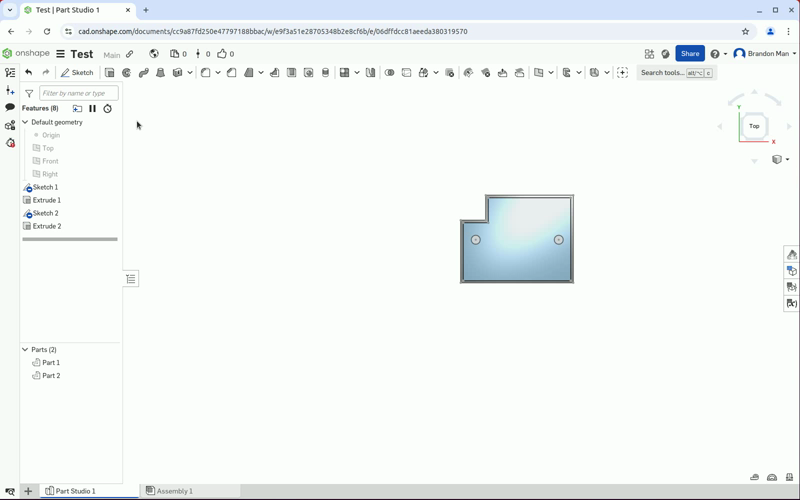
key(up, 3)
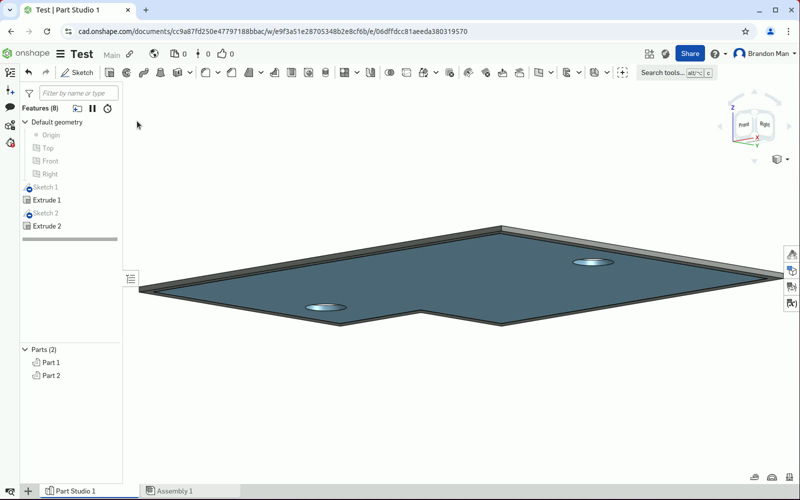
key(left, 3)
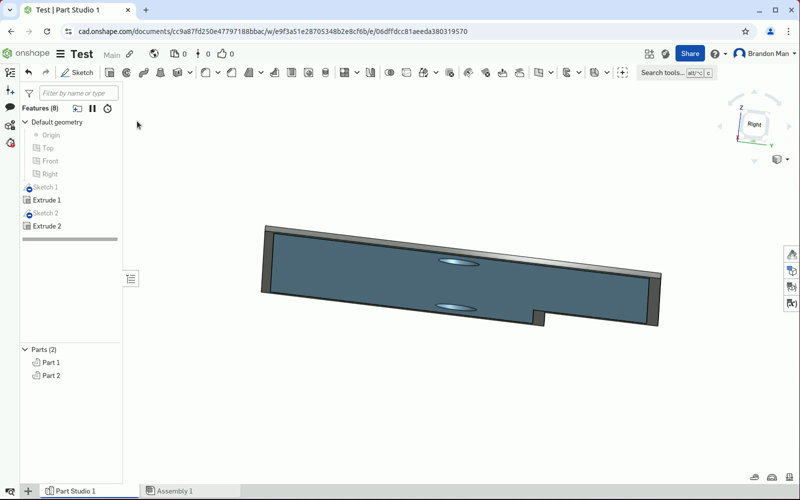
key(right, 3)
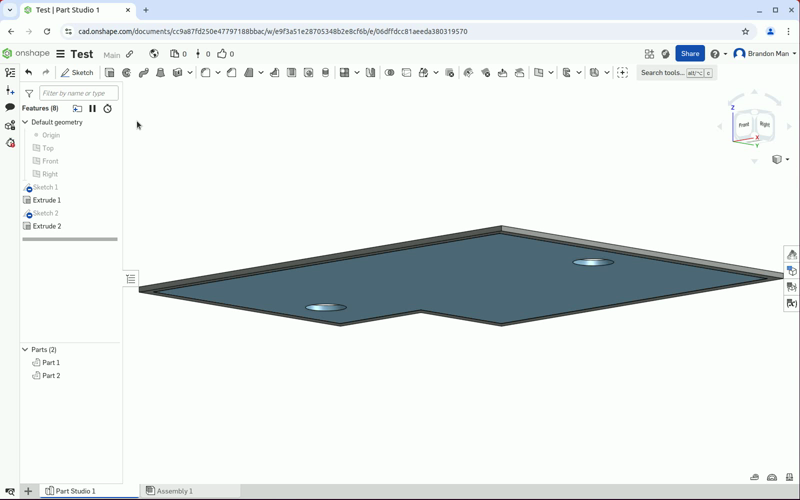
key(down, 3)
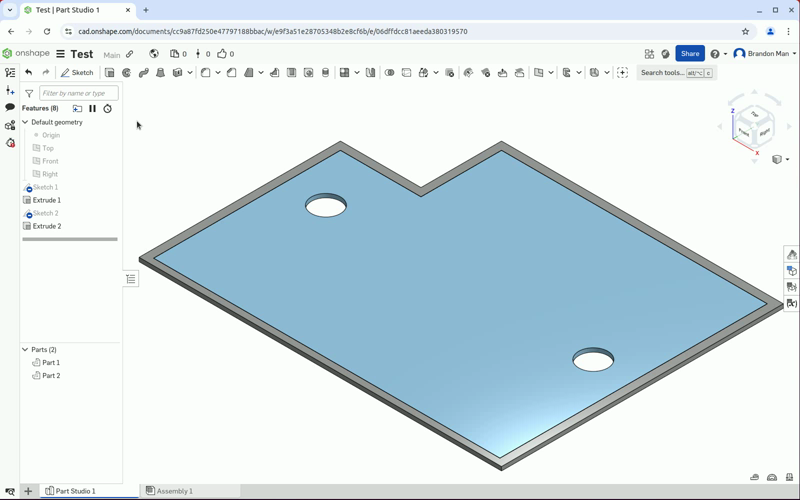
mouse_move(73, 189)
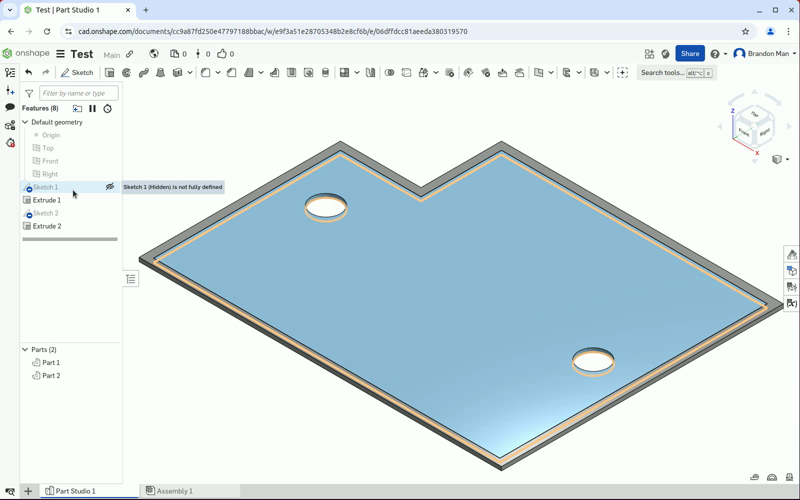
click(73, 189)